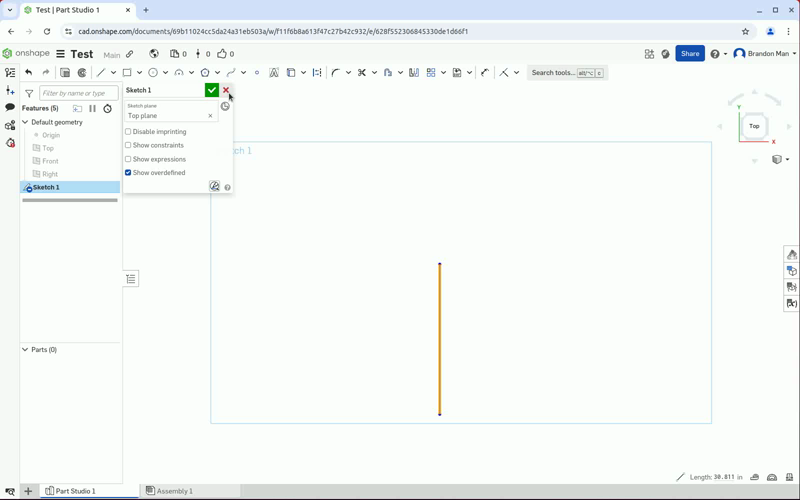
key(shift+h)
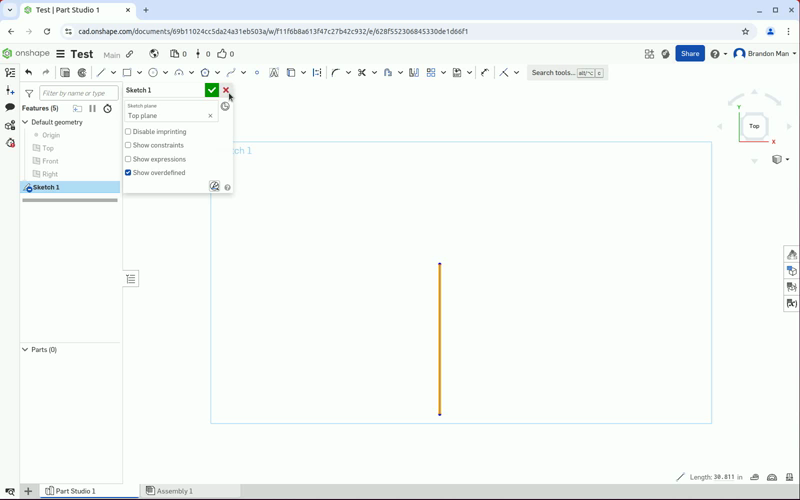
key(shift+s)
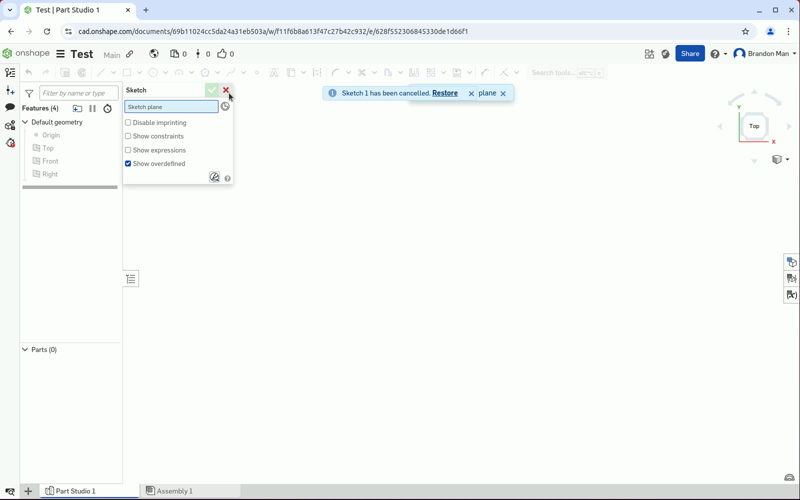
mouse_move(73, 150)
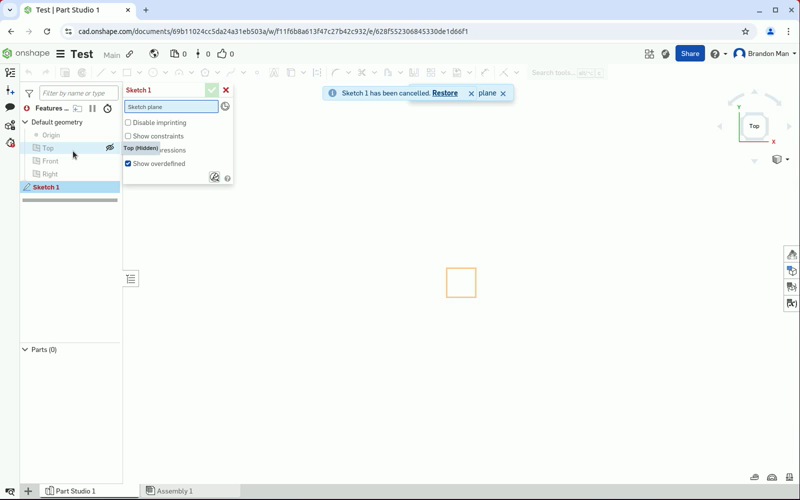
click(73, 150)
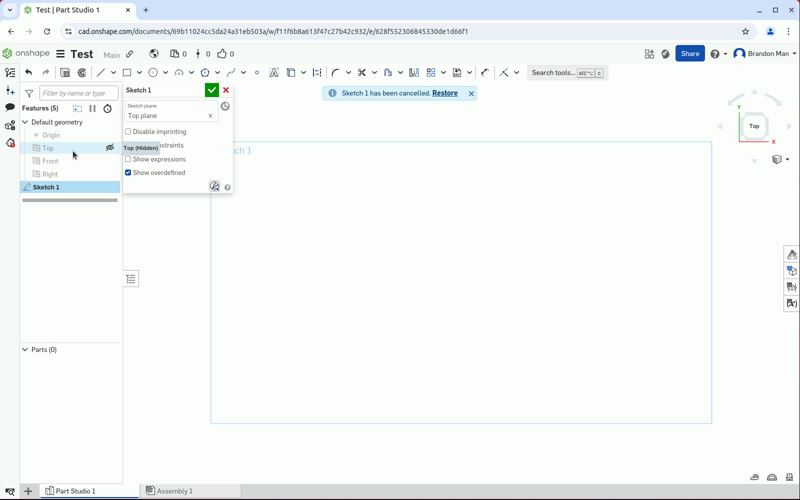
mouse_move(73, 352)
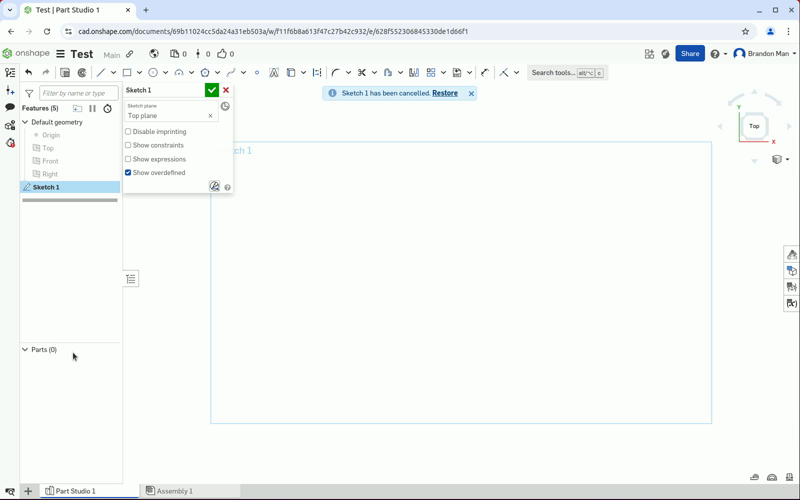
key(y)
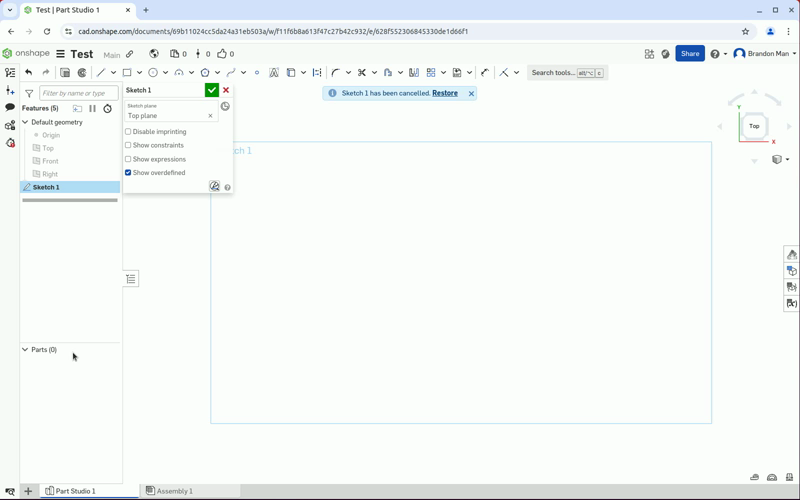
key(c)
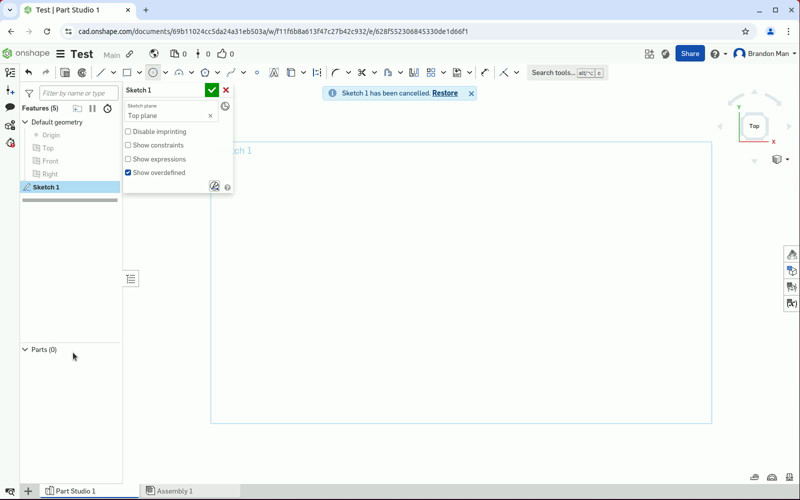
key_down(shift)
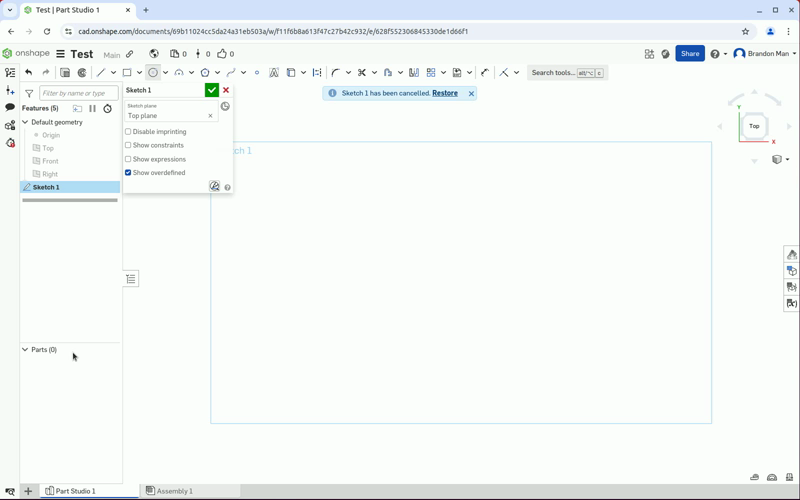
mouse_move(460, 282)
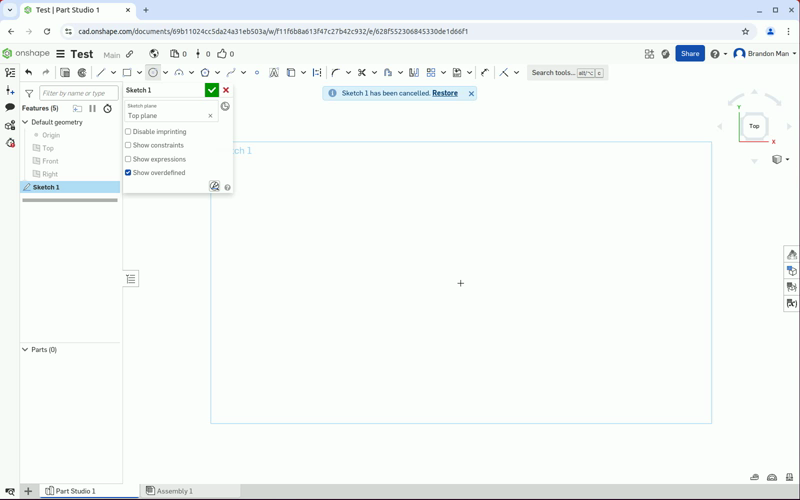
click(460, 282)
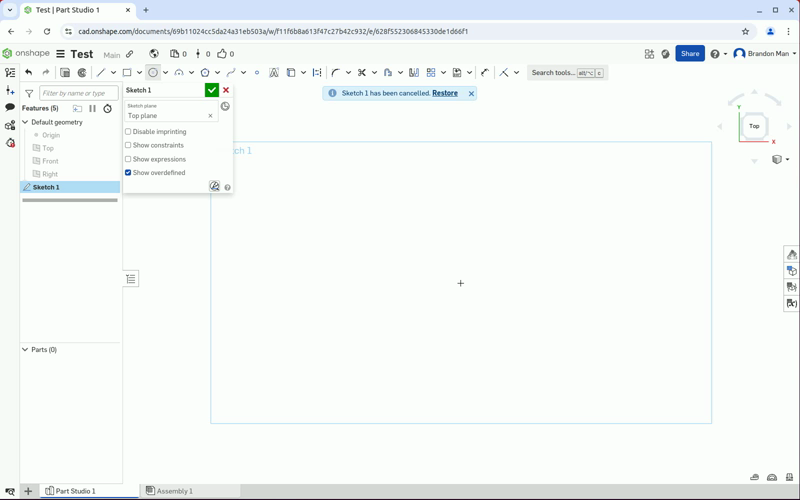
key_up(shift)
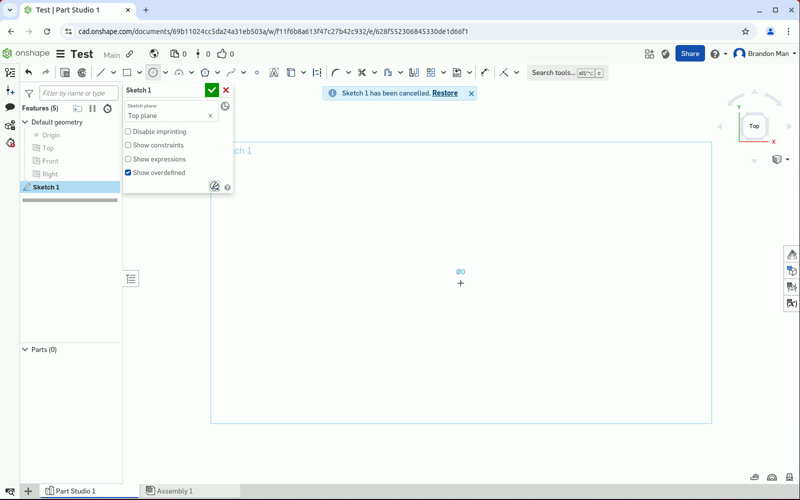
mouse_move(528, 282)
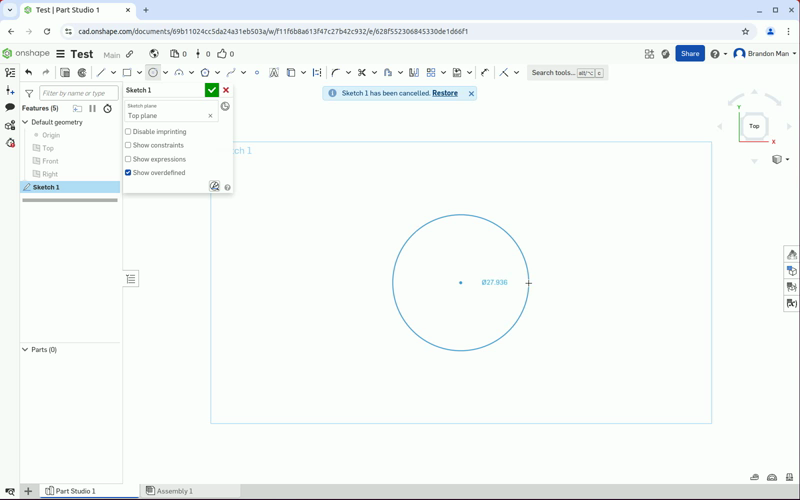
click(528, 282)
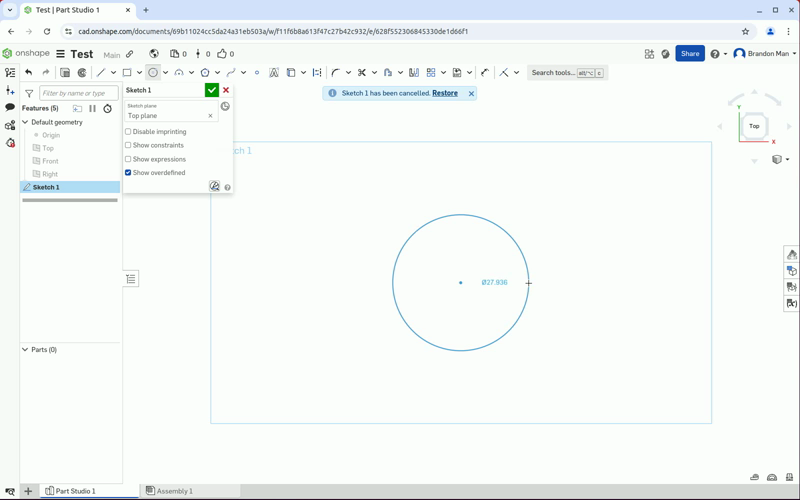
key(esc)
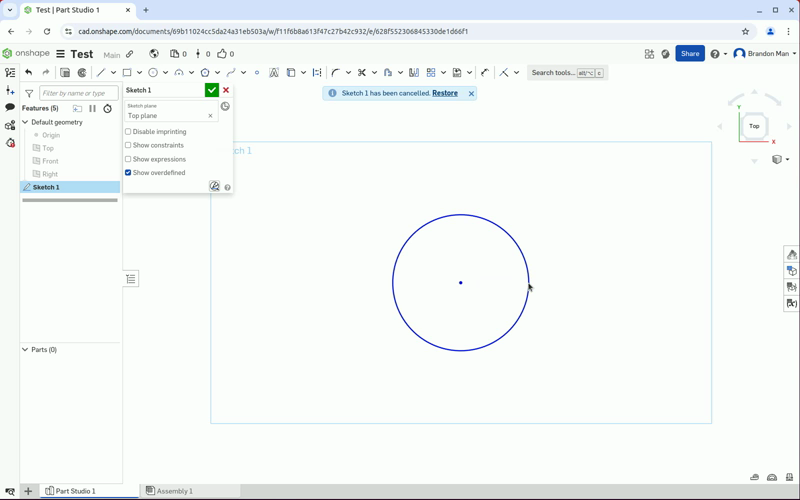
mouse_move(510, 256)
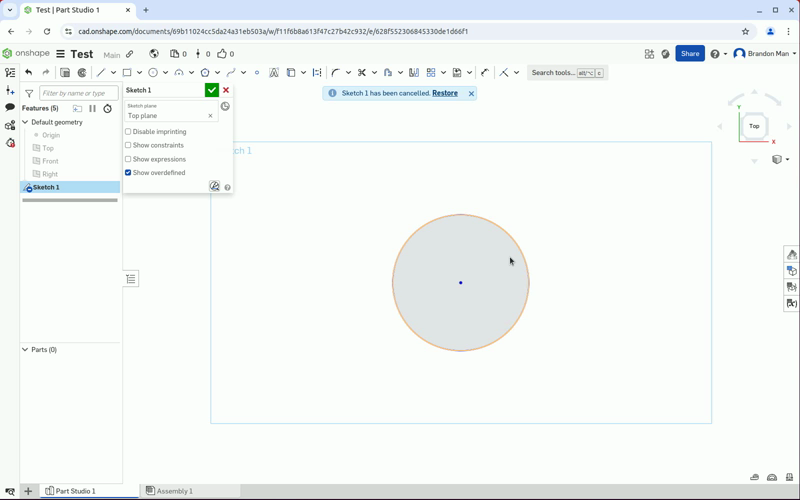
click(510, 256)
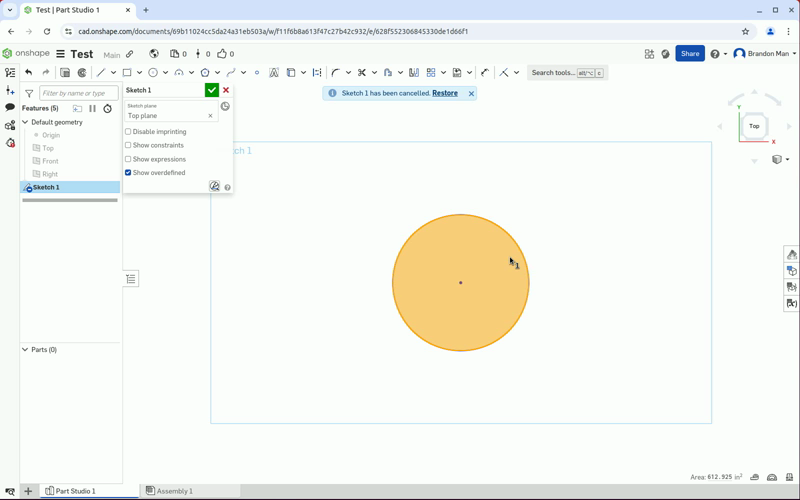
mouse_move(73, 352)
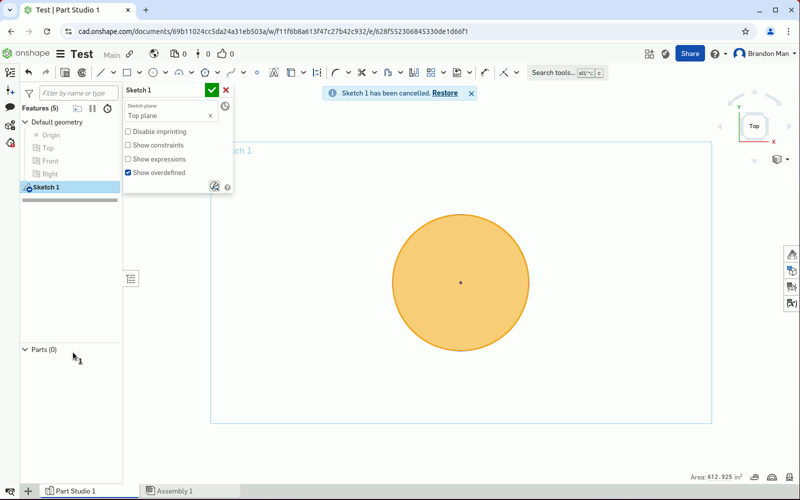
key(shift+y)
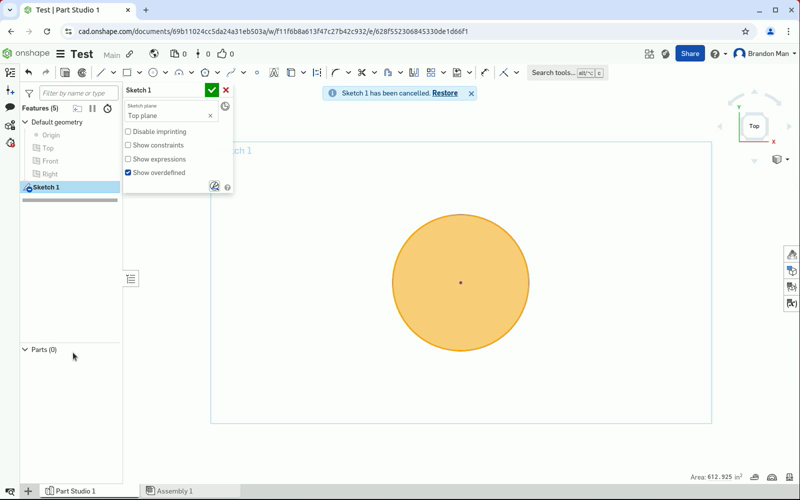
key(shift+e)
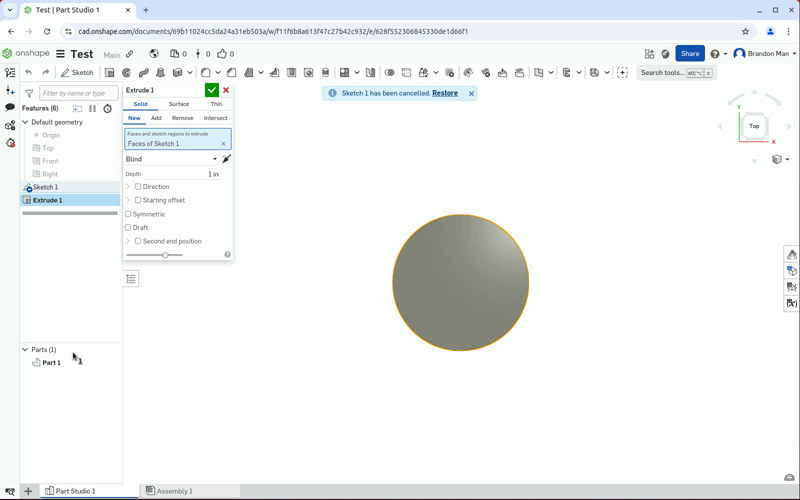
mouse_move(143, 106)
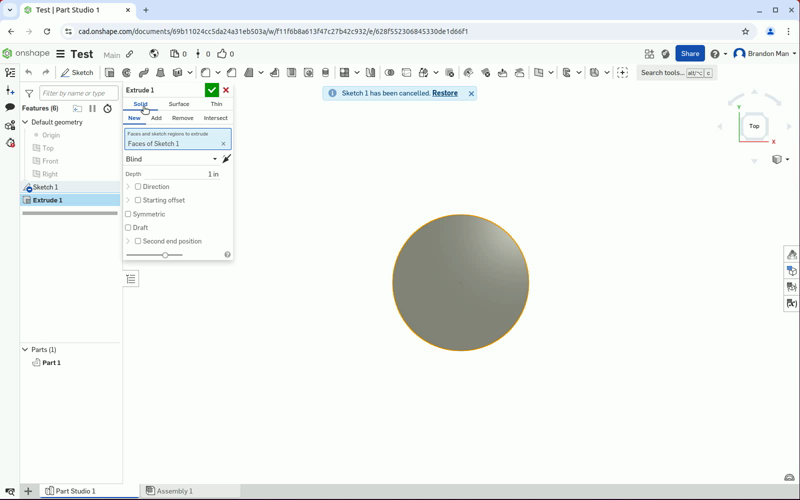
click(143, 106)
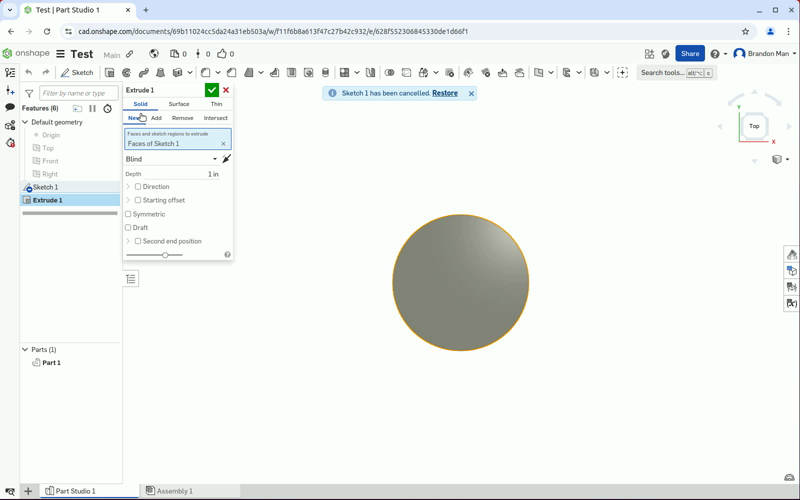
mouse_move(137, 120)
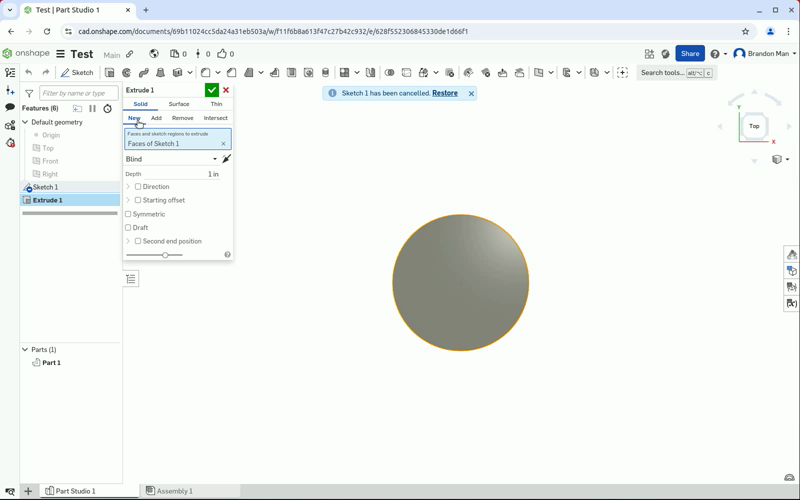
click(137, 120)
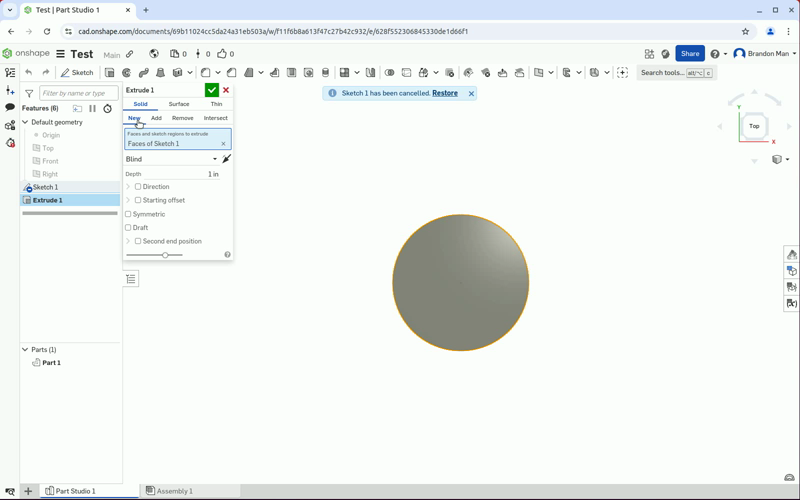
key(tab, 4)
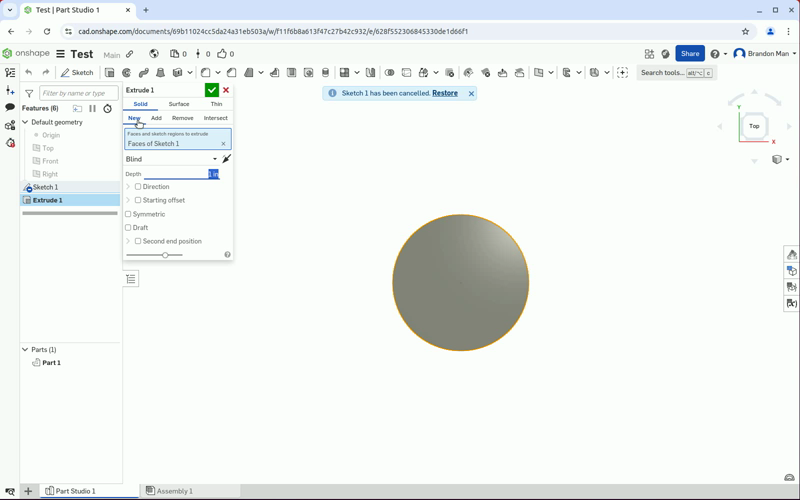
text(18.294)
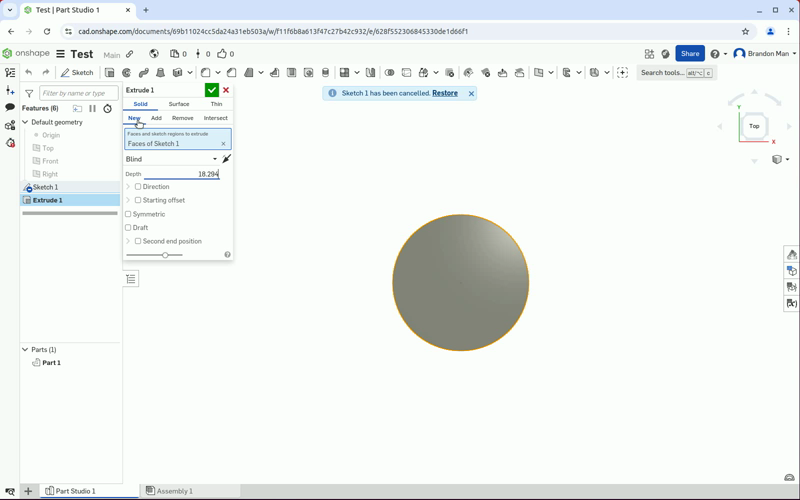
key(tab, 3)
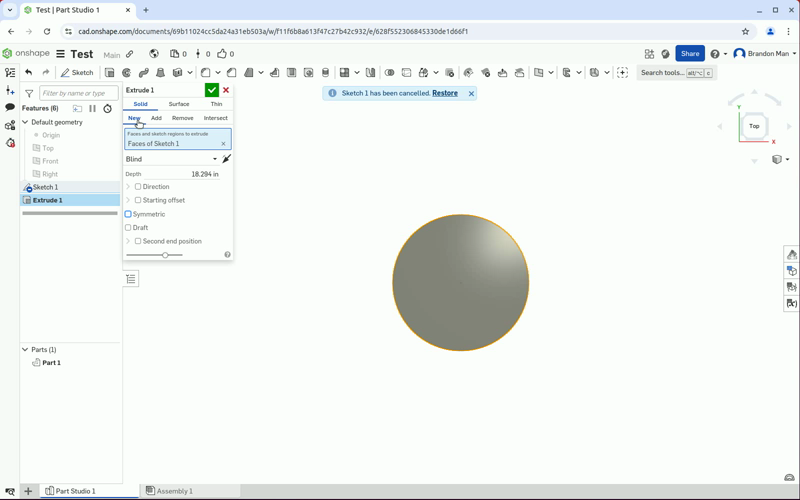
key(space)
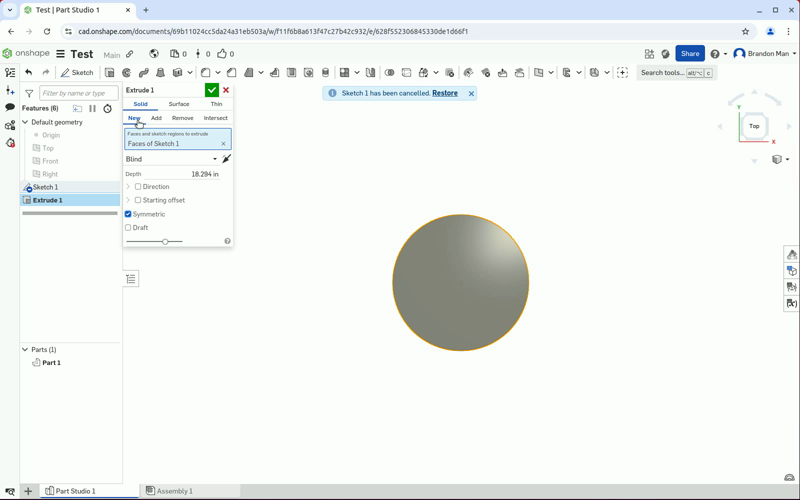
key(enter)
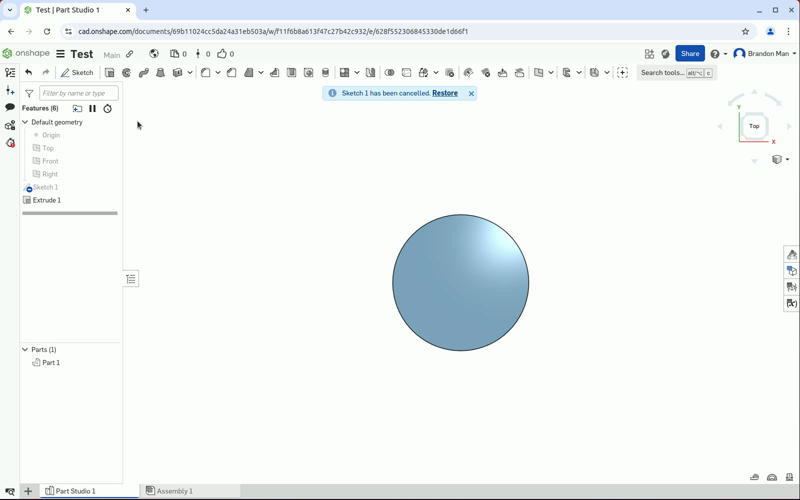
key(shift+h)
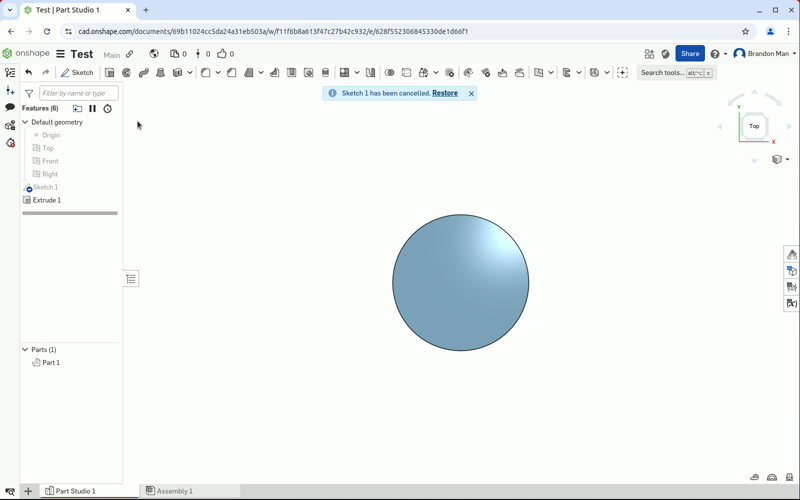
key(shift+h)
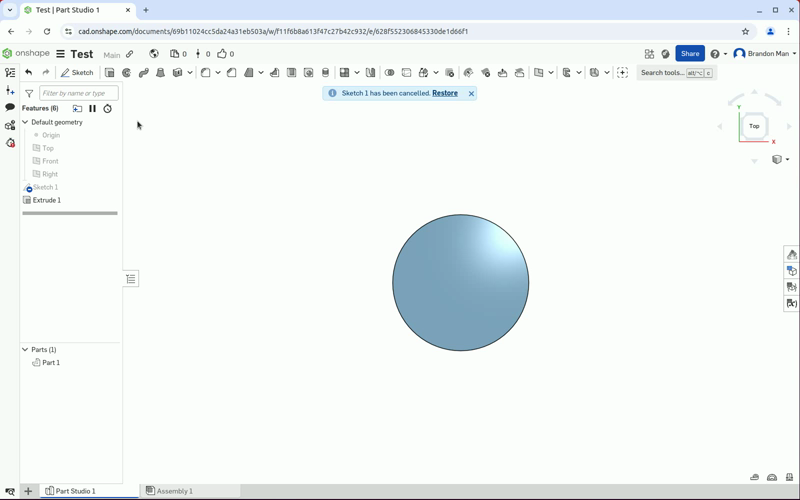
mouse_move(73, 189)
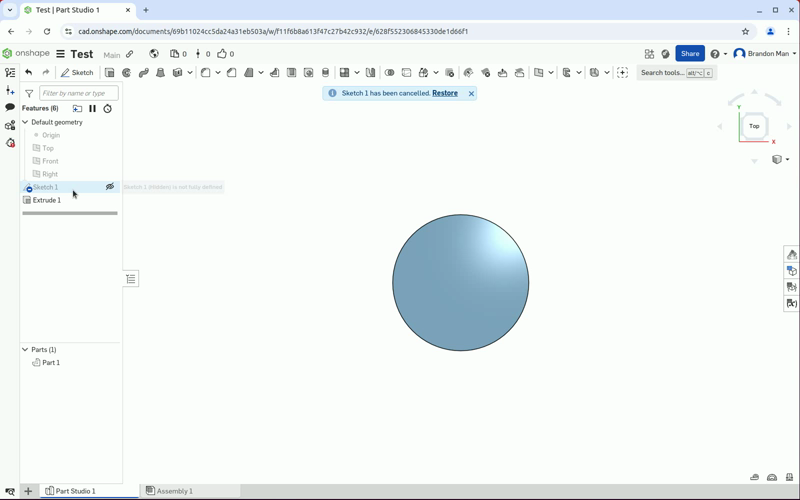
click(73, 189)
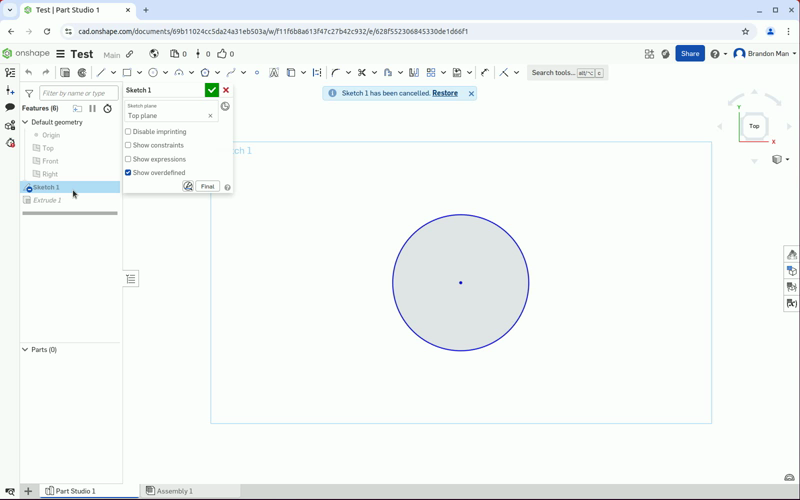
mouse_move(229, 92)
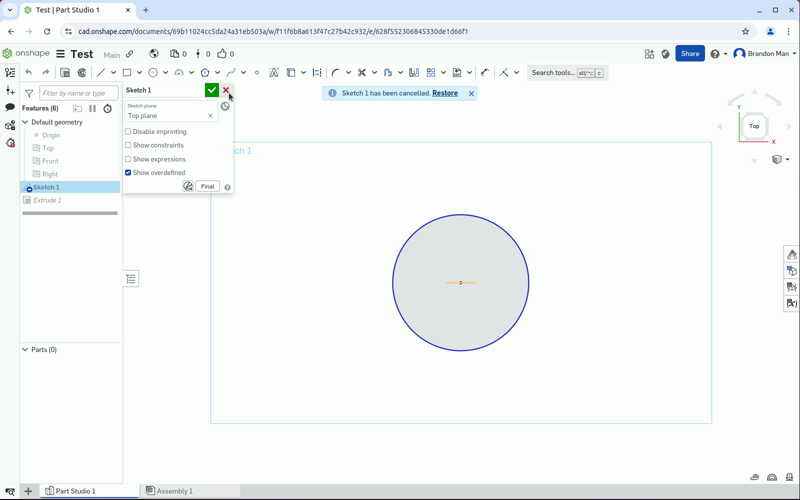
click(229, 92)
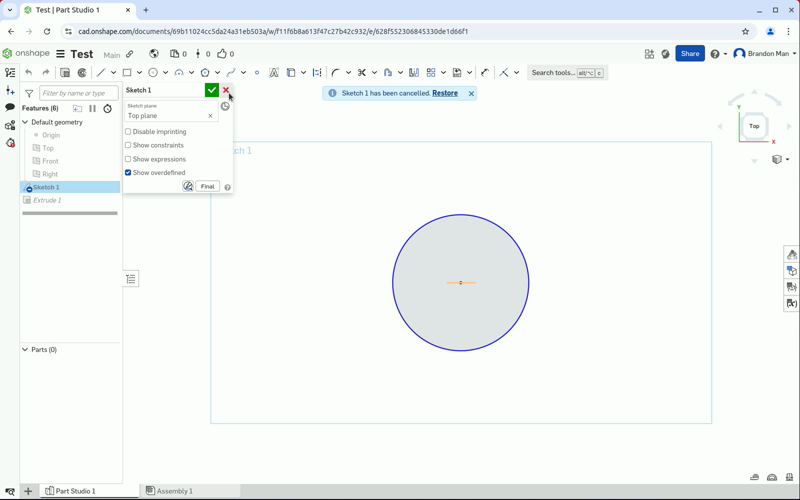
key(shift+s)
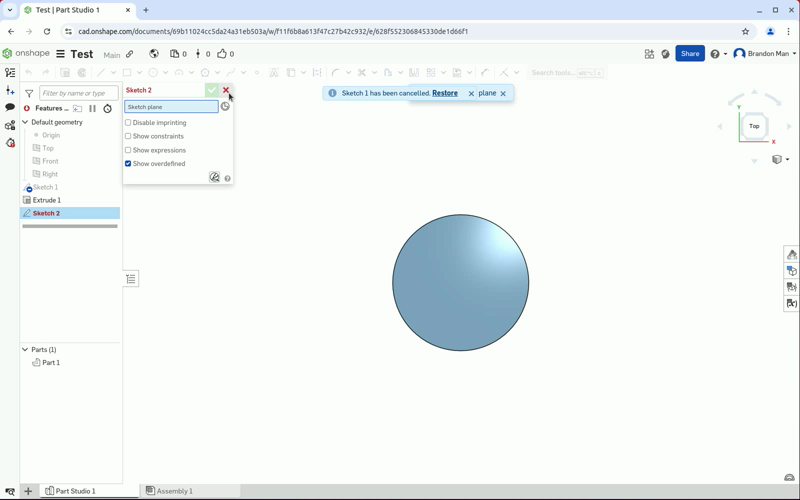
mouse_move(73, 150)
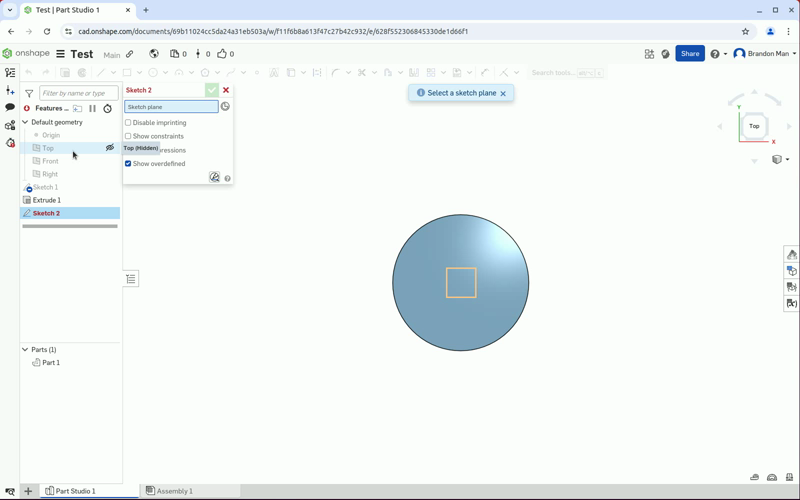
click(73, 150)
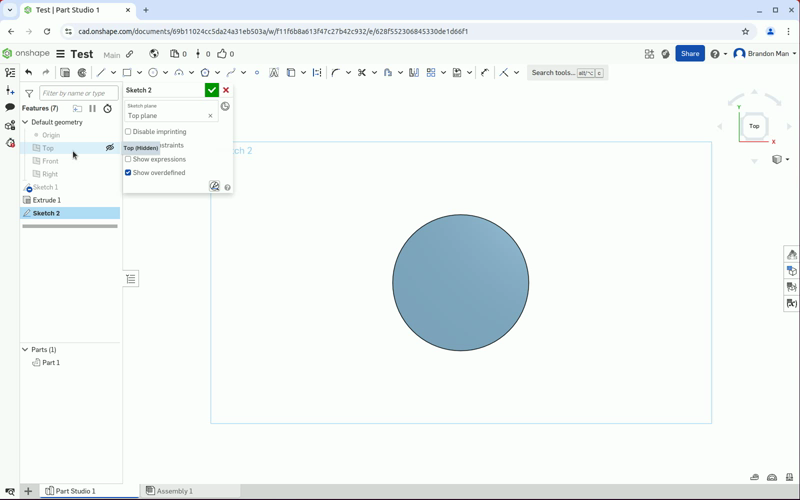
mouse_move(73, 352)
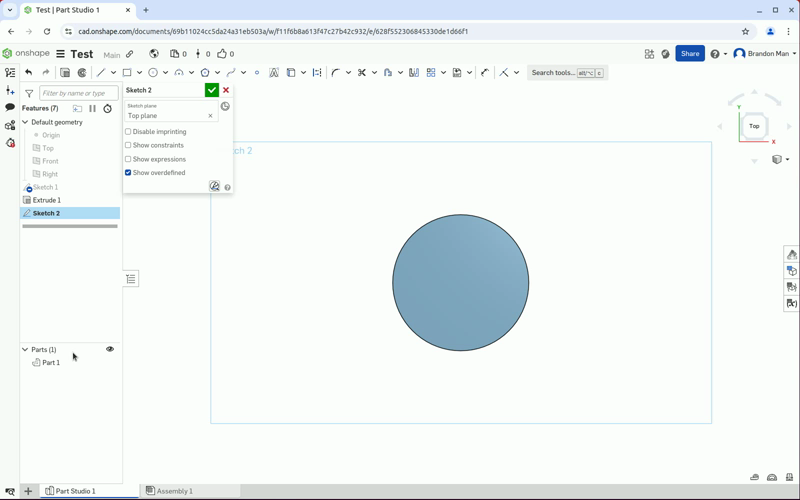
key(y)
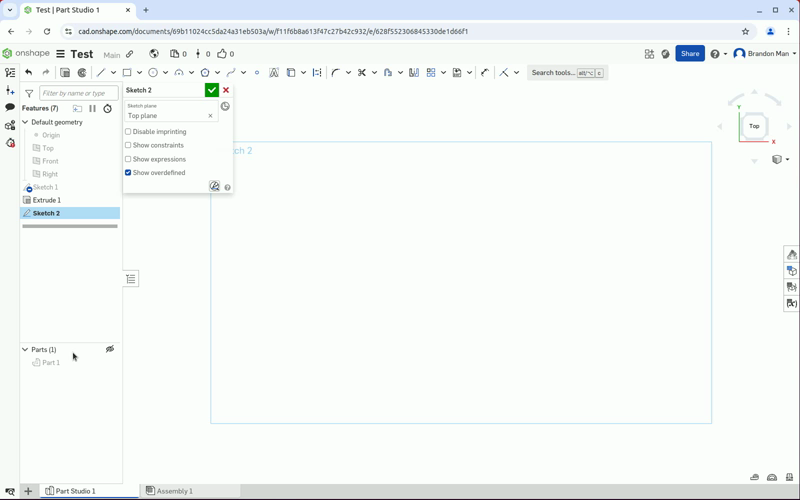
key(l)
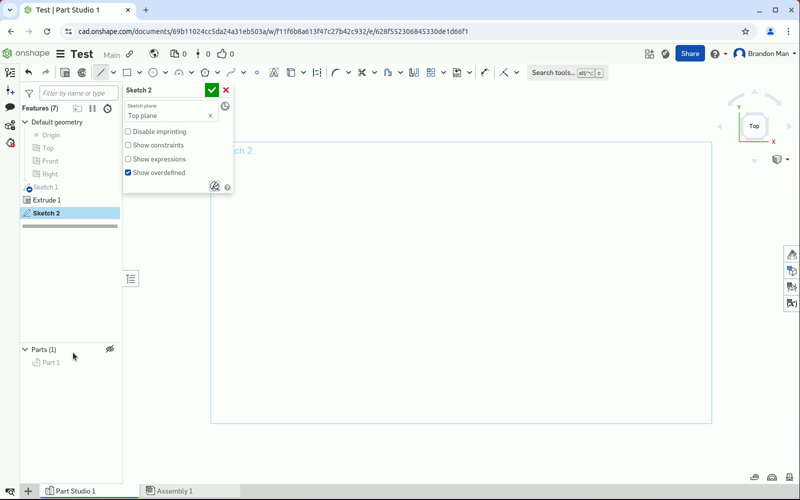
key_down(shift)
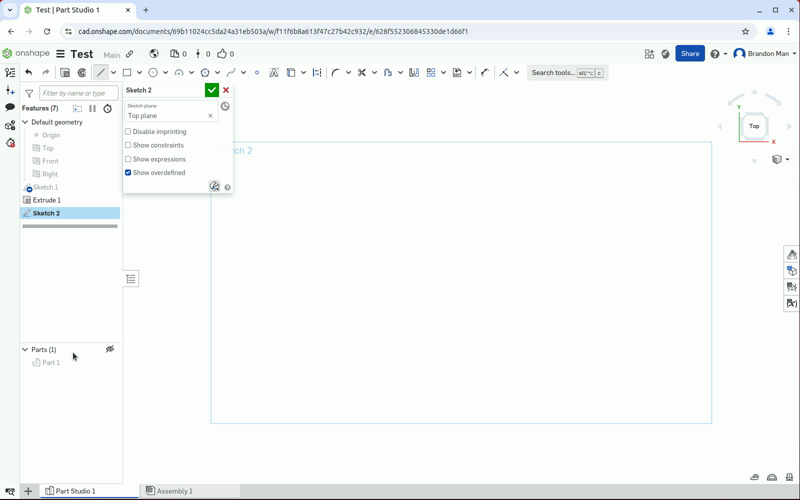
mouse_move(434, 373)
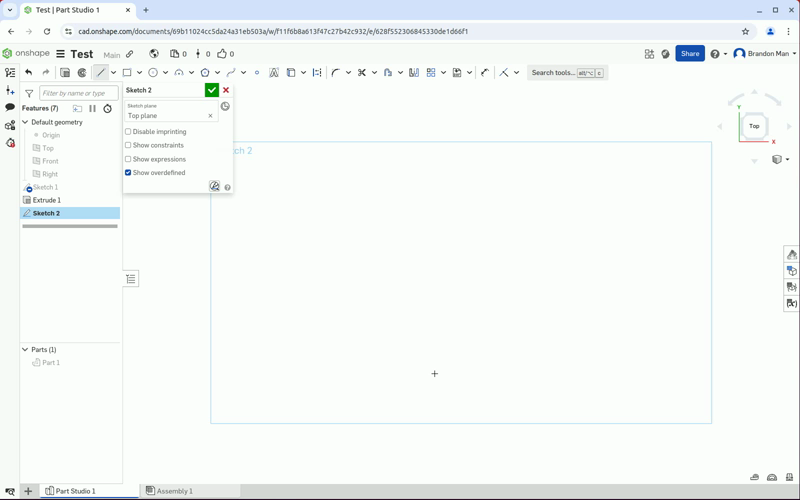
click(434, 373)
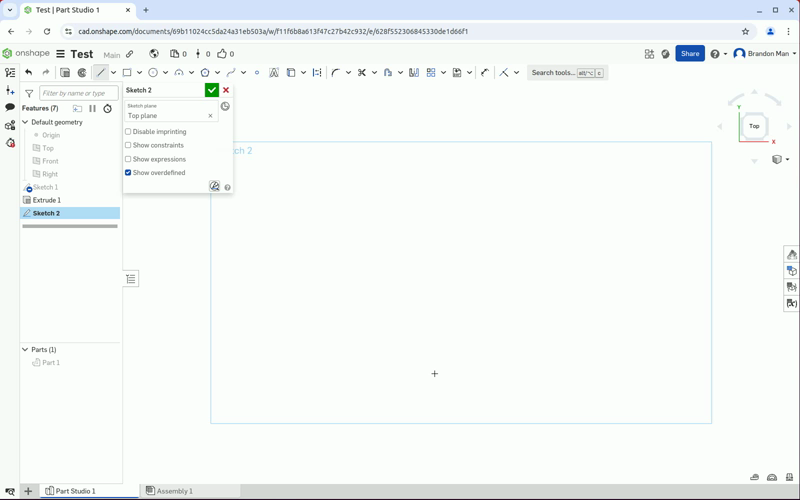
key_up(shift)
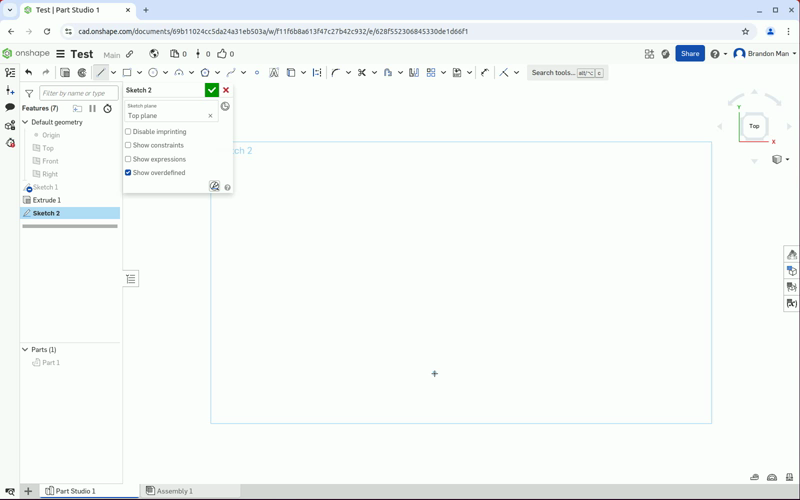
key_down(shift)
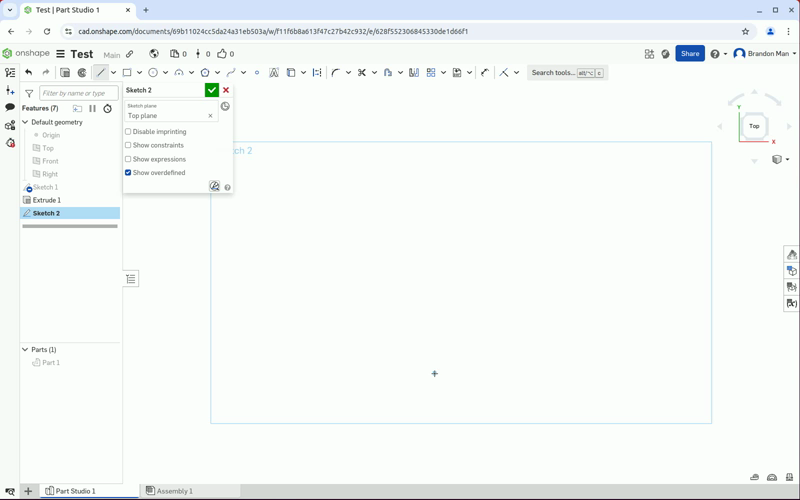
mouse_move(464, 373)
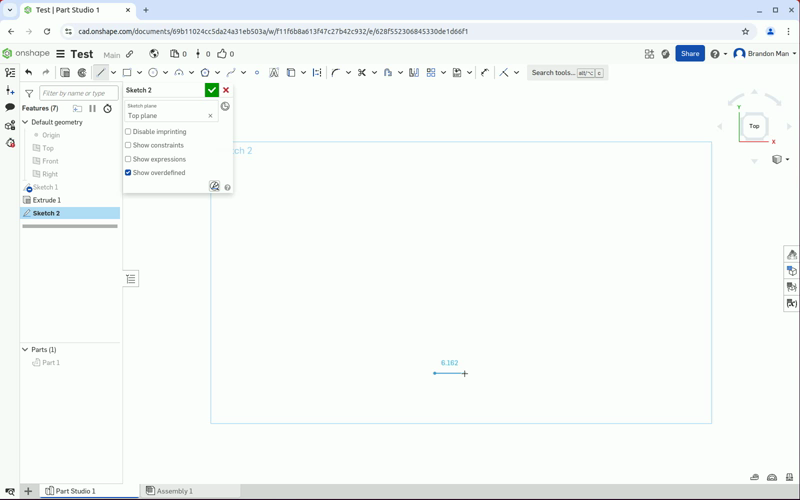
mouse_move(460, 373)
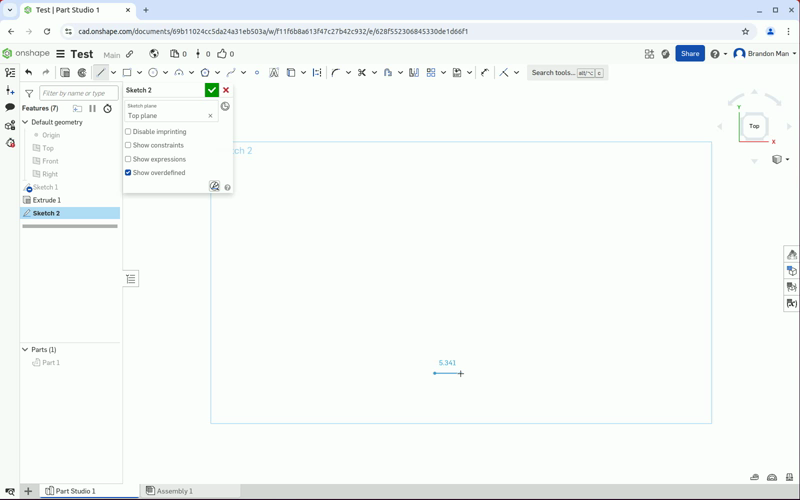
click(460, 373)
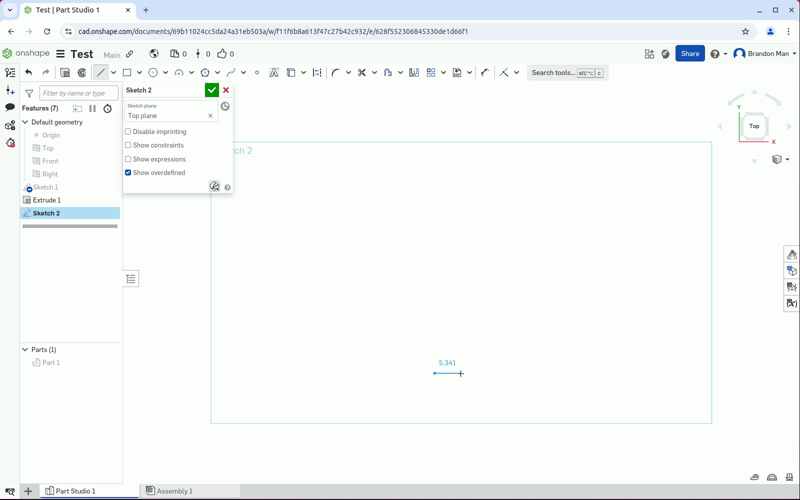
key_up(shift)
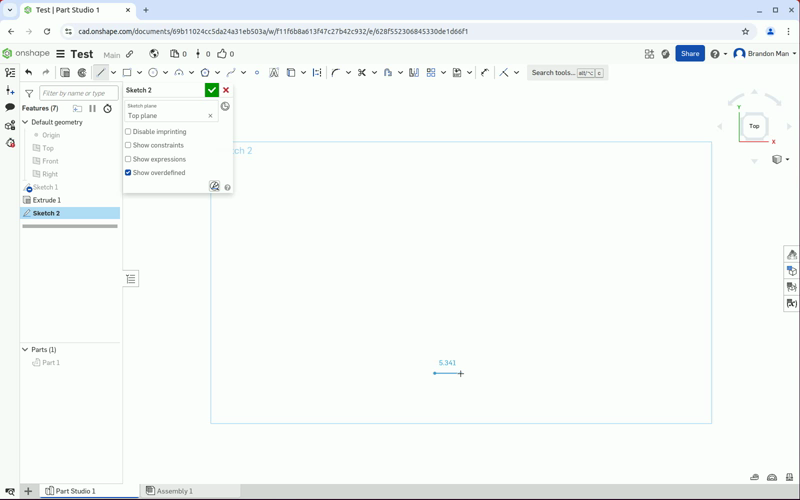
key_down(shift)
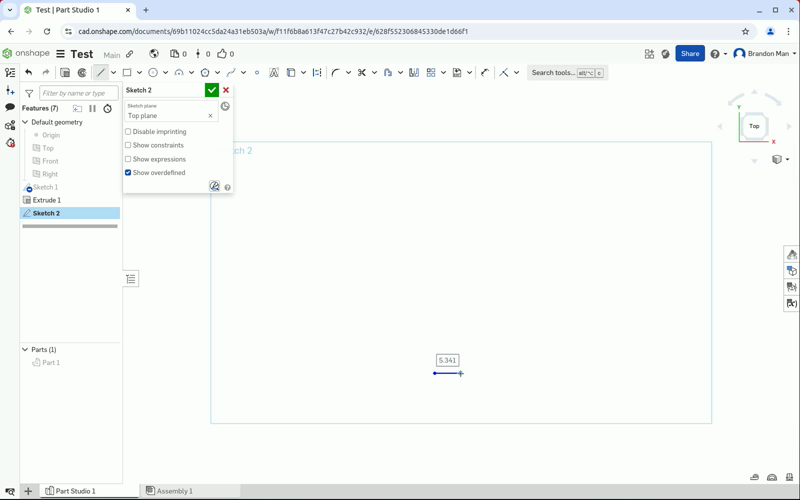
mouse_move(490, 373)
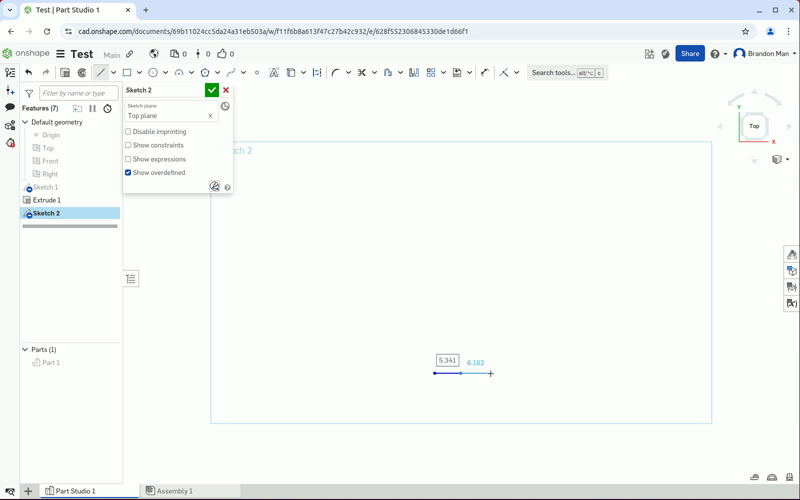
mouse_move(486, 373)
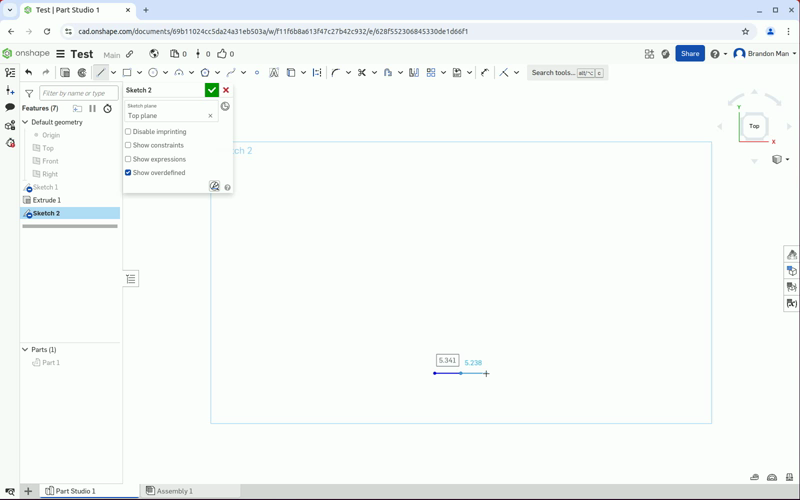
click(486, 373)
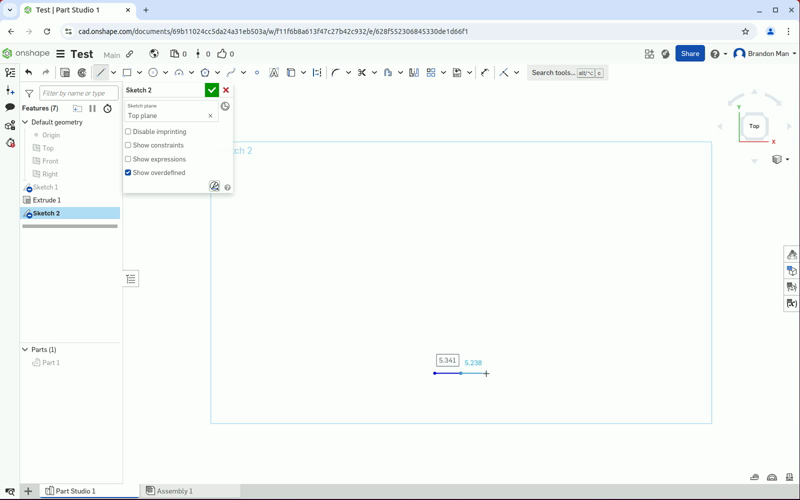
key_up(shift)
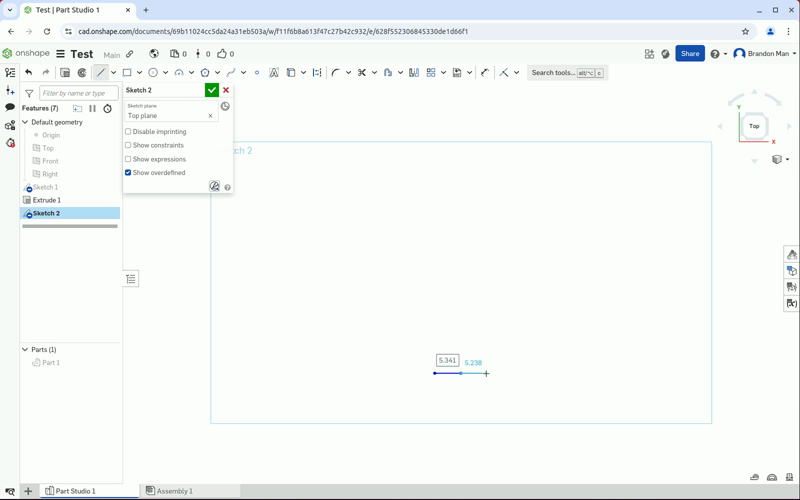
key_down(shift)
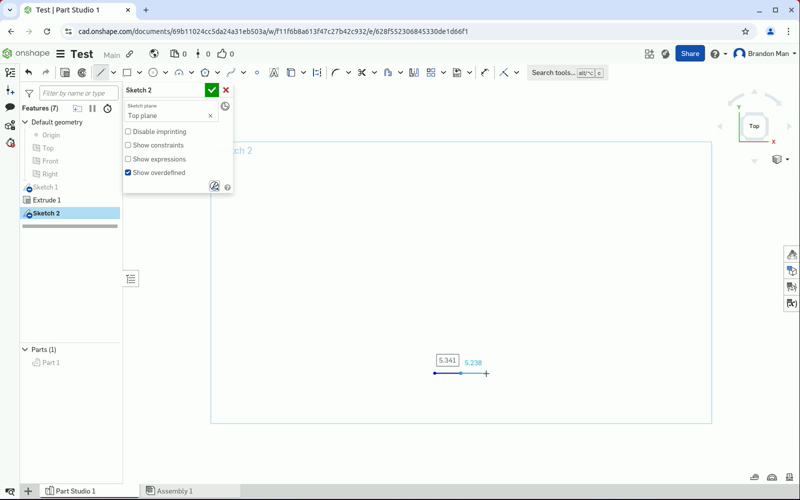
mouse_move(516, 373)
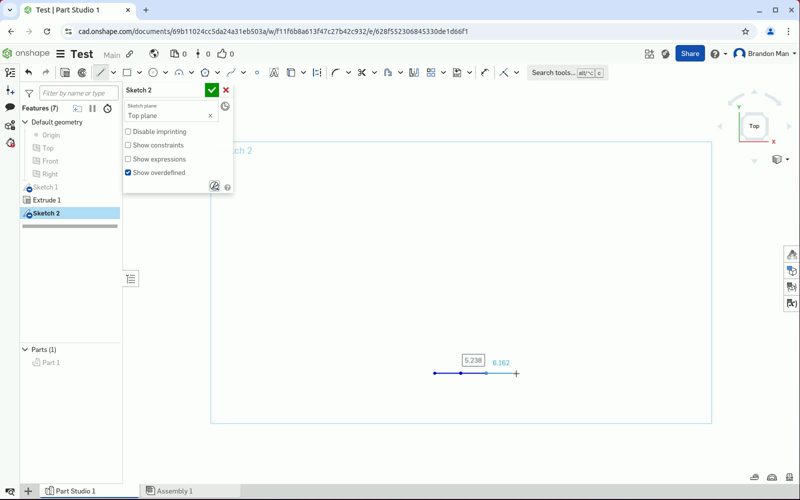
mouse_move(486, 345)
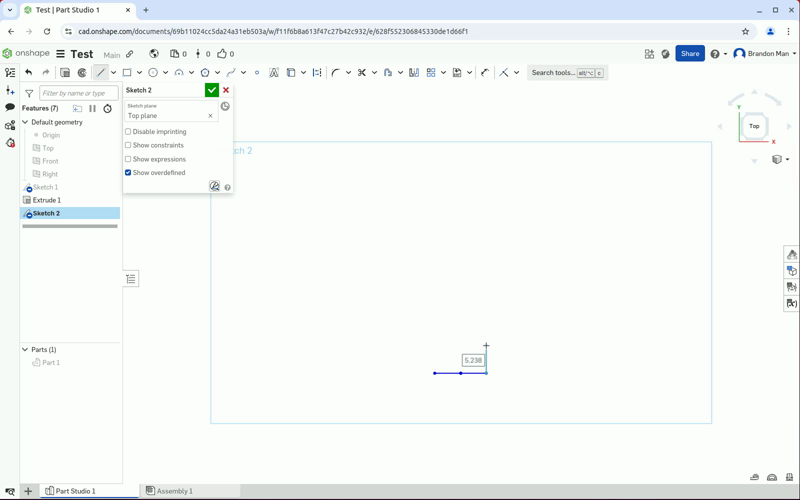
click(486, 345)
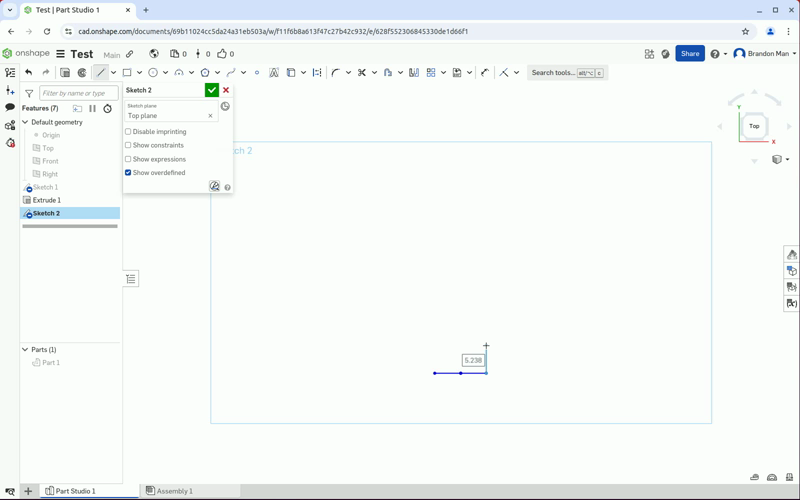
key_up(shift)
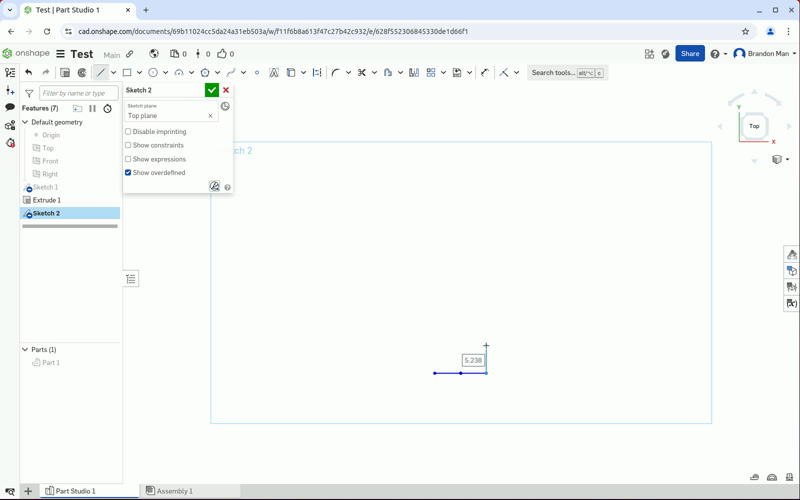
key(esc)
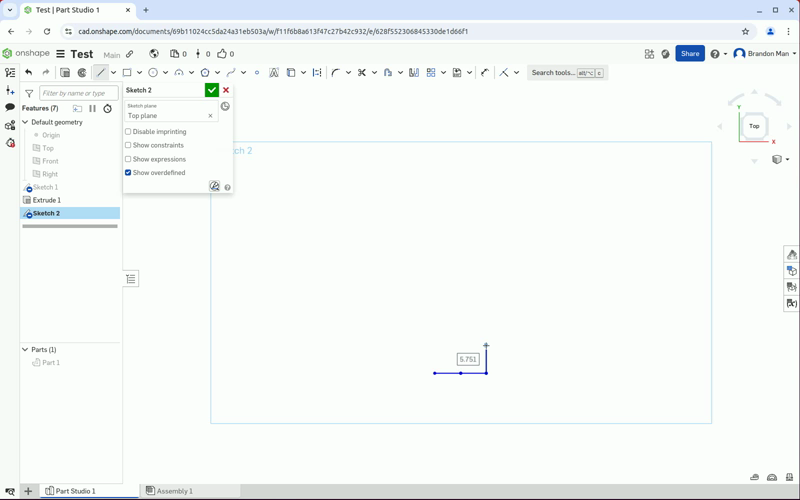
key(a)
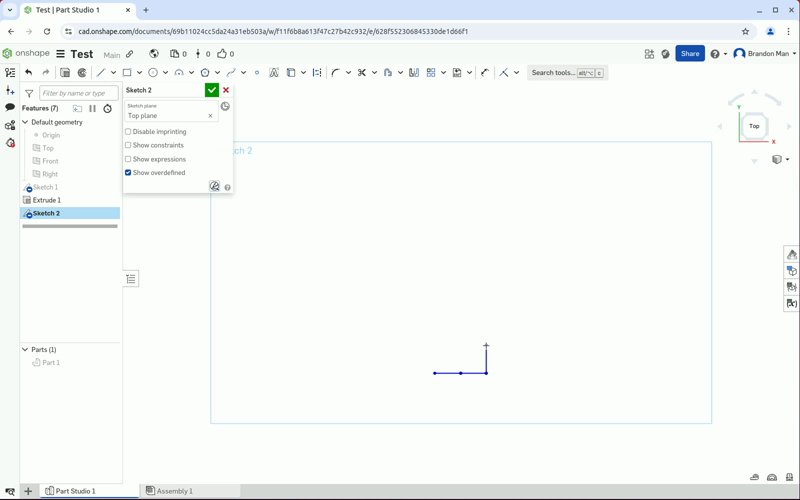
mouse_move(486, 345)
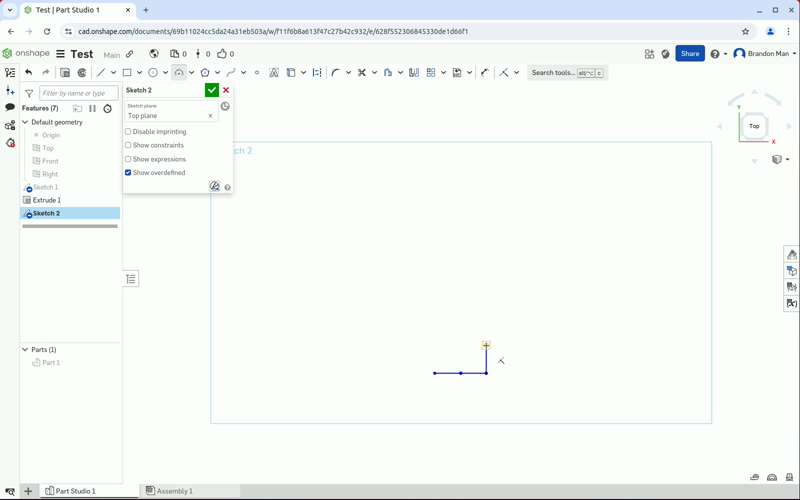
click(486, 345)
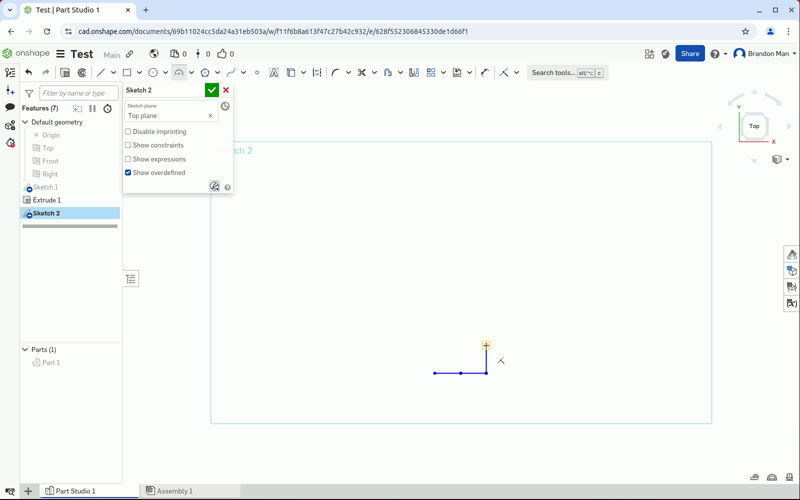
key_down(shift)
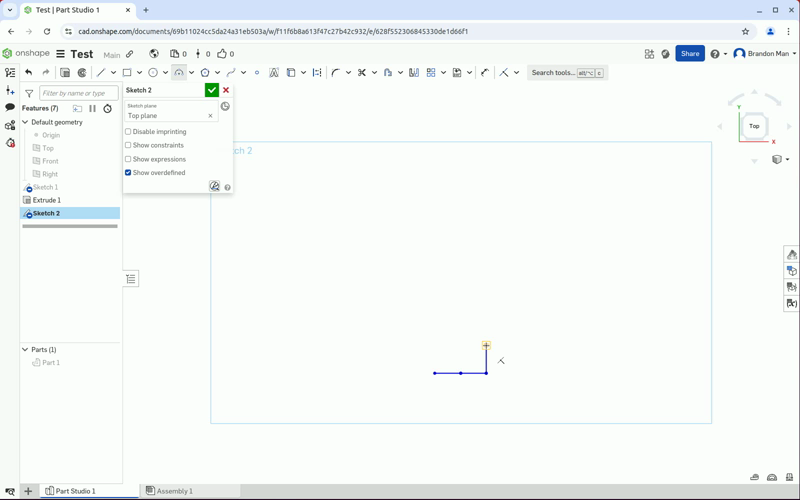
mouse_move(434, 345)
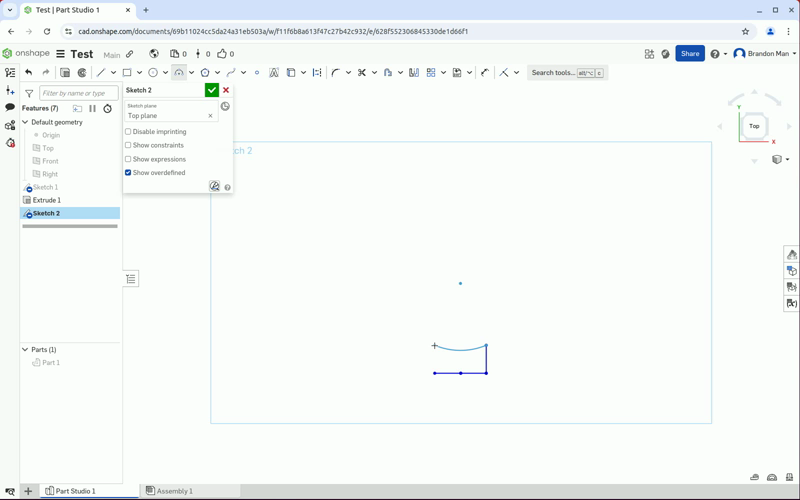
click(434, 345)
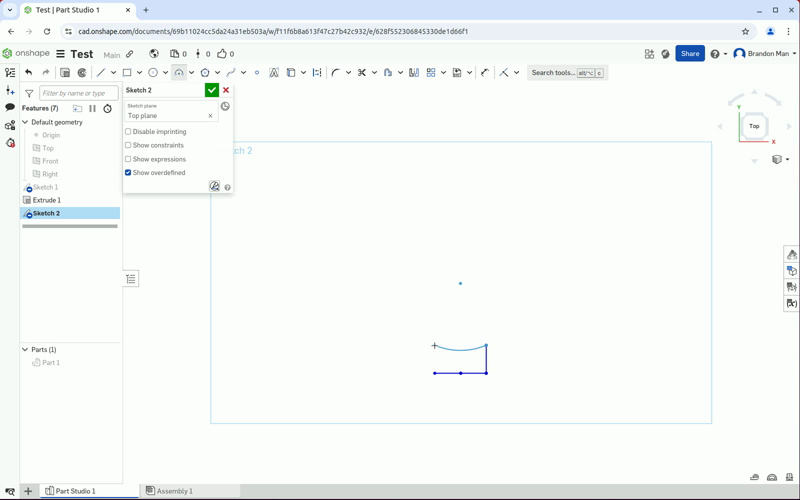
mouse_move(460, 350)
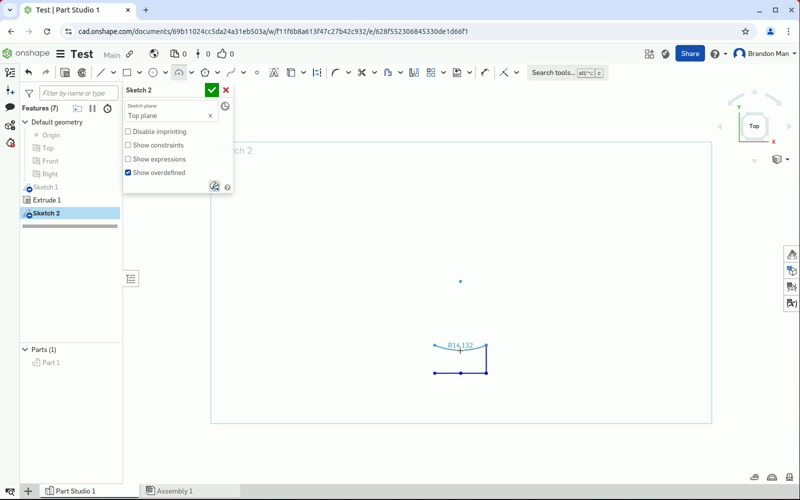
click(460, 350)
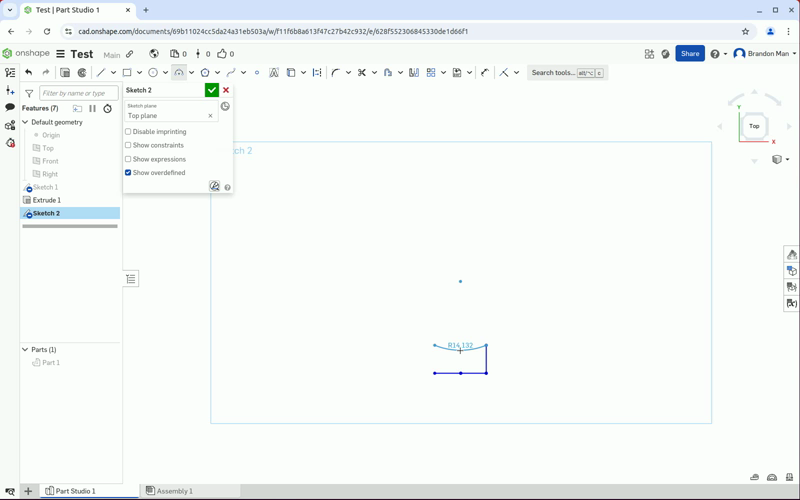
key_up(shift)
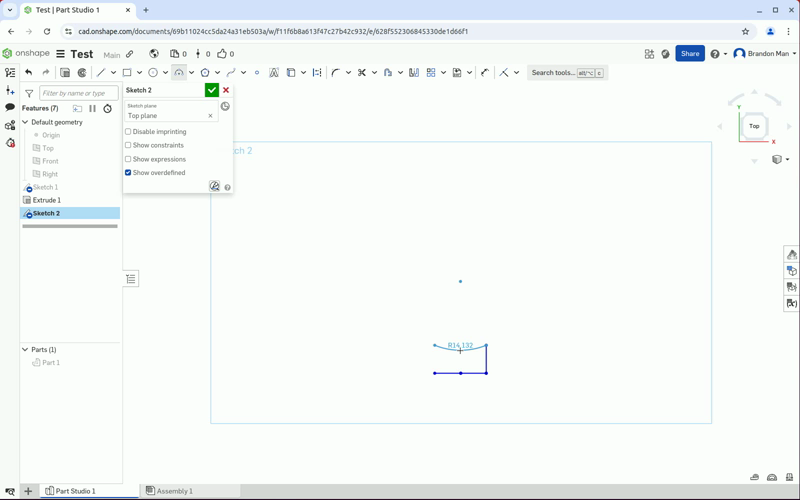
key(esc)
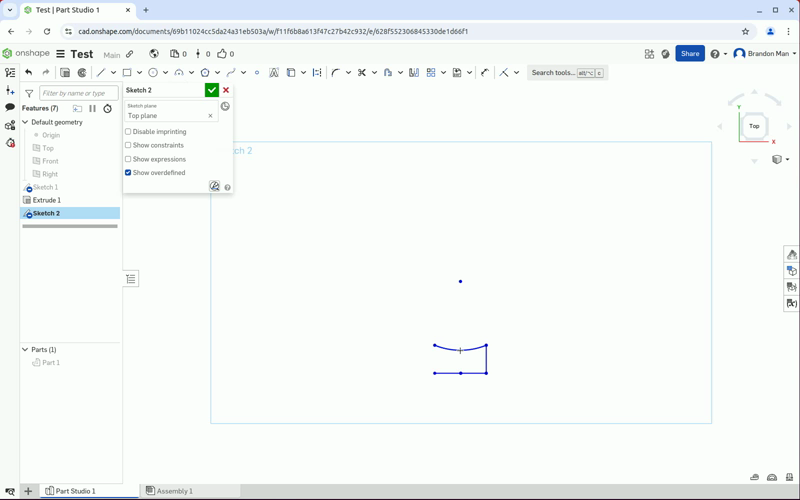
key(l)
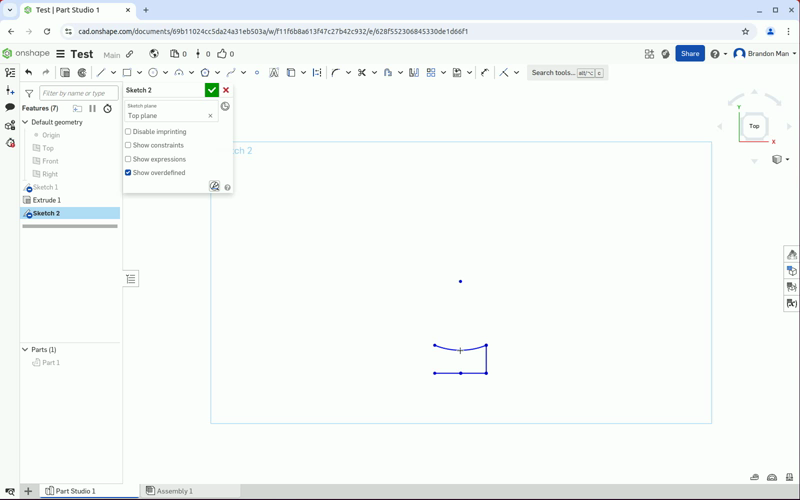
mouse_move(434, 345)
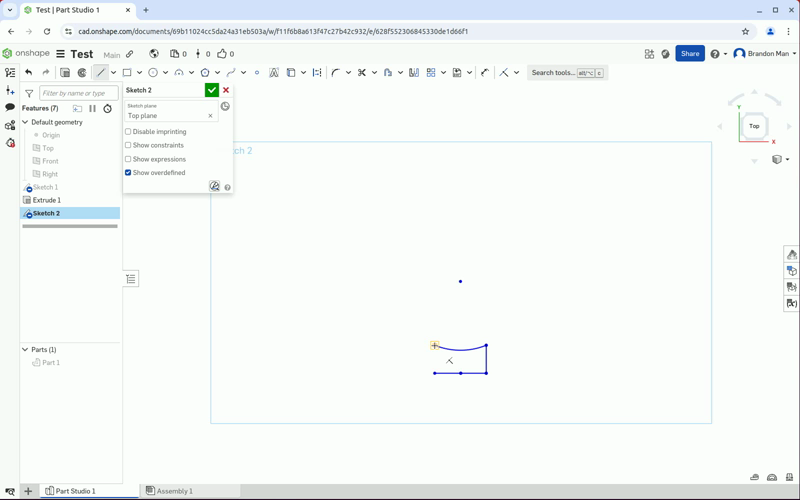
click(434, 345)
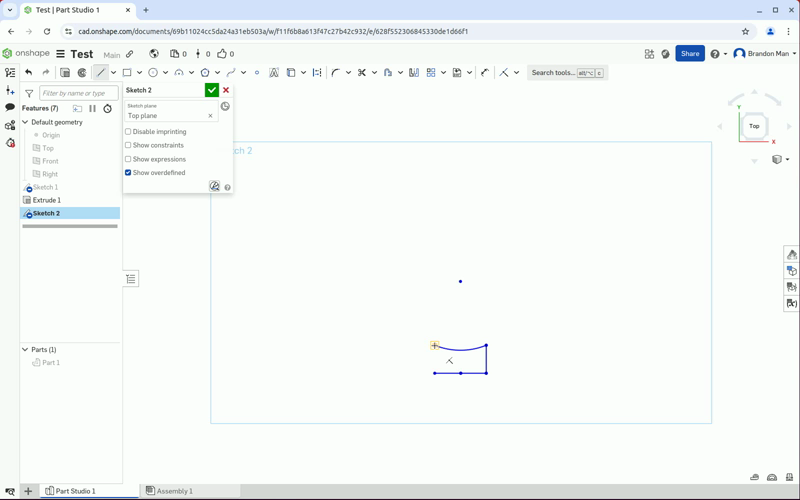
mouse_move(464, 345)
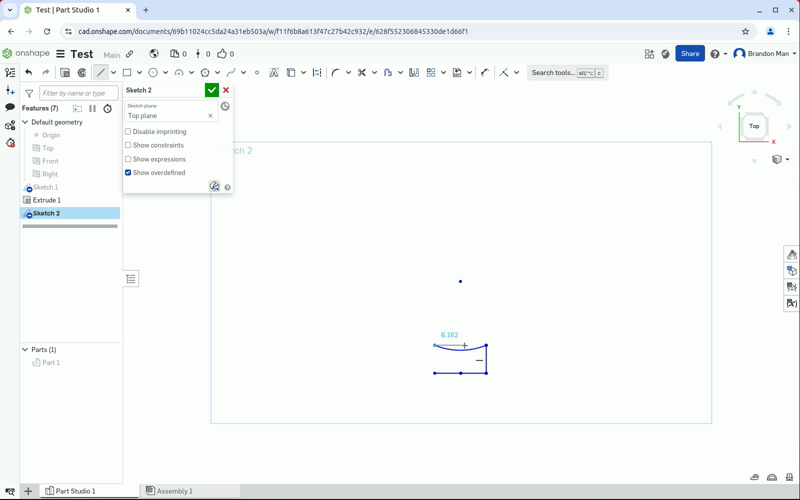
key_down(shift)
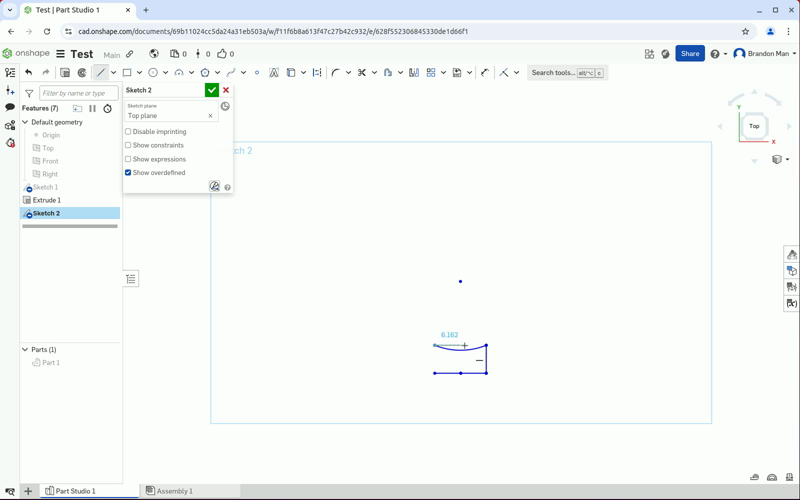
mouse_move(434, 373)
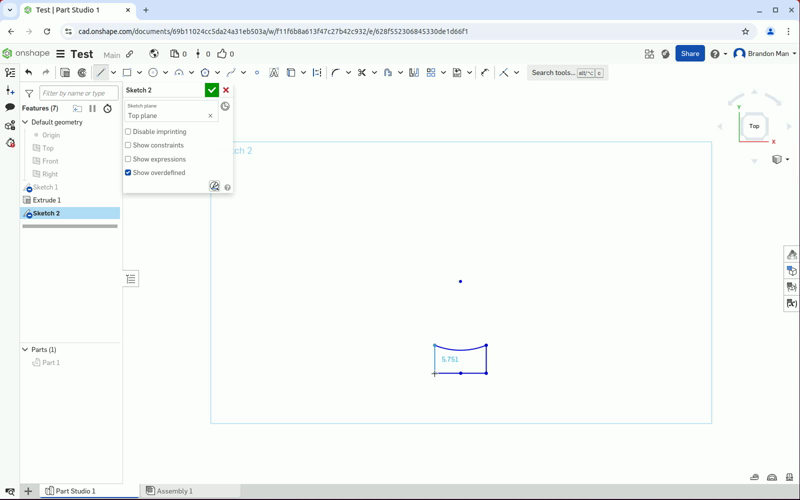
key_up(shift)
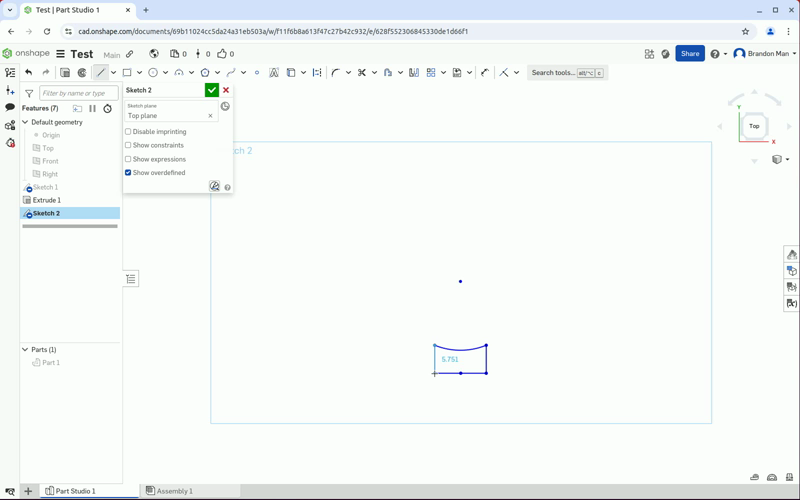
click(434, 373)
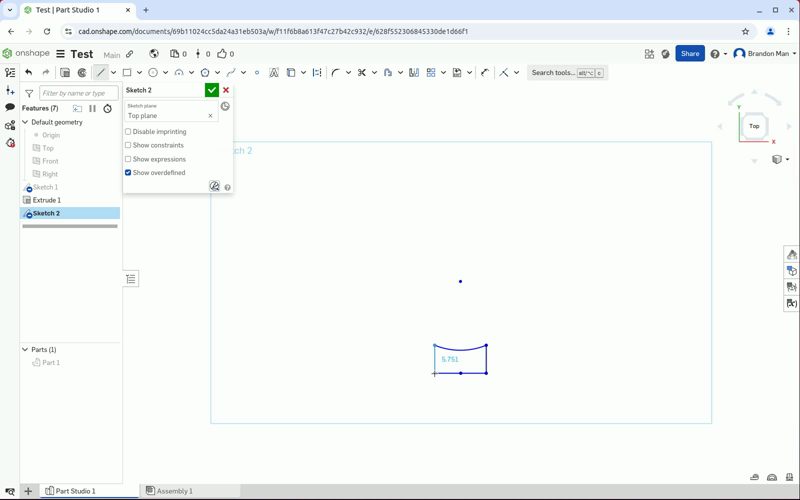
key(esc)
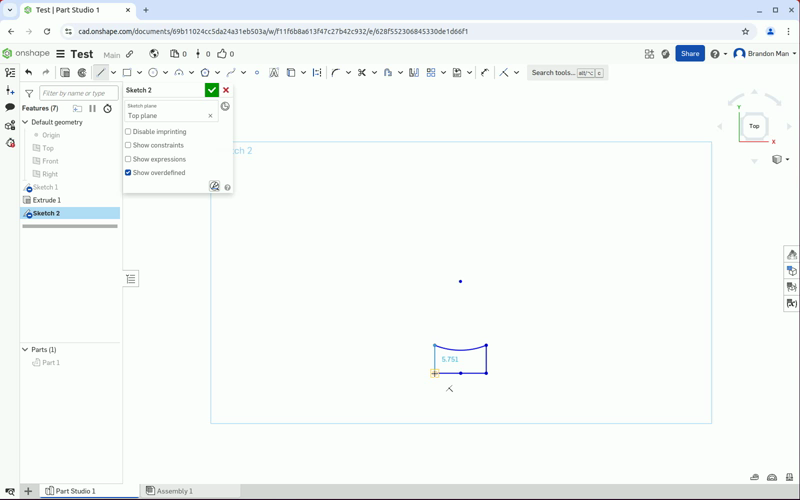
mouse_move(480, 355)
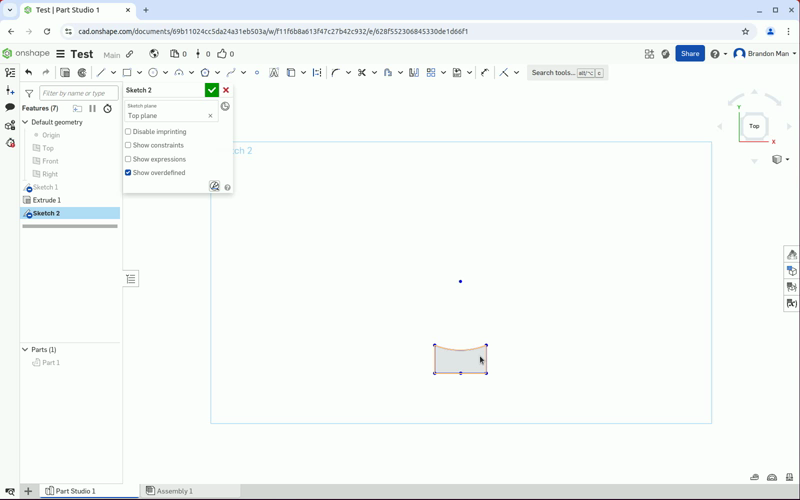
scroll(6)
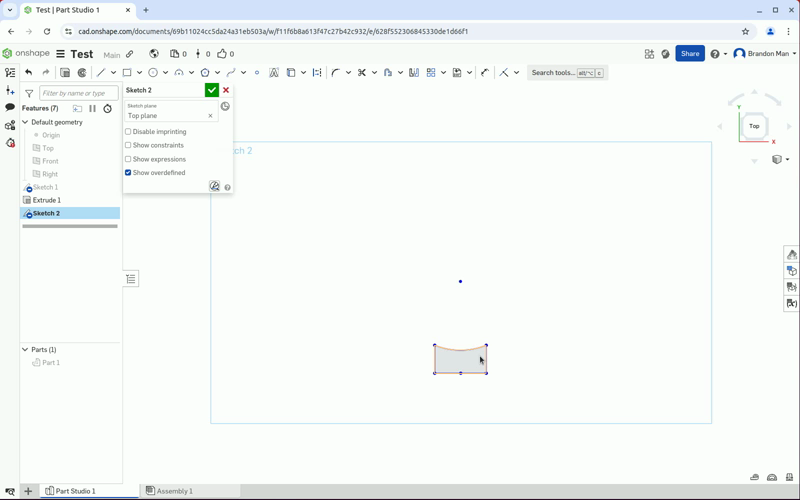
scroll(6)
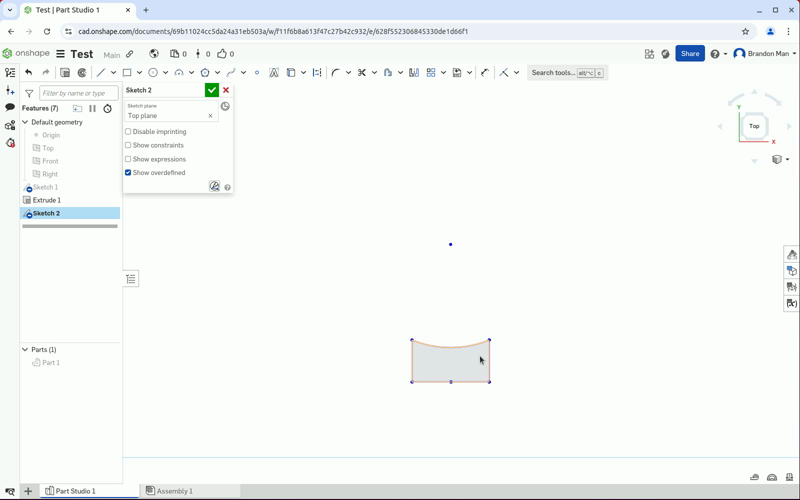
scroll(6)
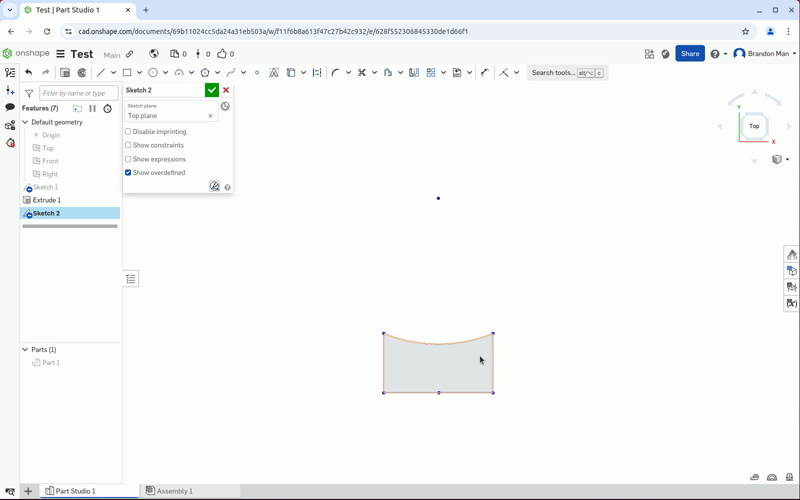
scroll(6)
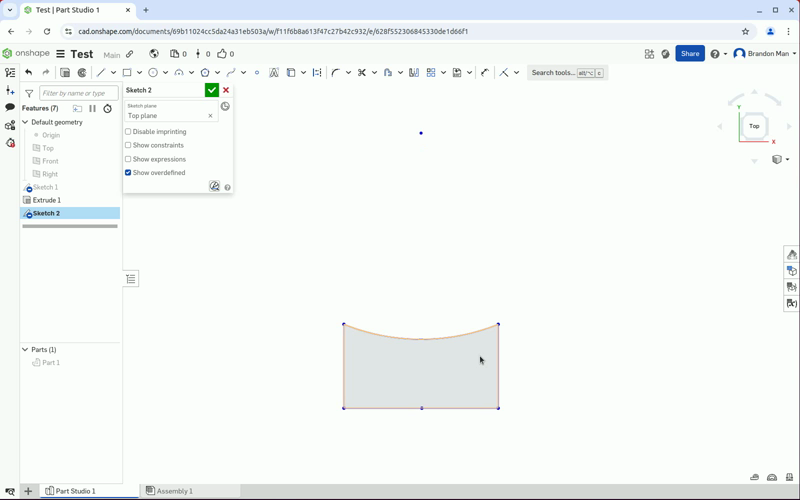
scroll(6)
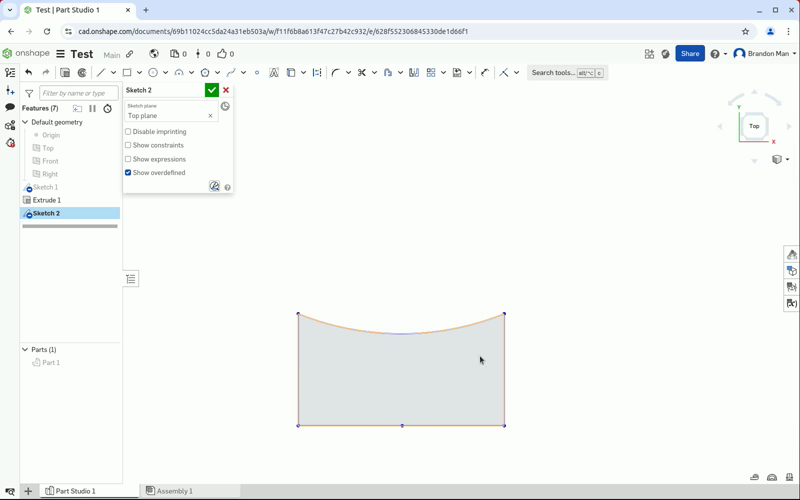
scroll(6)
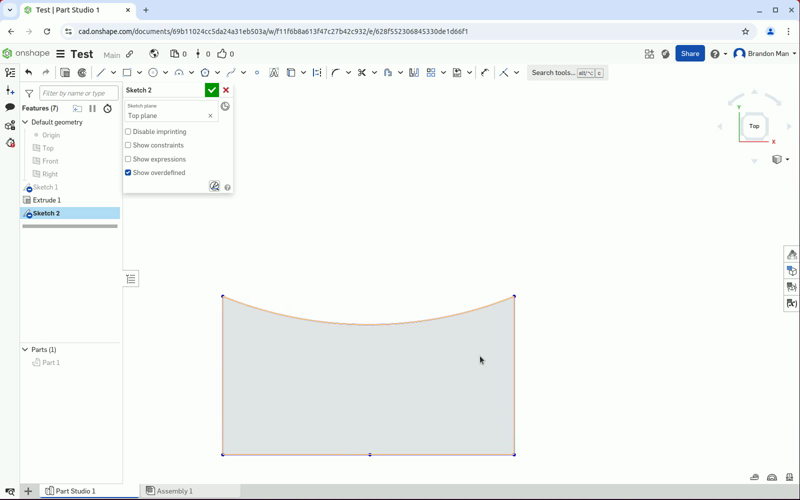
scroll(6)
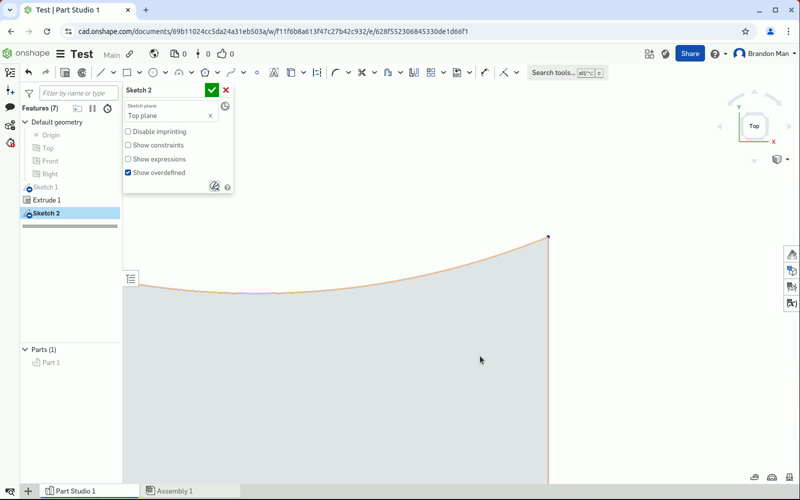
click(480, 355)
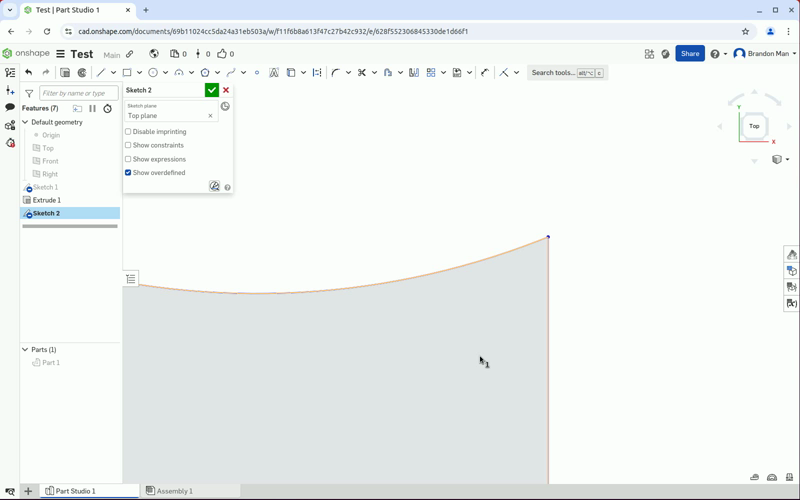
scroll(-6)
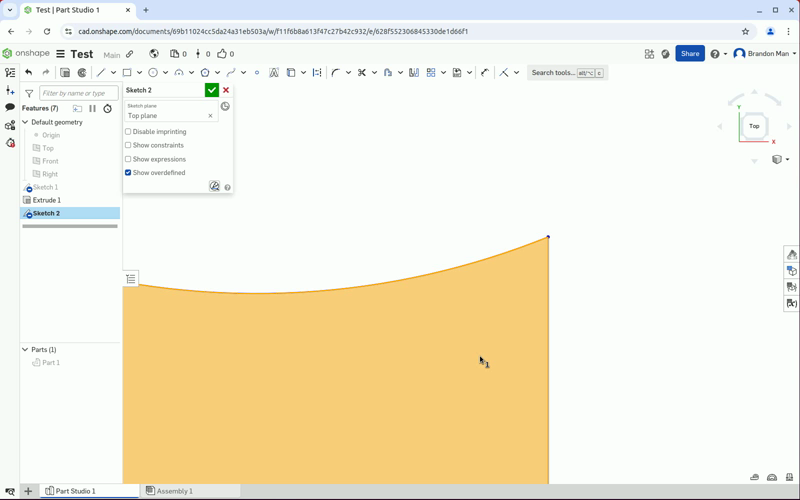
scroll(-6)
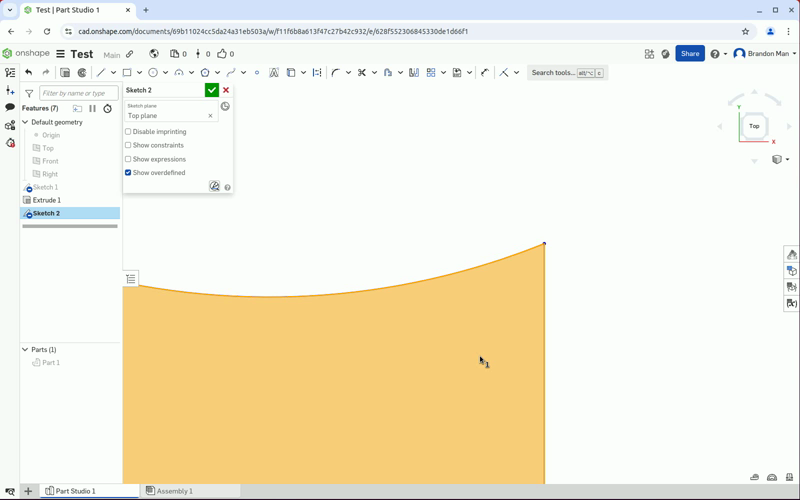
scroll(-6)
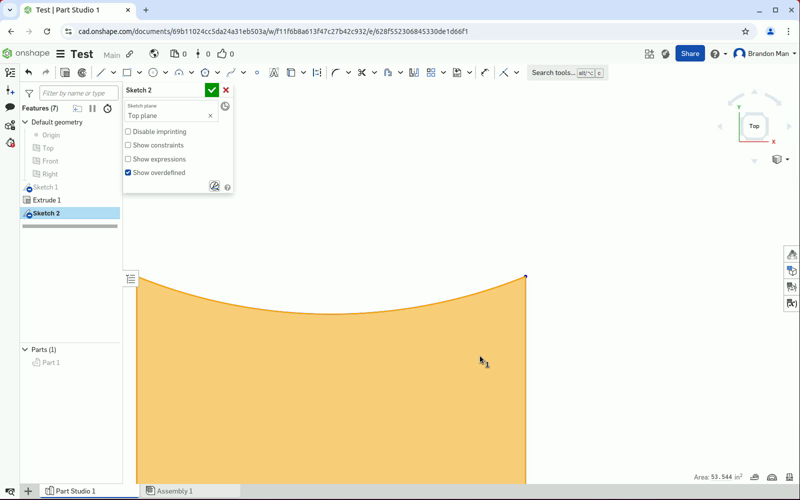
scroll(-6)
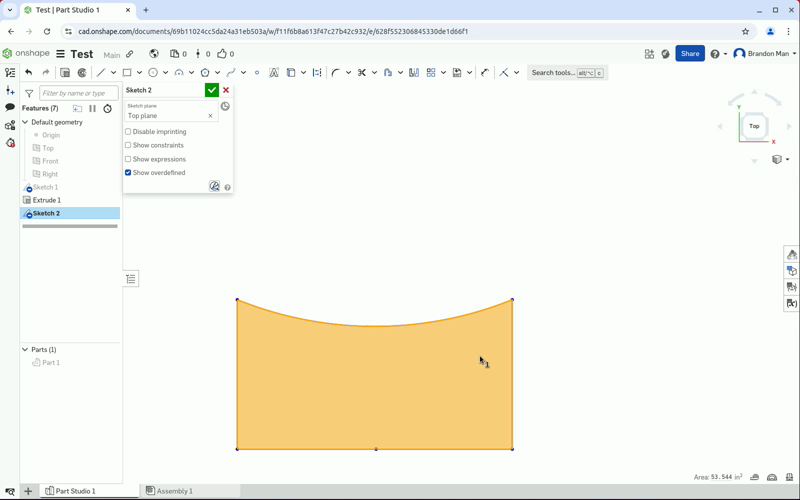
scroll(-6)
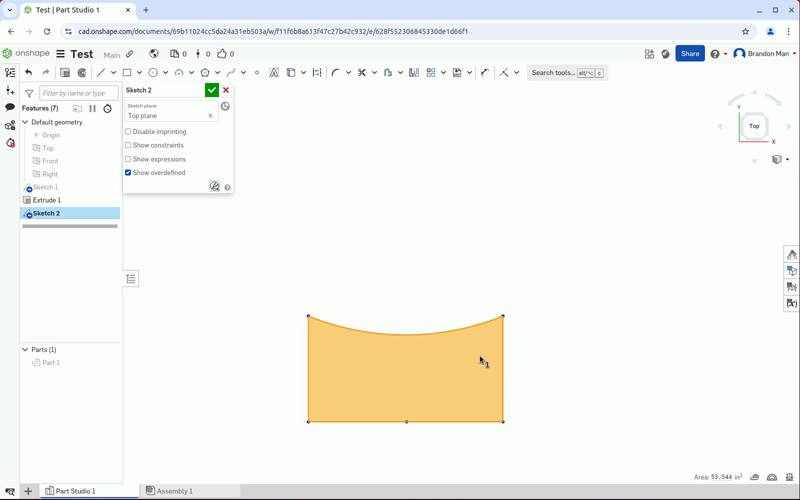
scroll(-6)
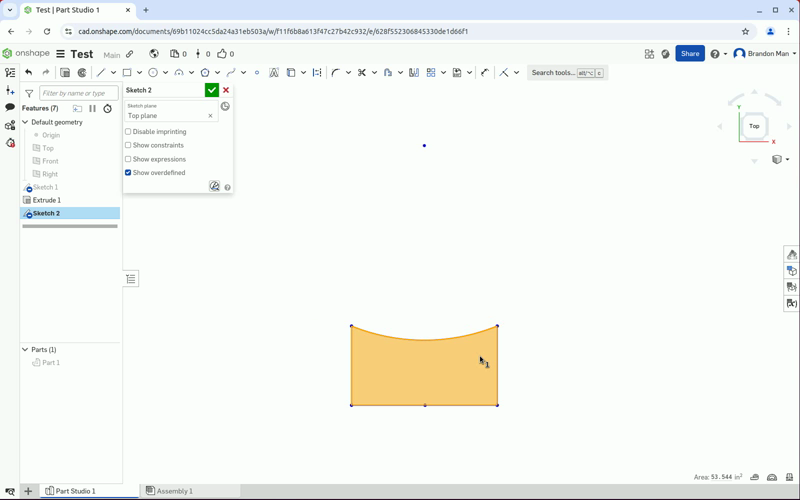
scroll(-6)
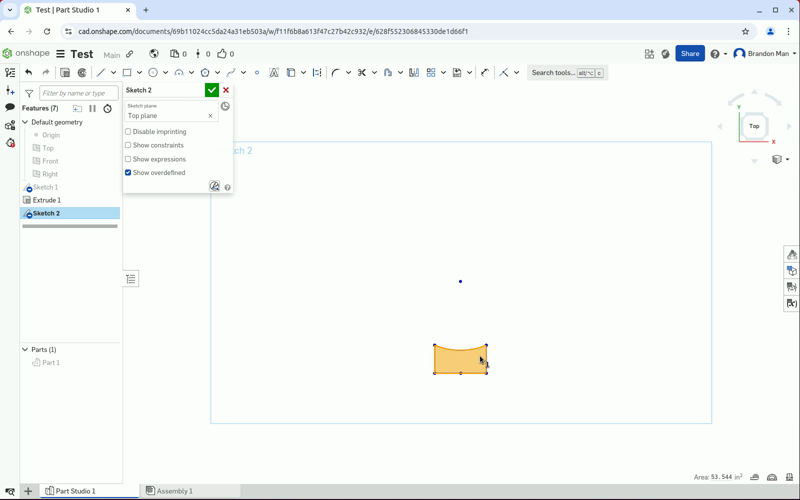
mouse_move(73, 352)
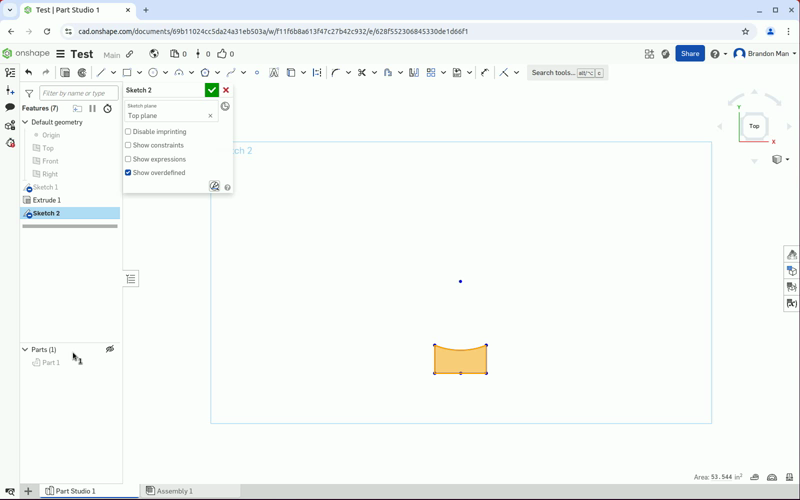
key(shift+y)
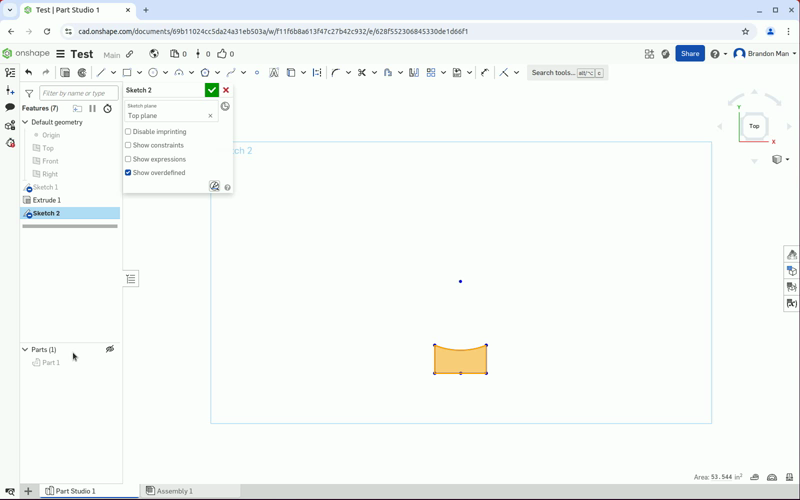
key(shift+e)
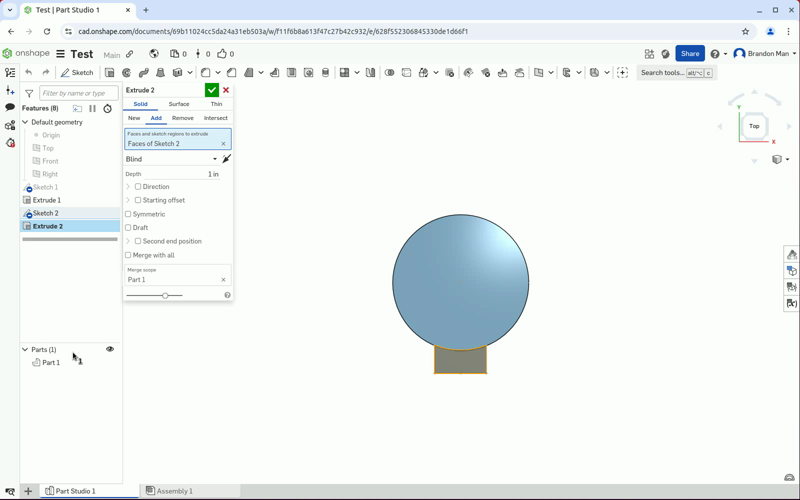
mouse_move(143, 106)
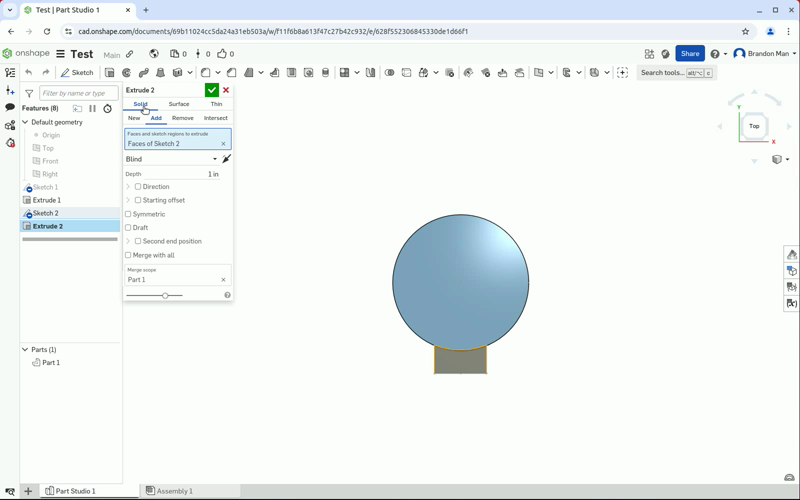
click(143, 106)
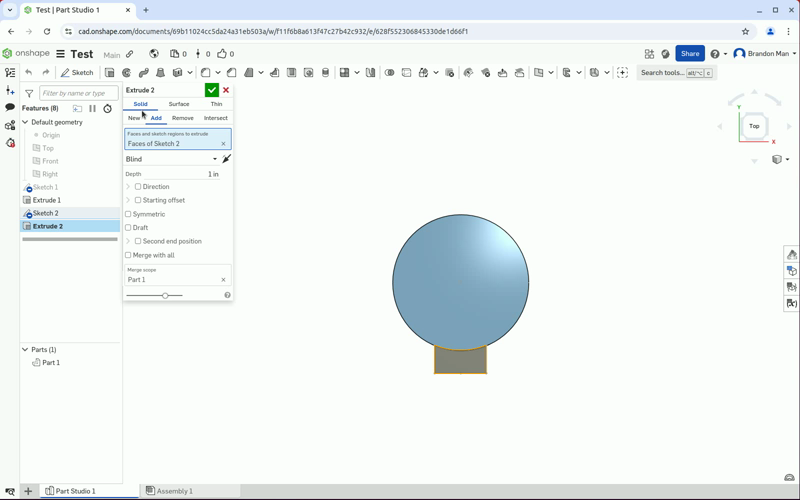
mouse_move(137, 120)
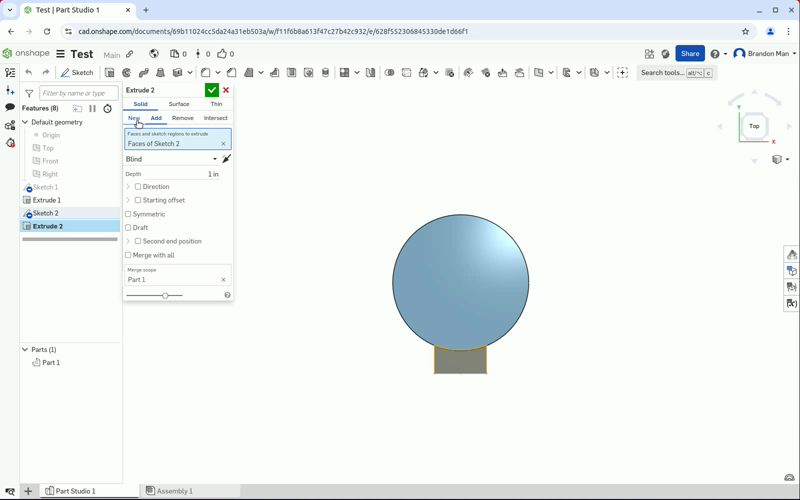
click(137, 120)
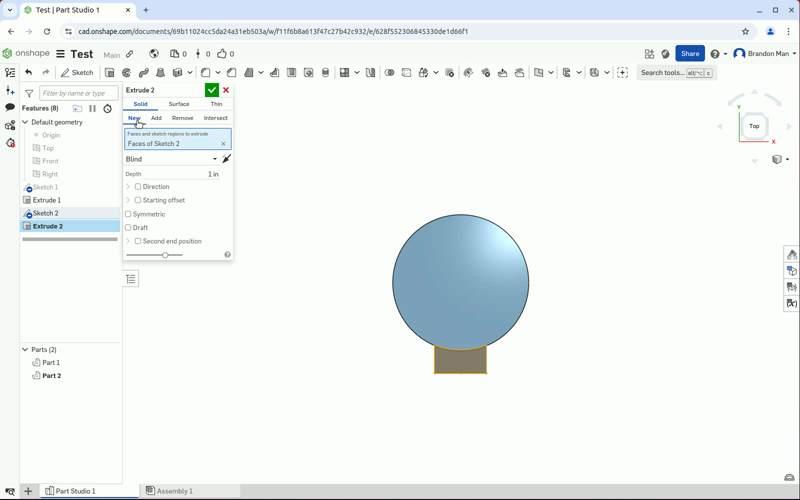
key(tab, 4)
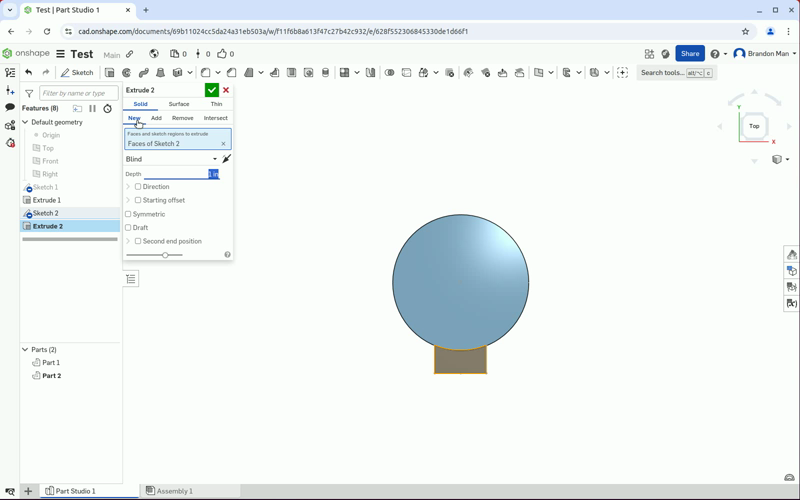
text(18.294)
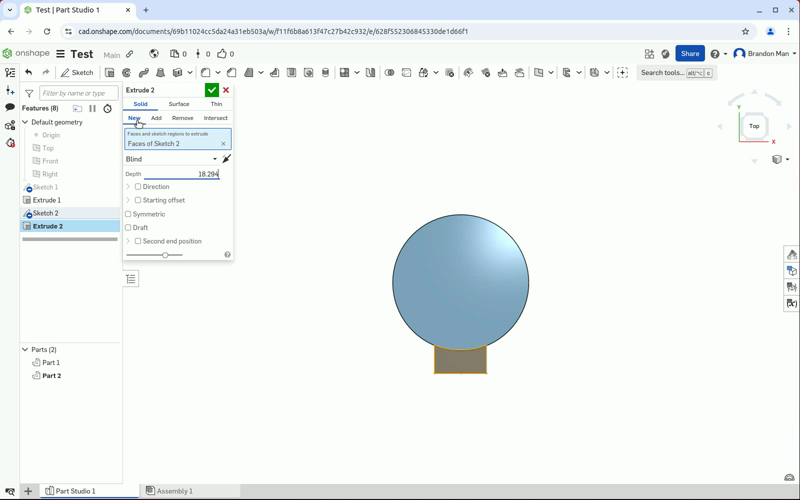
key(tab, 3)
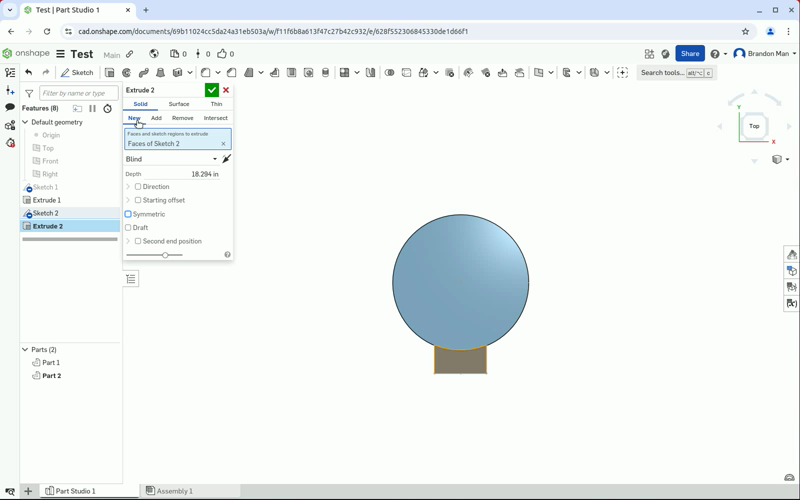
key(space)
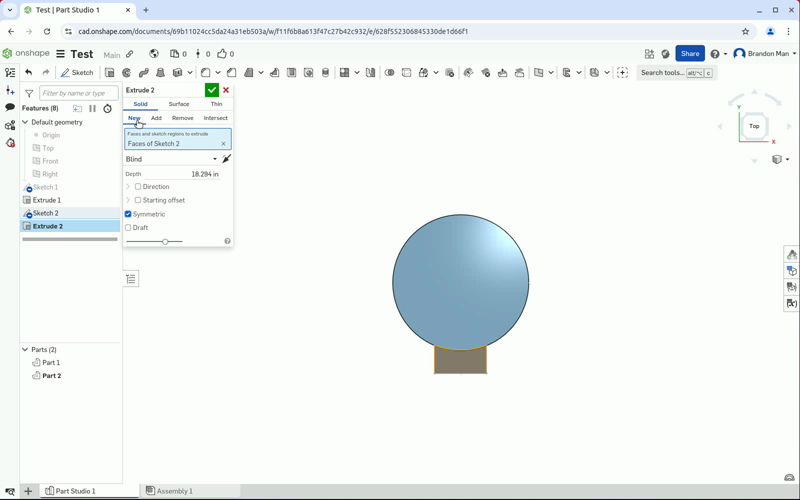
key(enter)
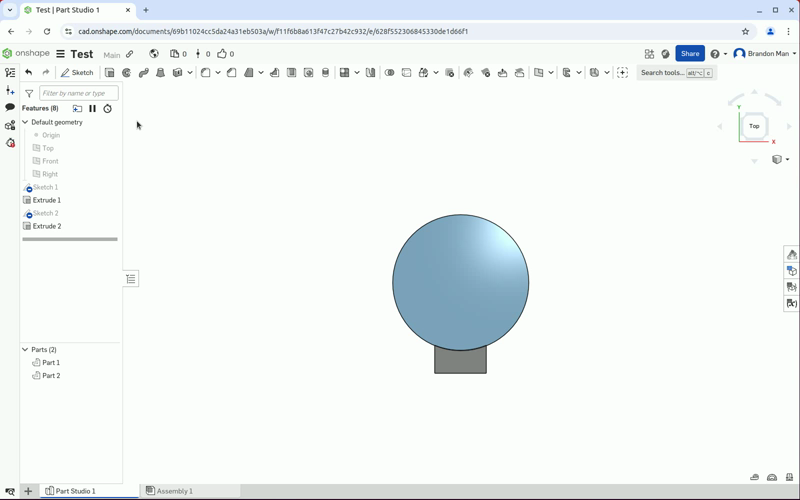
key(shift+h)
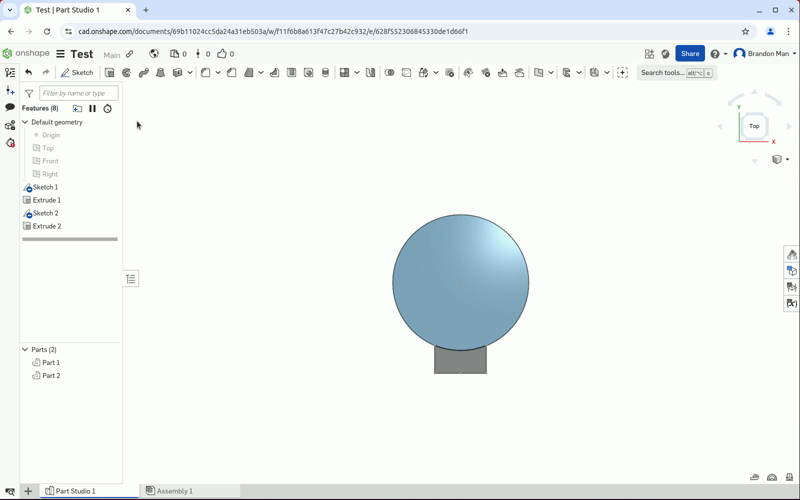
key(shift+h)
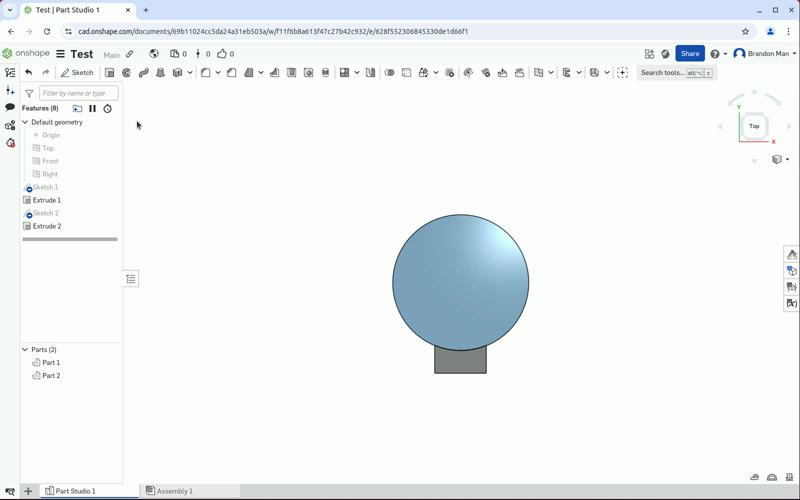
mouse_move(73, 189)
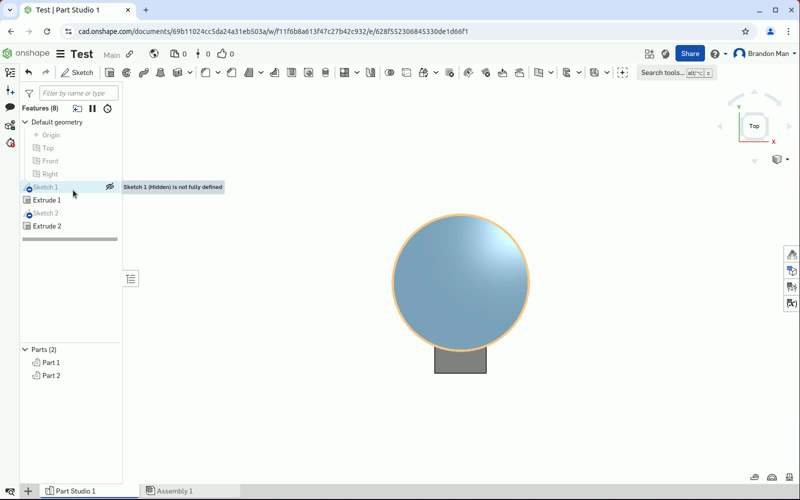
click(73, 189)
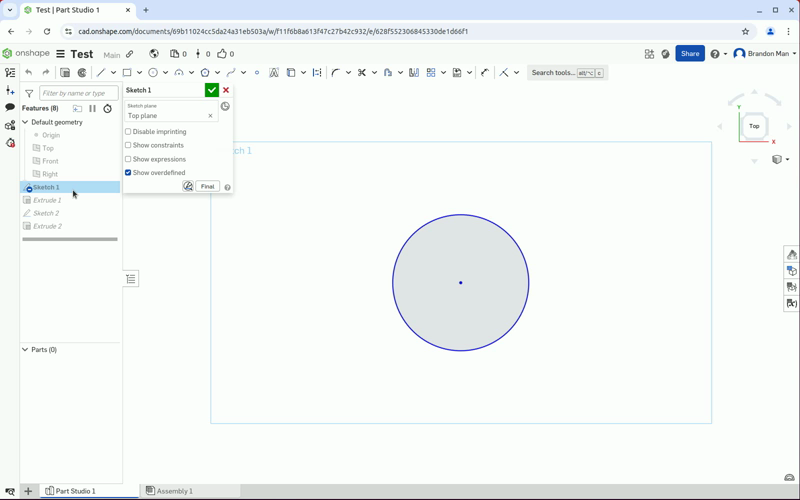
mouse_move(229, 92)
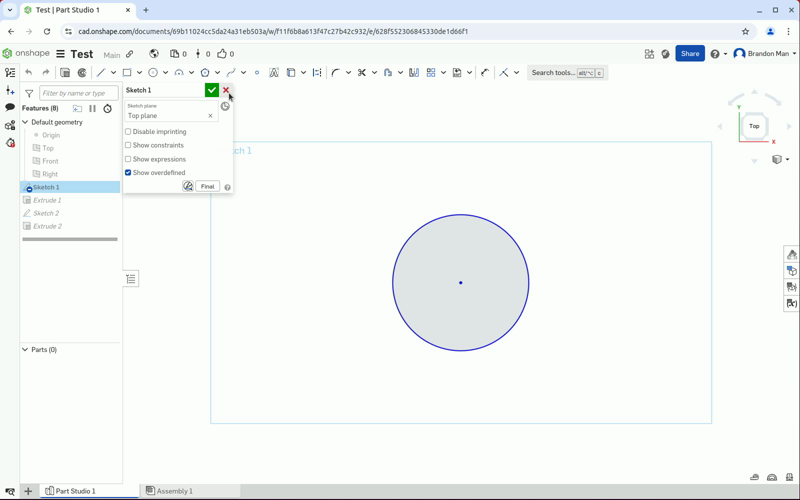
click(229, 92)
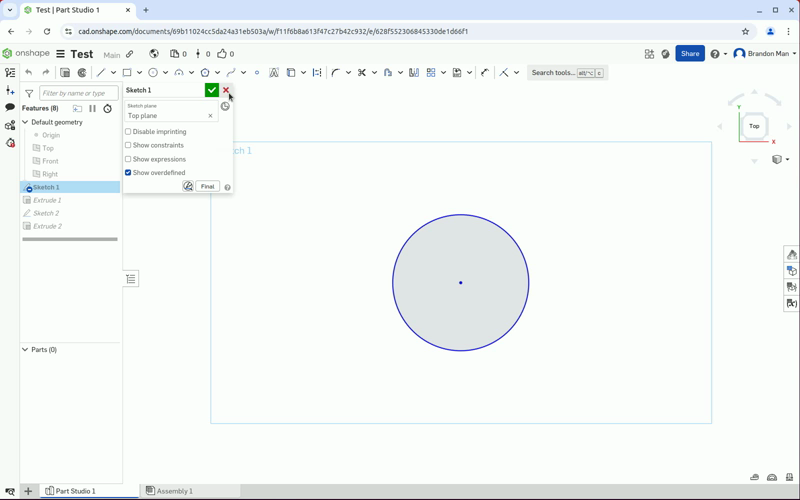
key(shift+s)
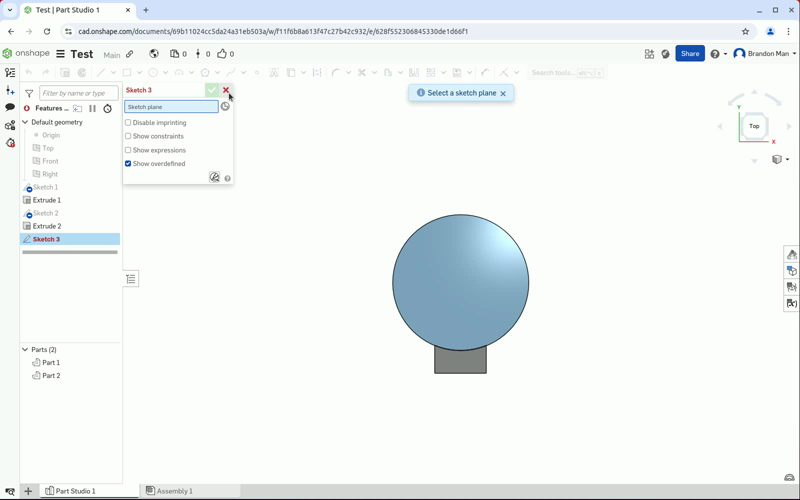
mouse_move(73, 150)
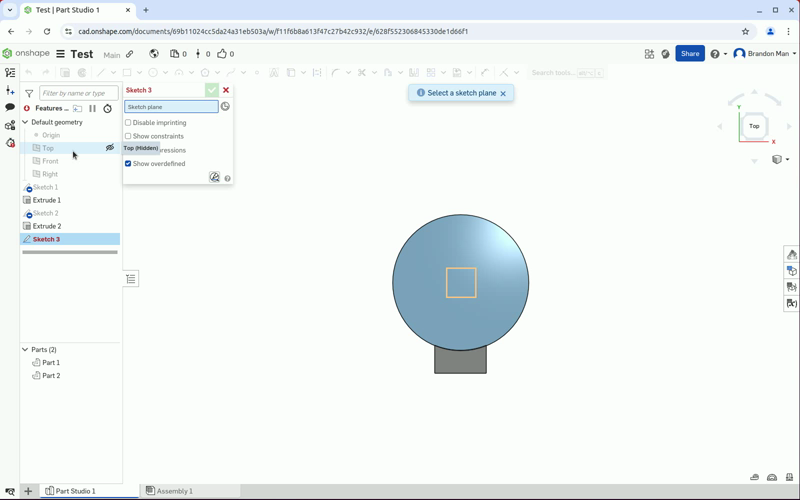
click(73, 150)
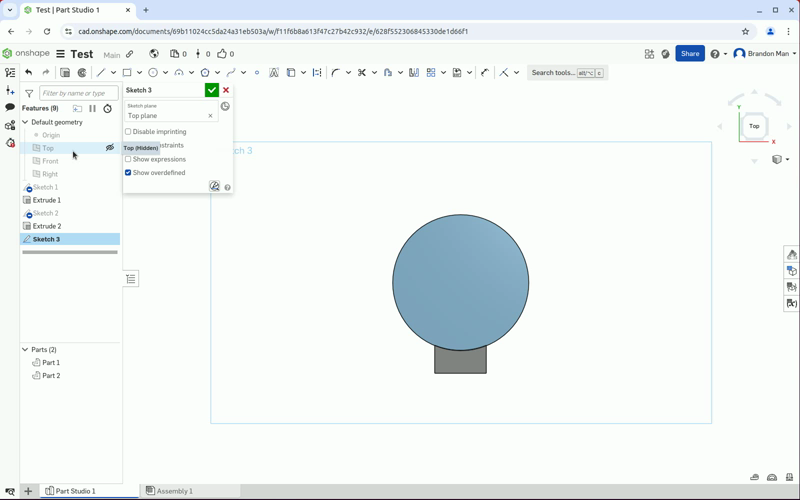
mouse_move(73, 352)
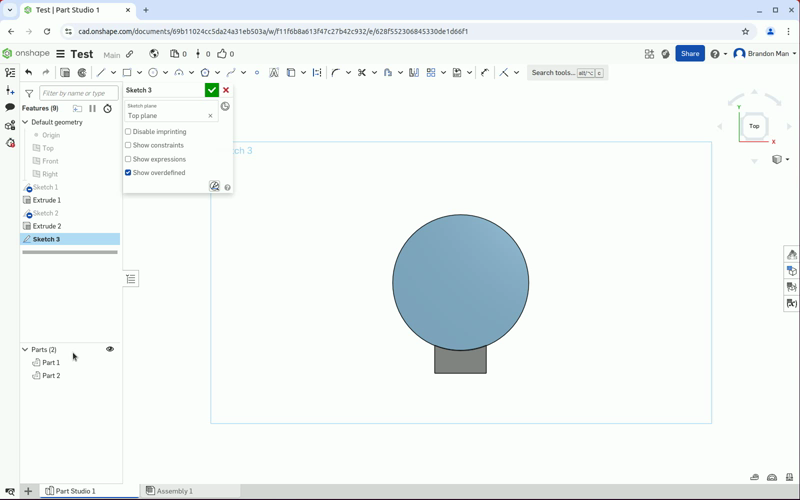
key(y)
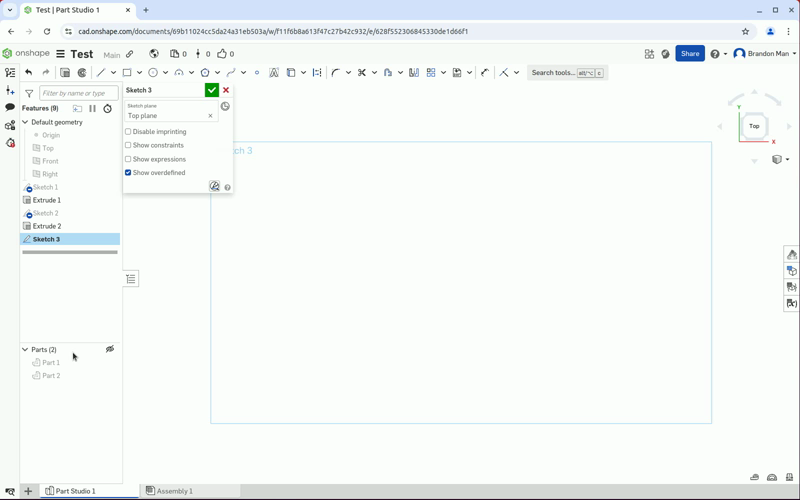
key(c)
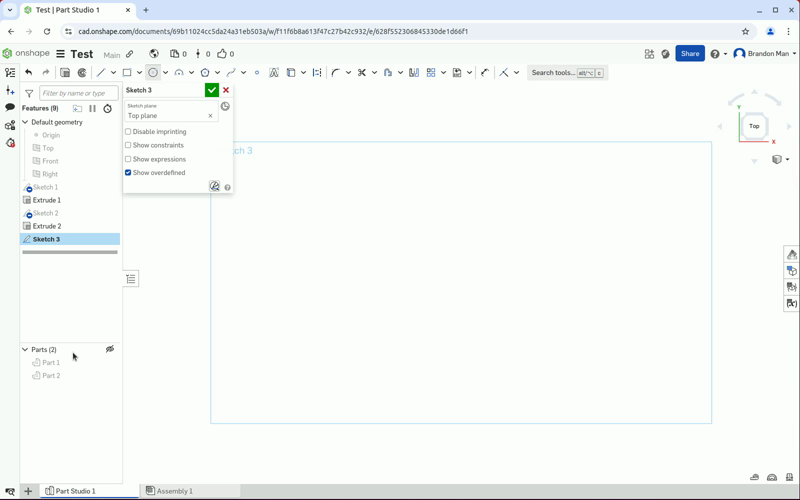
key_down(shift)
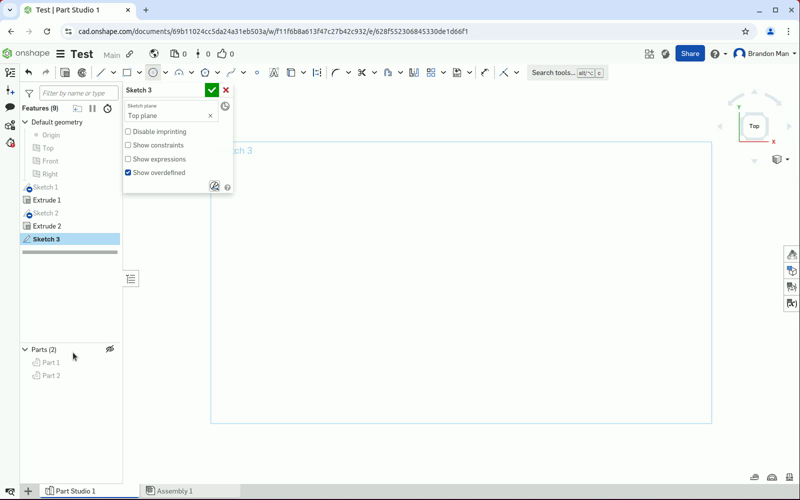
mouse_move(461, 282)
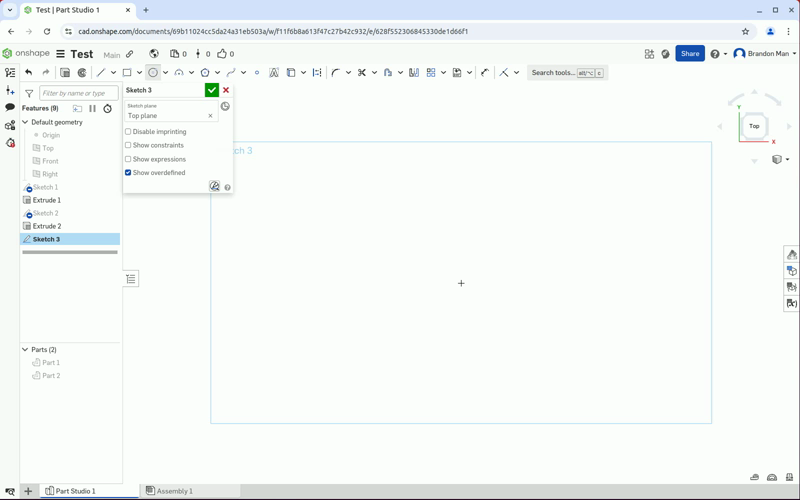
click(461, 282)
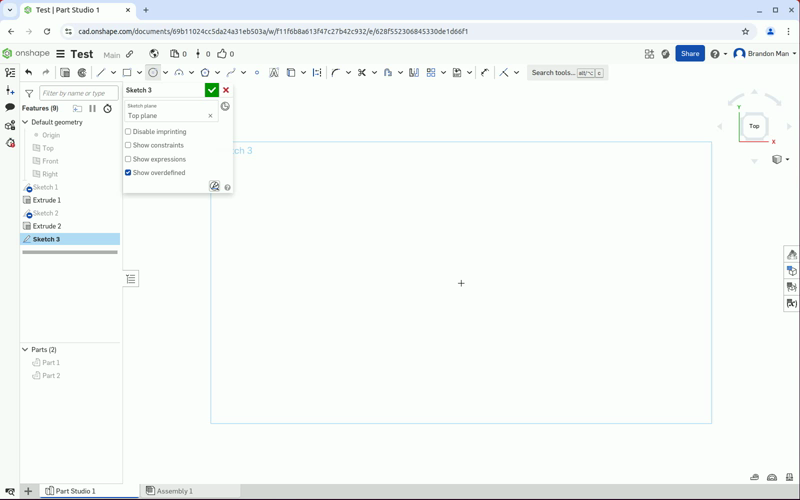
key_up(shift)
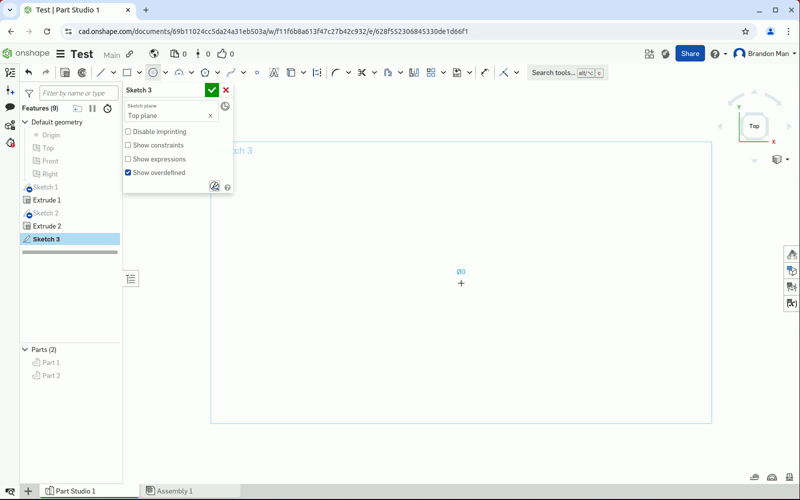
mouse_move(574, 282)
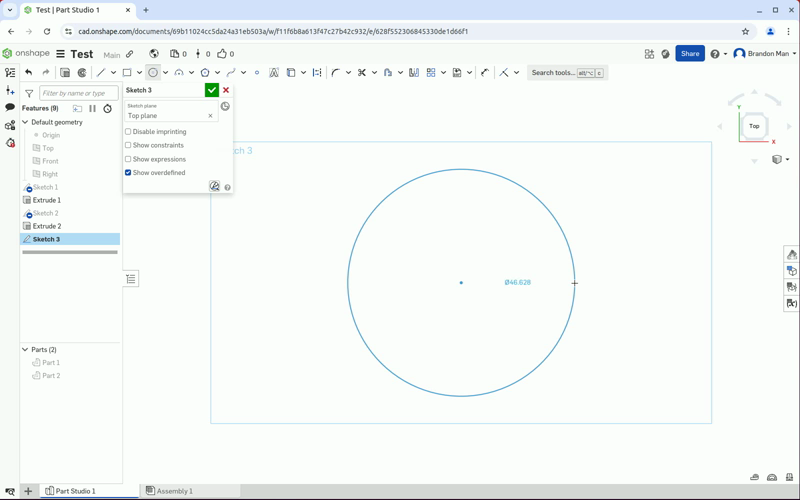
click(574, 282)
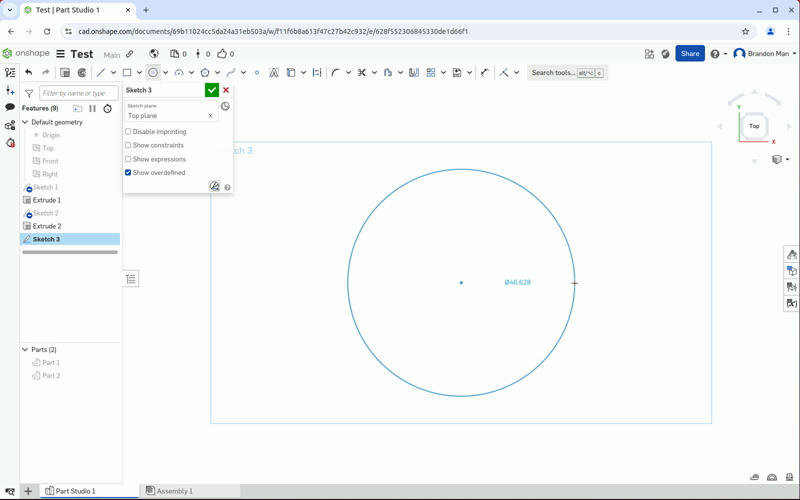
key(esc)
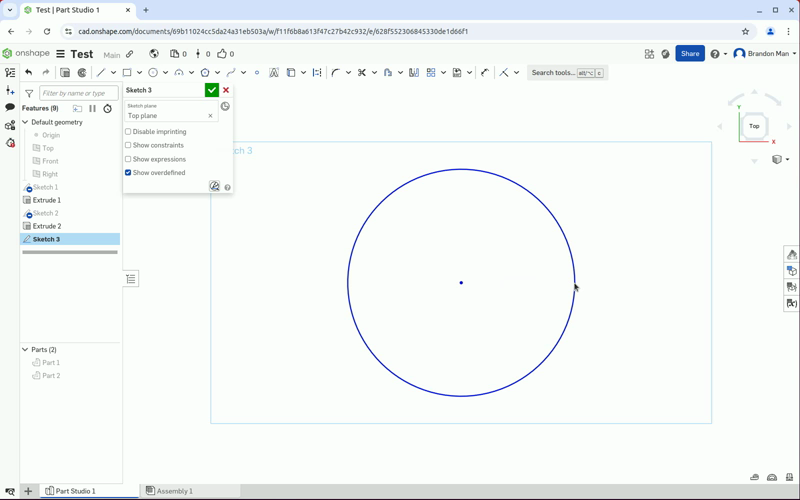
key(l)
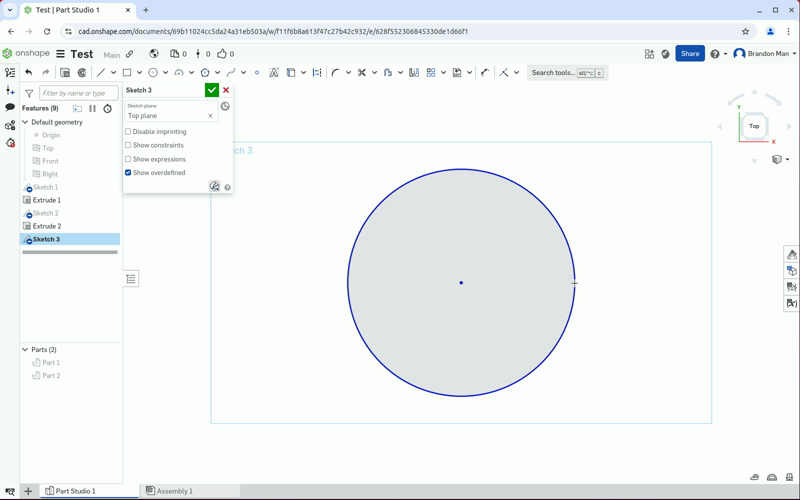
key_down(shift)
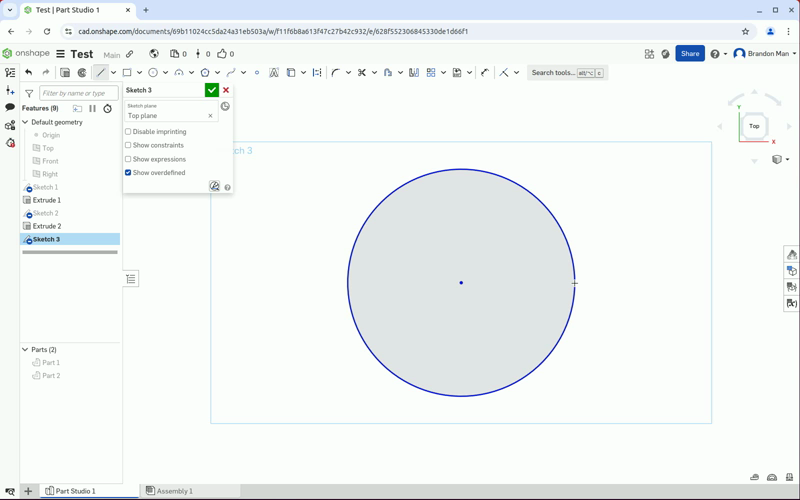
mouse_move(435, 372)
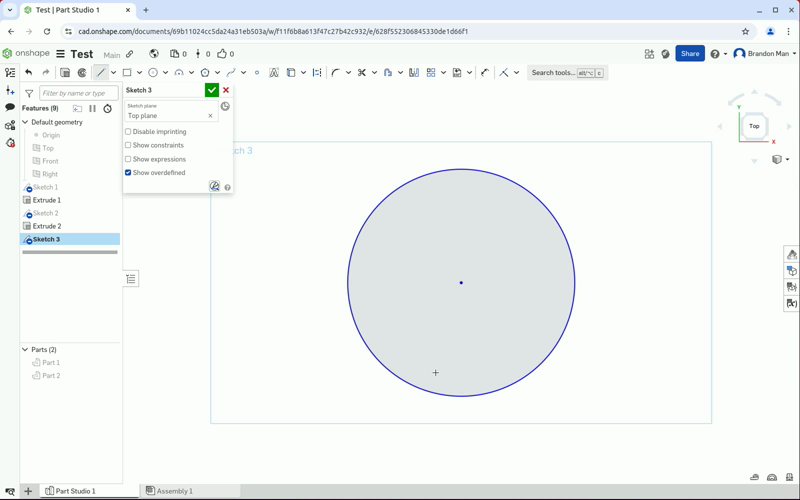
click(435, 372)
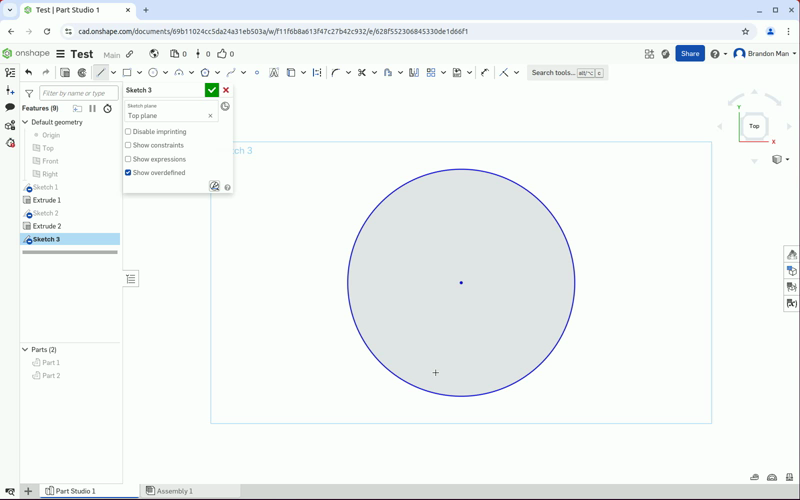
key_up(shift)
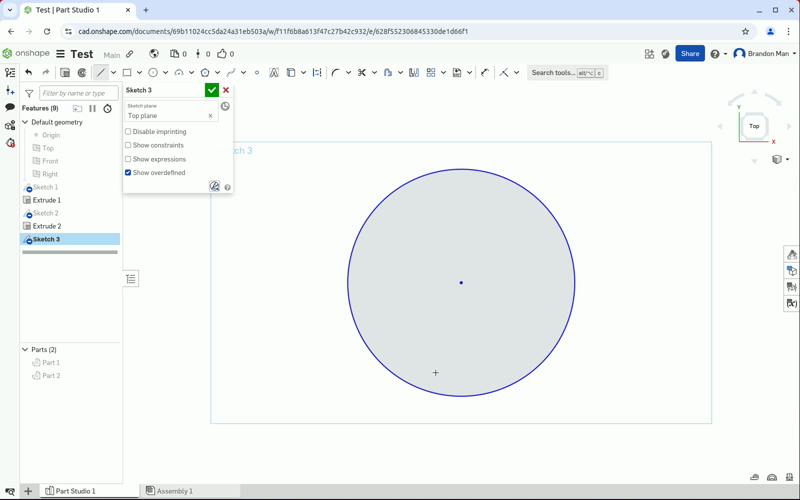
key_down(shift)
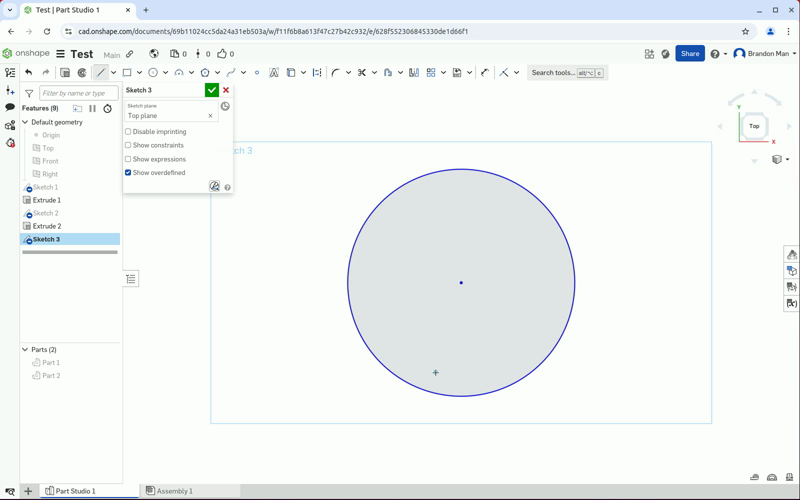
mouse_move(465, 372)
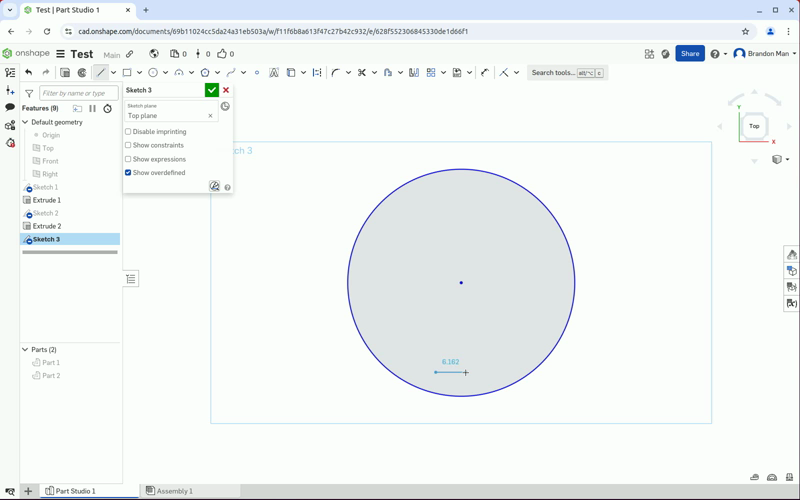
mouse_move(461, 372)
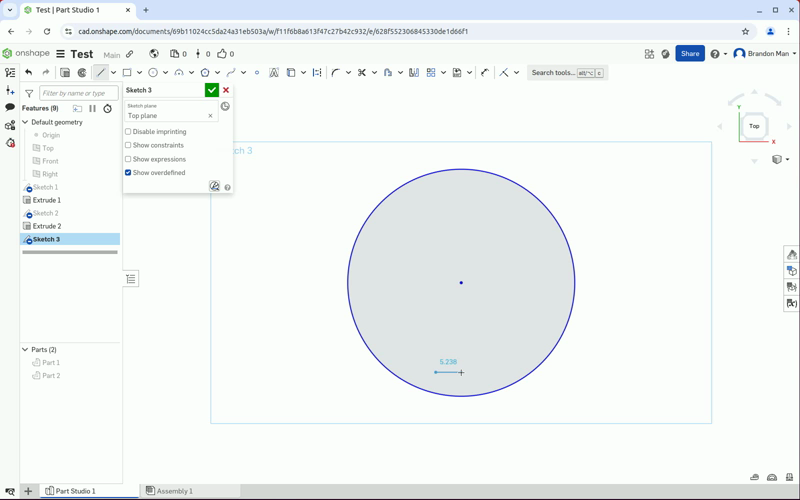
click(461, 372)
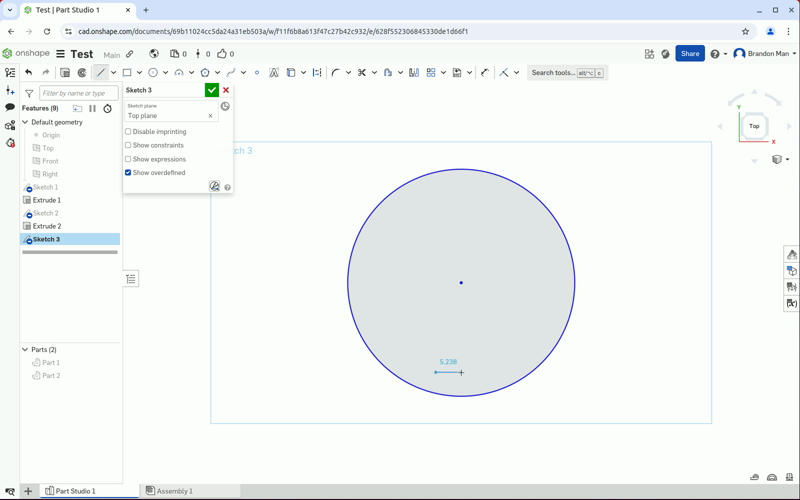
key_up(shift)
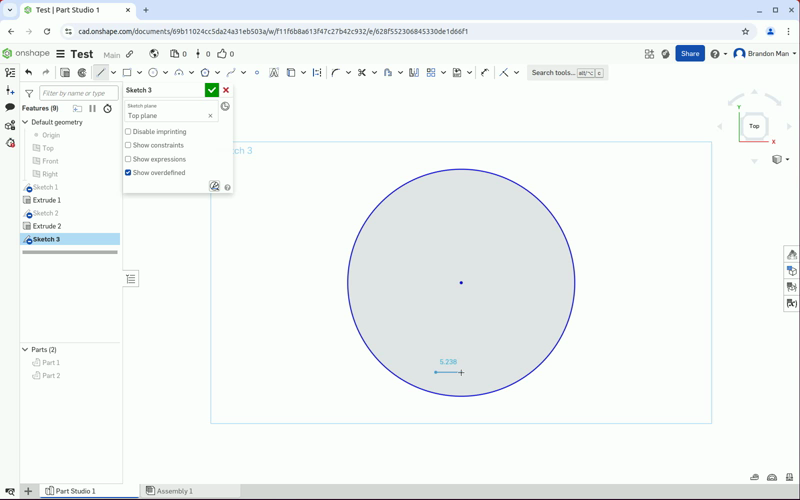
key_down(shift)
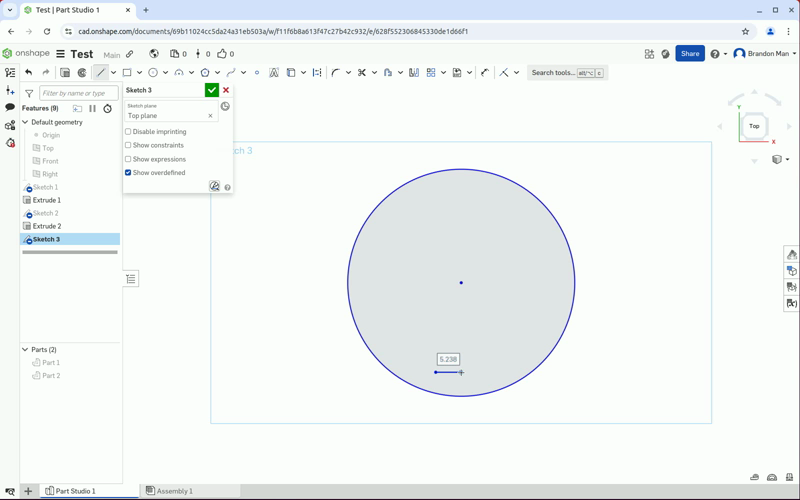
mouse_move(491, 372)
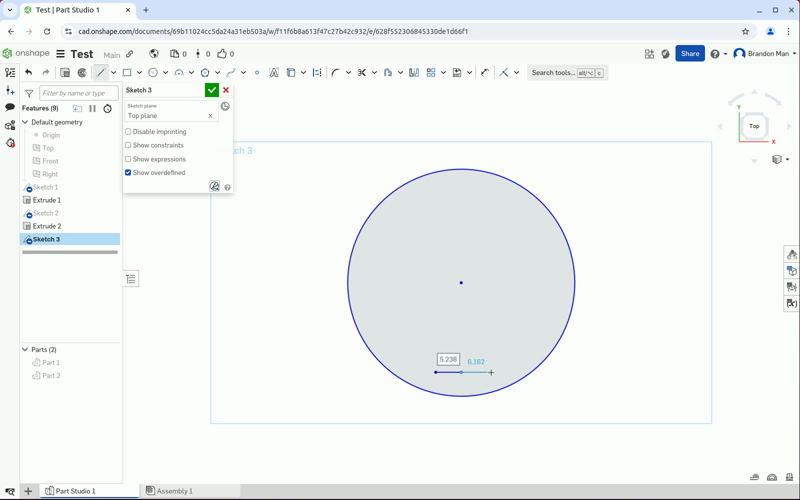
mouse_move(484, 372)
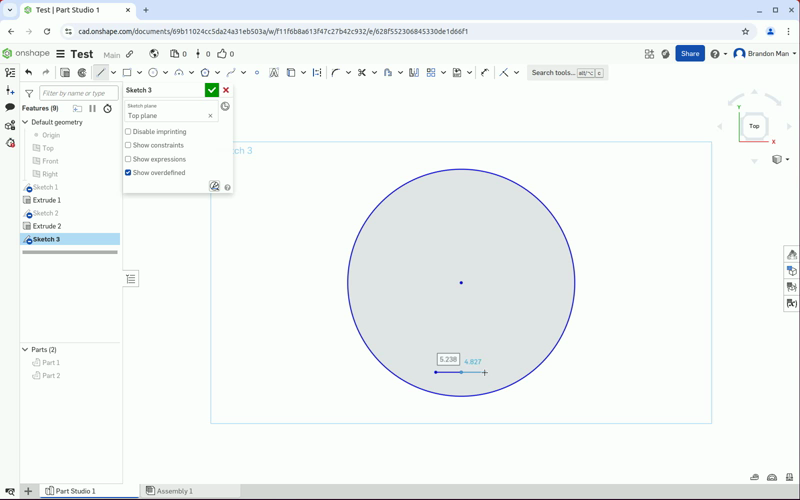
click(484, 372)
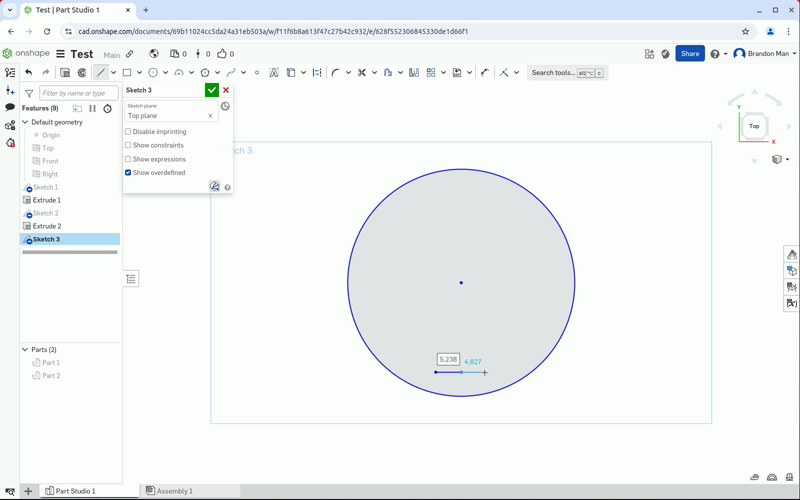
key_up(shift)
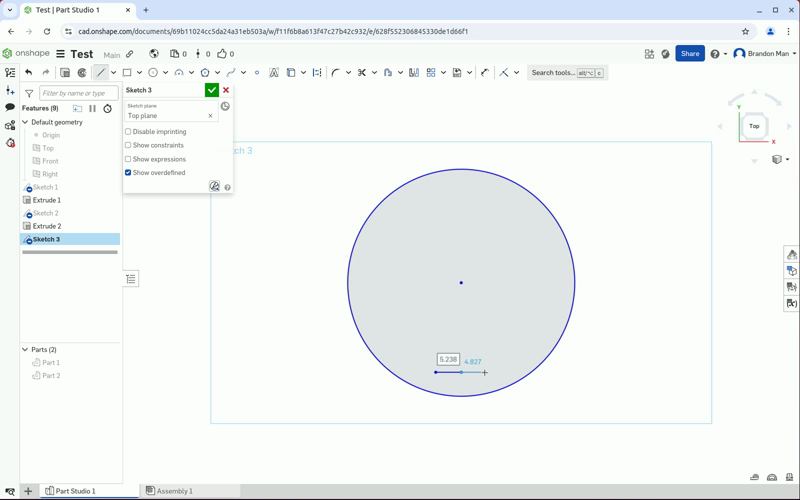
key_down(shift)
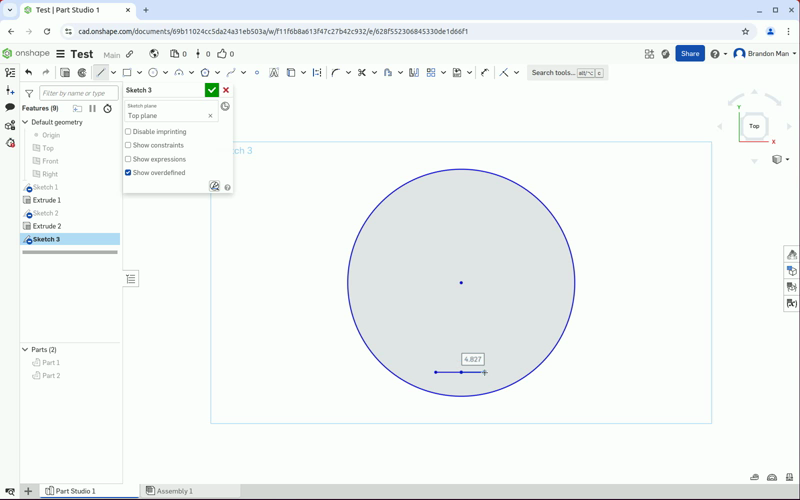
mouse_move(514, 372)
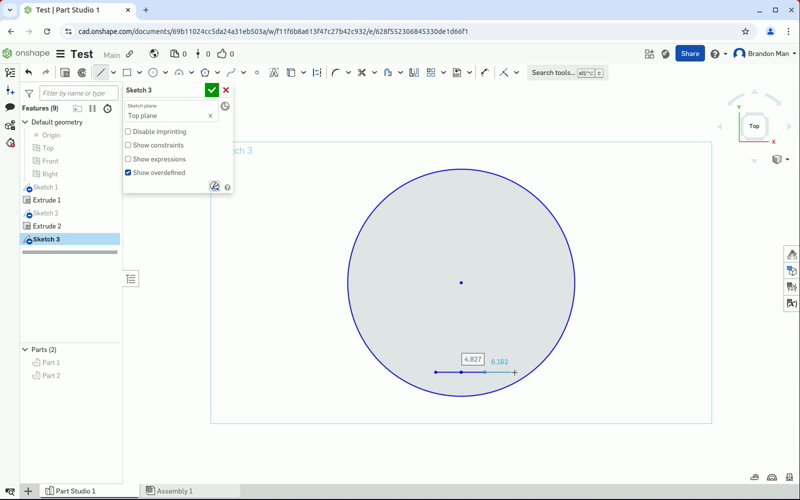
mouse_move(484, 344)
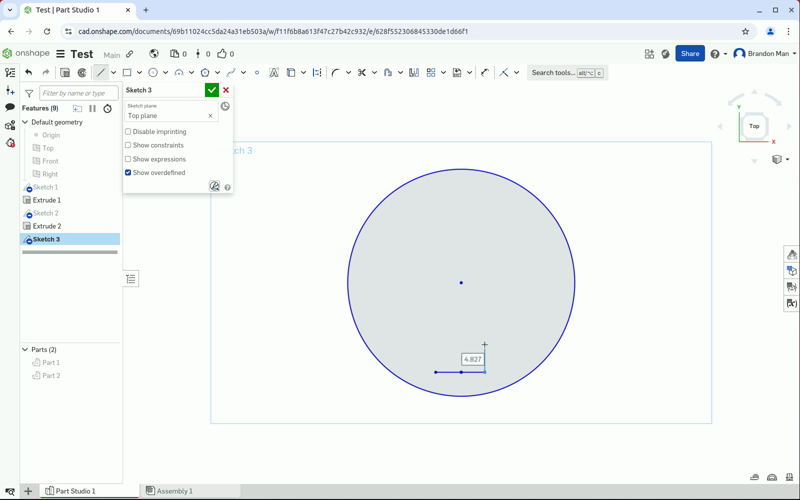
click(484, 344)
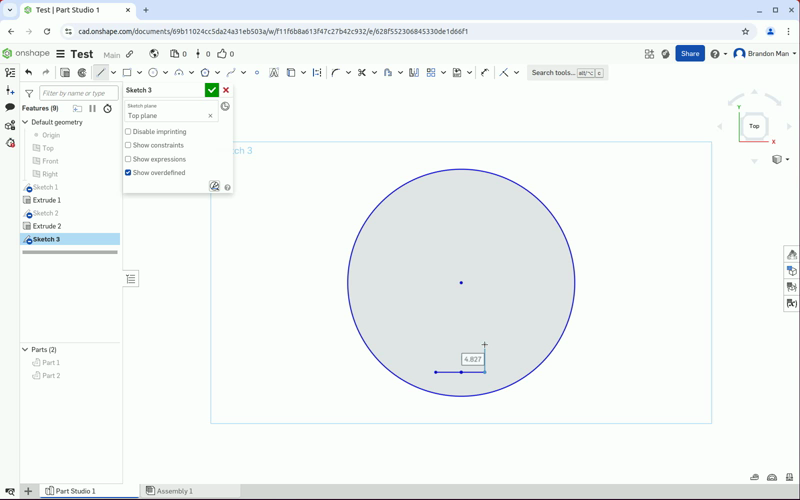
key_up(shift)
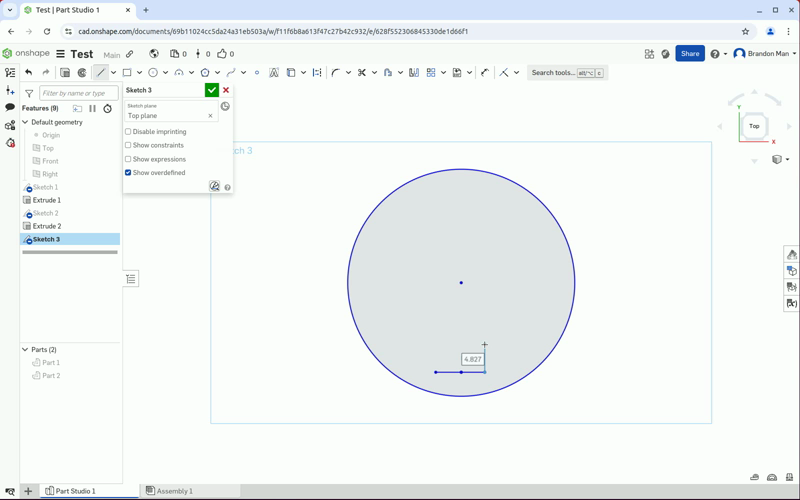
key(esc)
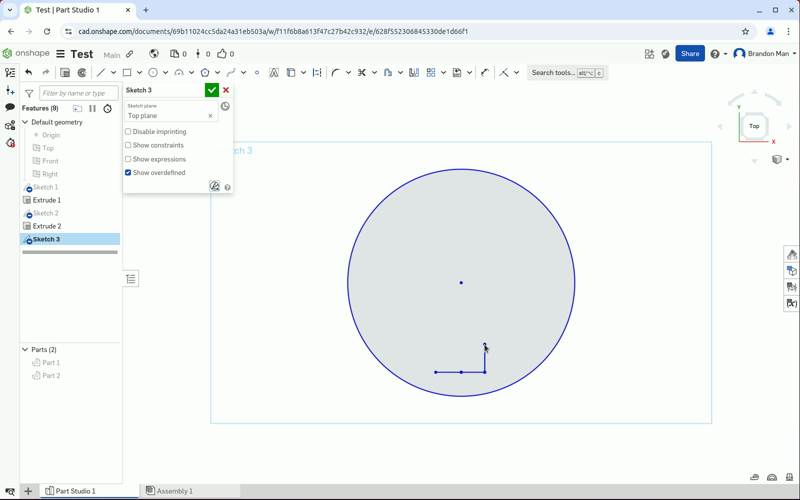
key(a)
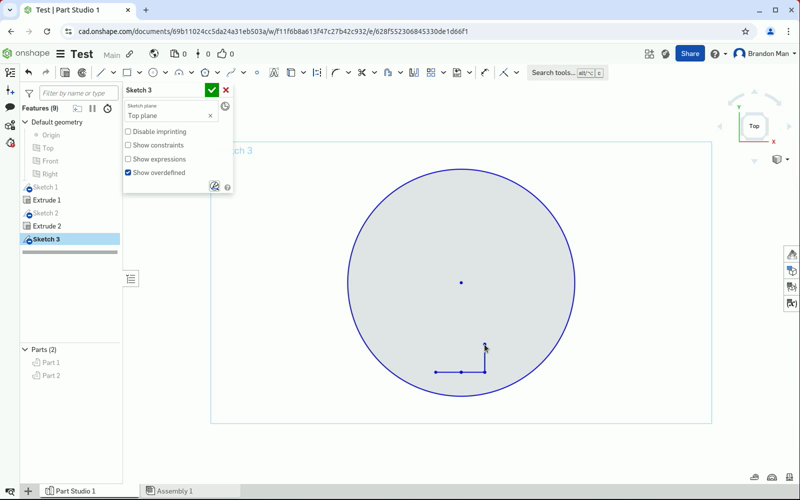
mouse_move(484, 344)
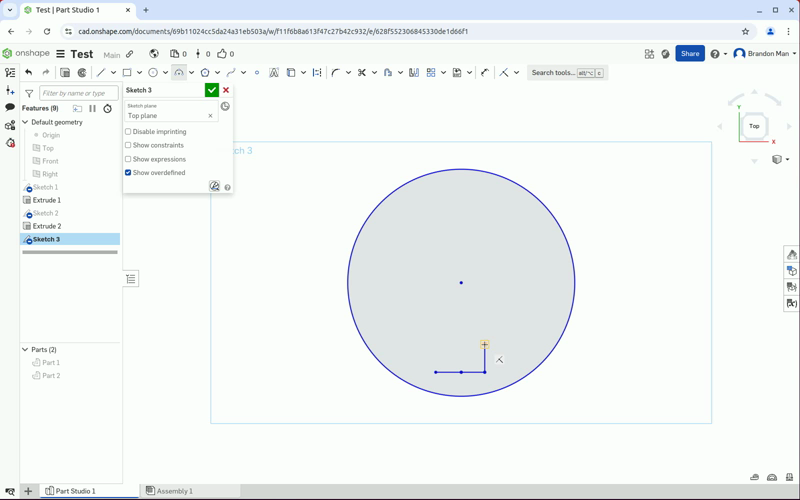
click(484, 344)
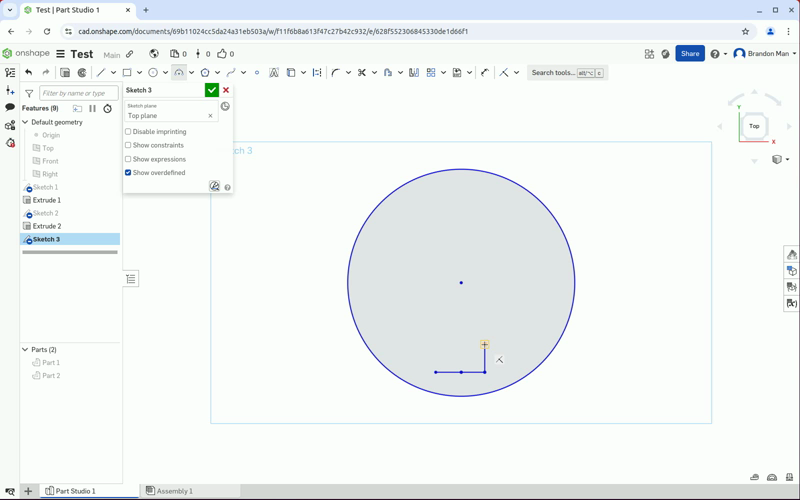
key_down(shift)
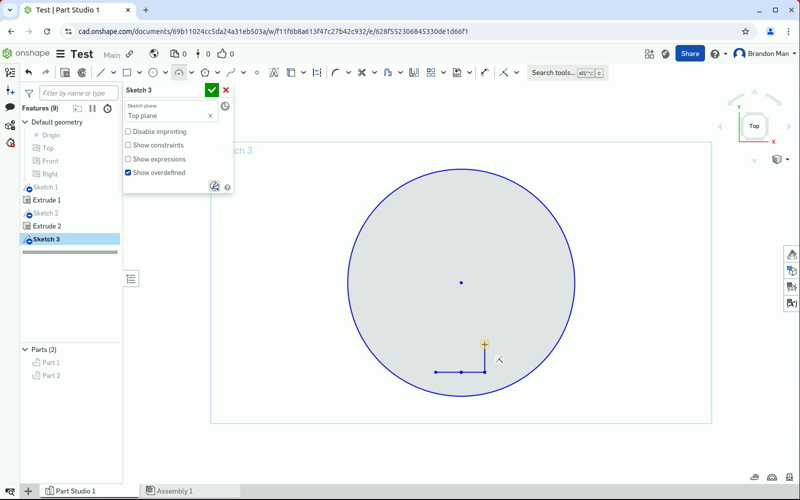
mouse_move(435, 344)
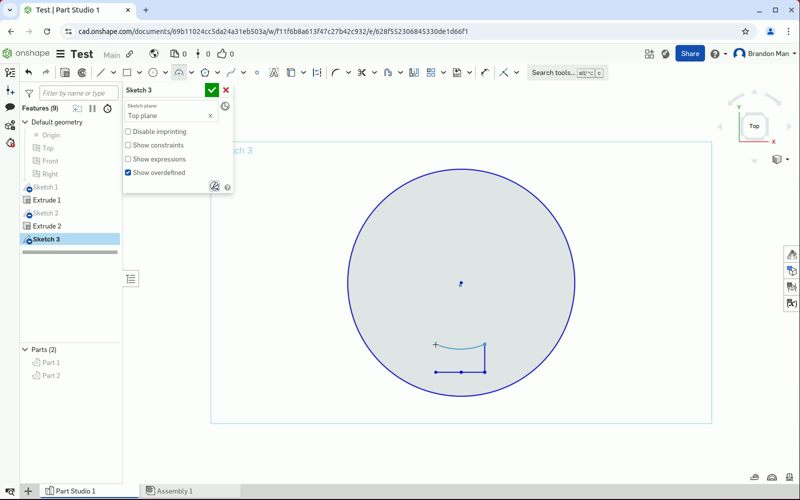
click(435, 344)
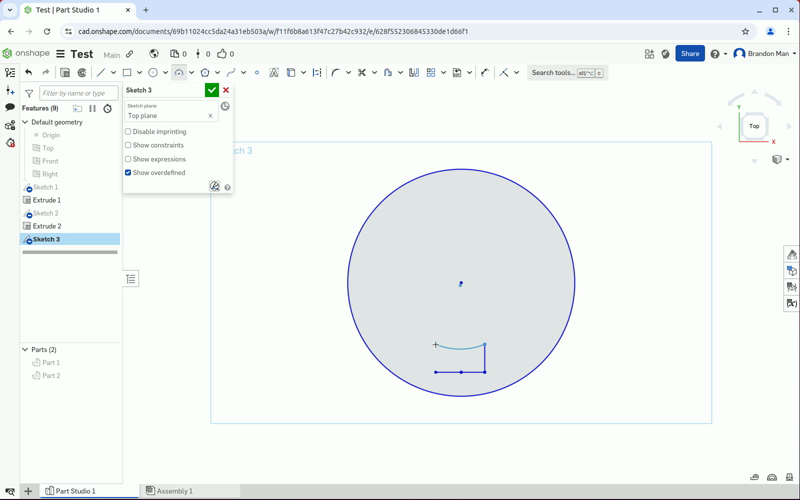
mouse_move(460, 215)
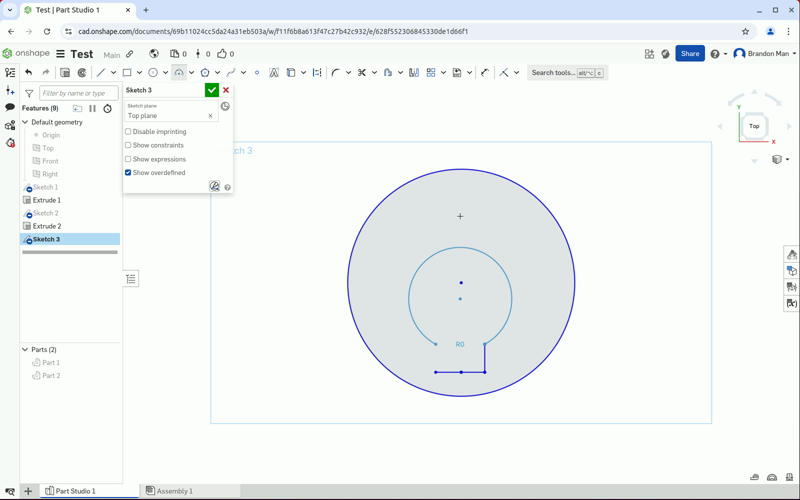
click(460, 215)
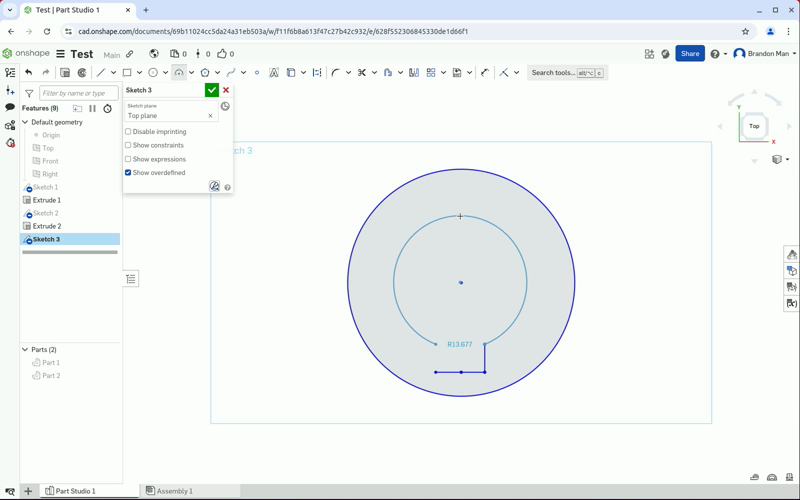
key_up(shift)
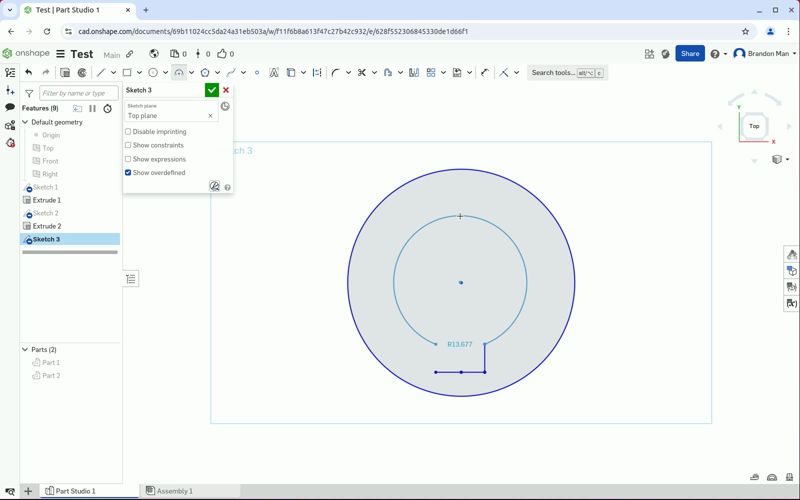
key(esc)
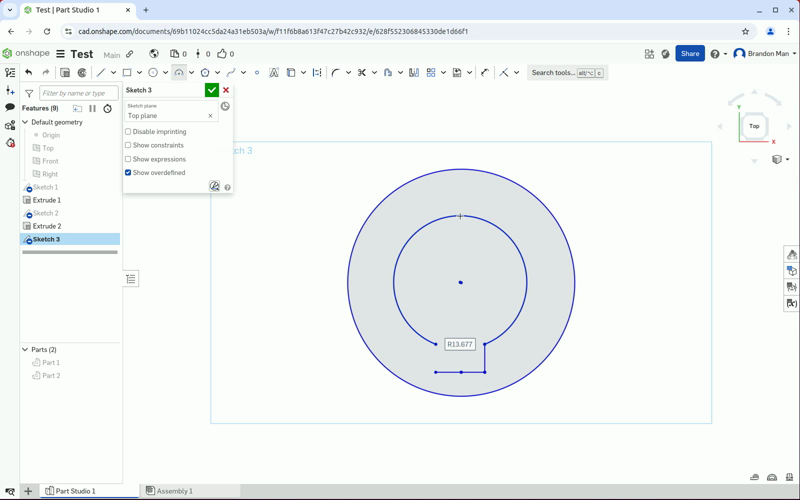
key(l)
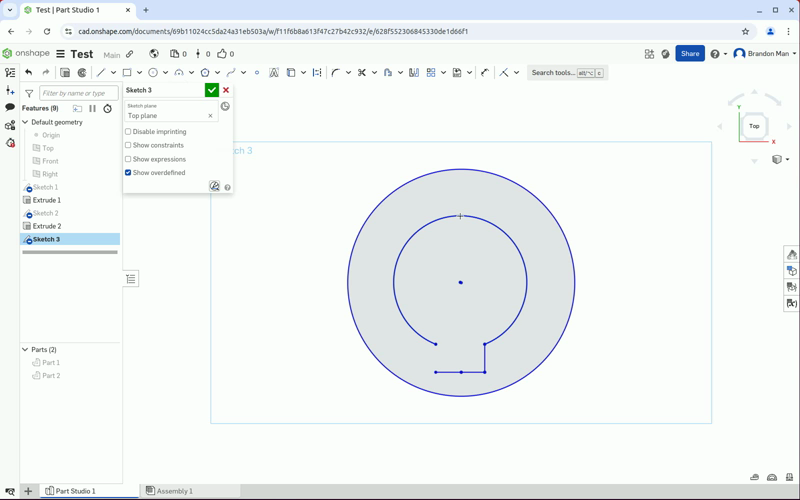
mouse_move(435, 344)
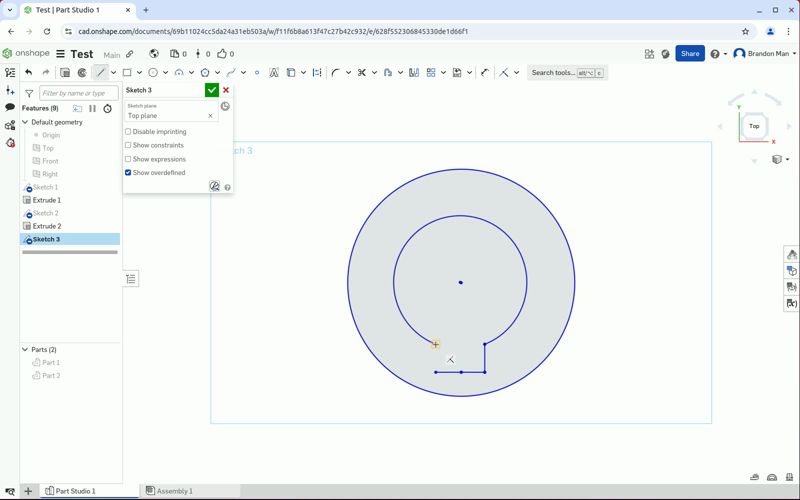
click(435, 344)
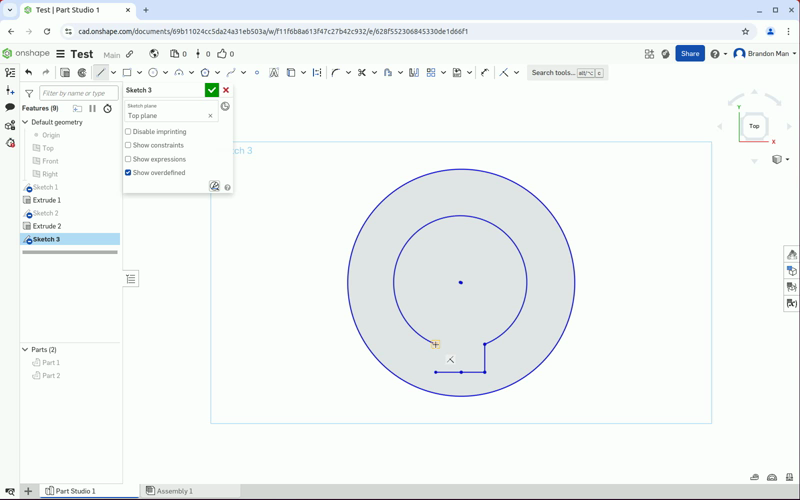
mouse_move(465, 344)
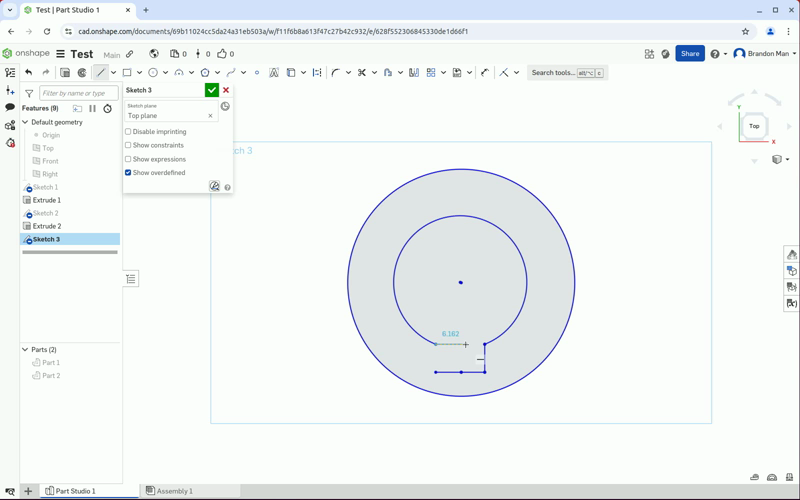
key_down(shift)
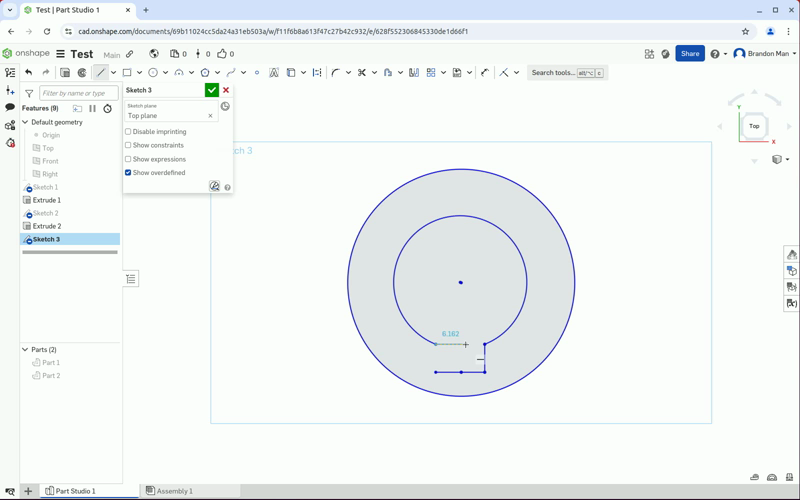
mouse_move(435, 372)
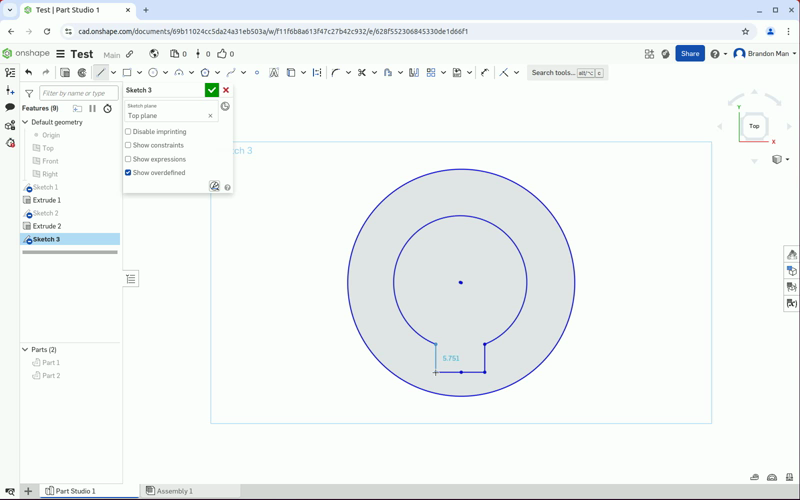
key_up(shift)
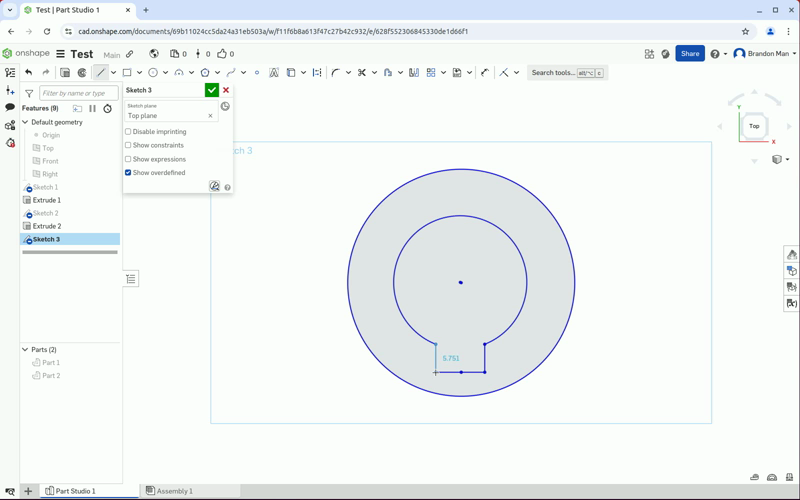
click(435, 372)
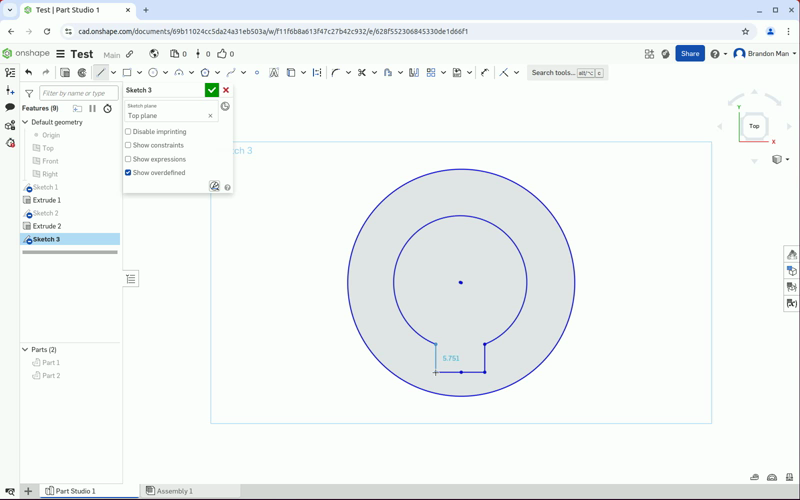
key(esc)
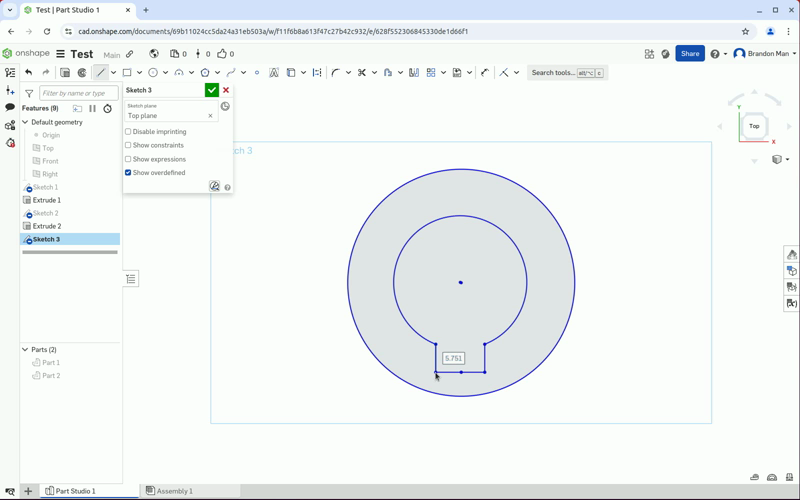
mouse_move(377, 255)
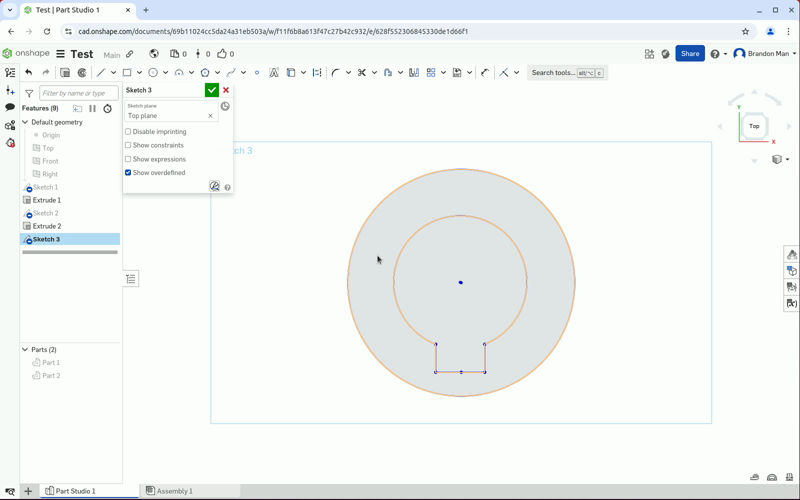
click(377, 255)
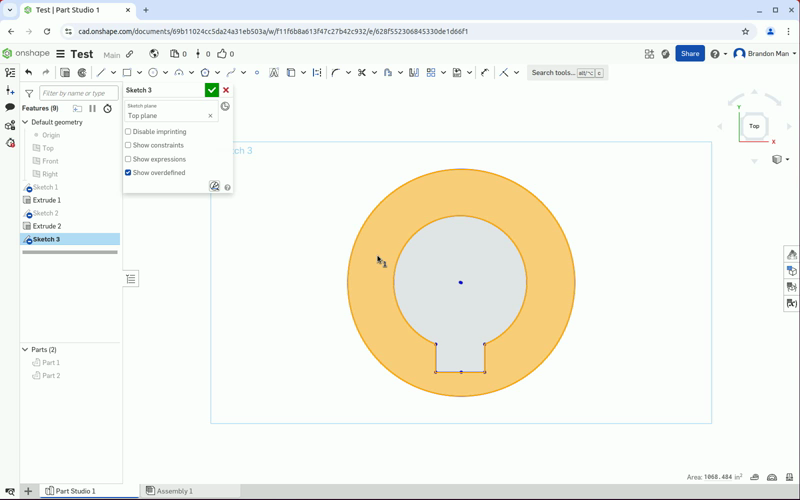
mouse_move(73, 352)
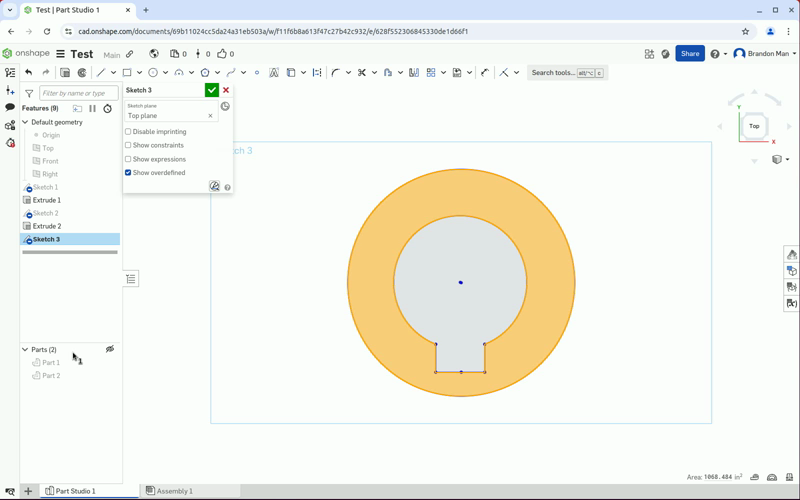
key(shift+y)
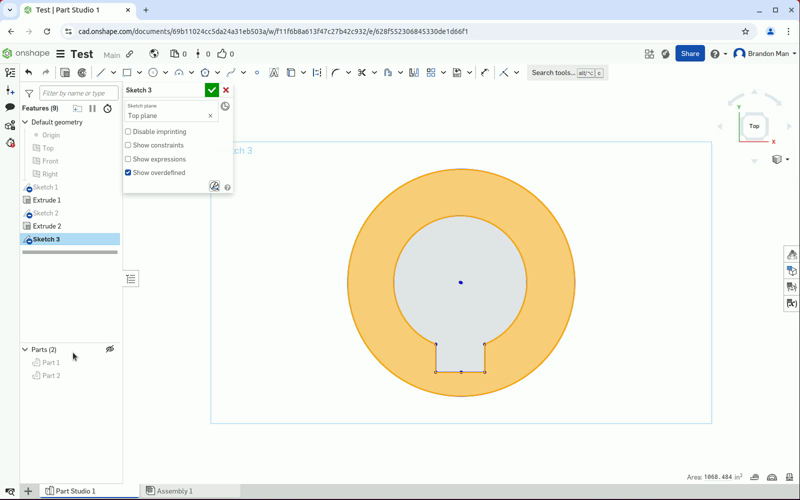
key(shift+e)
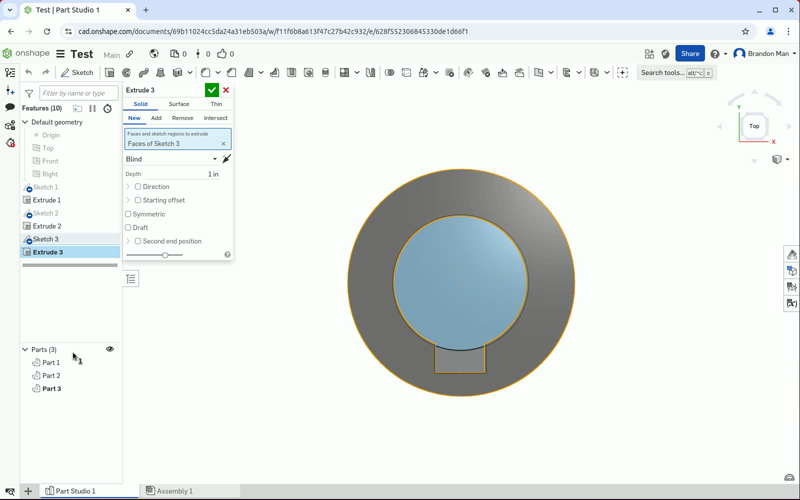
mouse_move(143, 106)
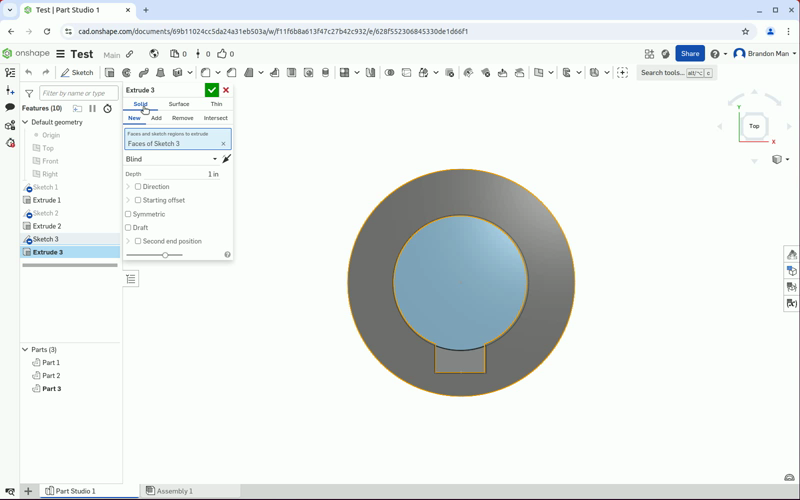
click(143, 106)
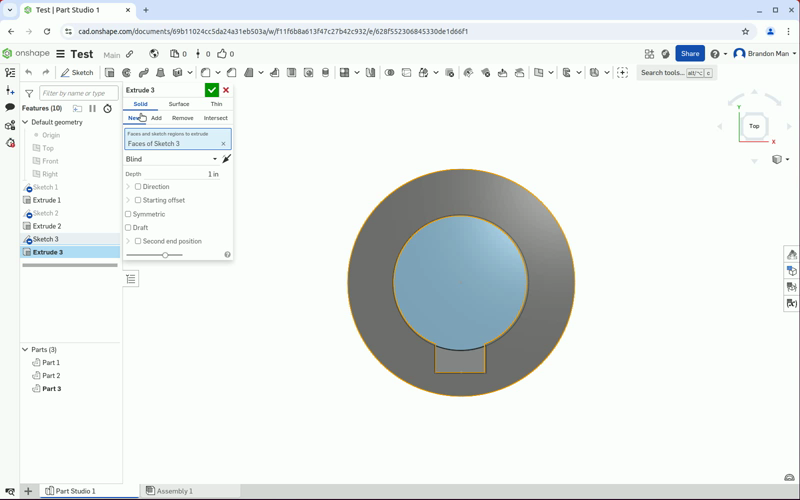
mouse_move(137, 120)
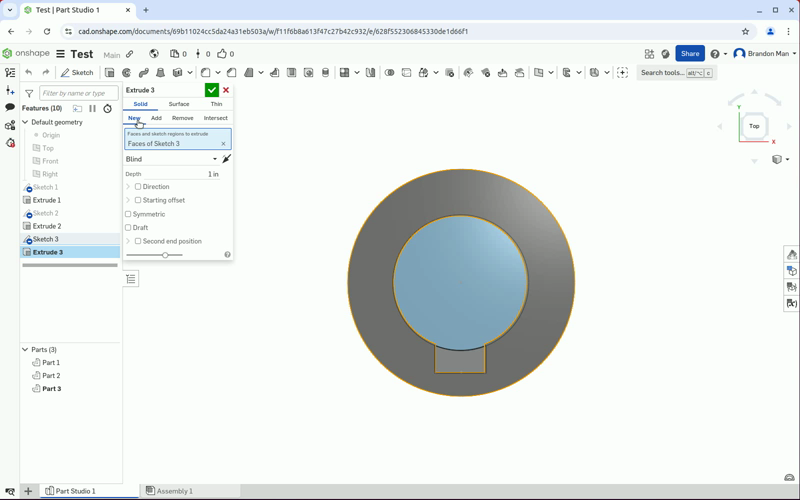
click(137, 120)
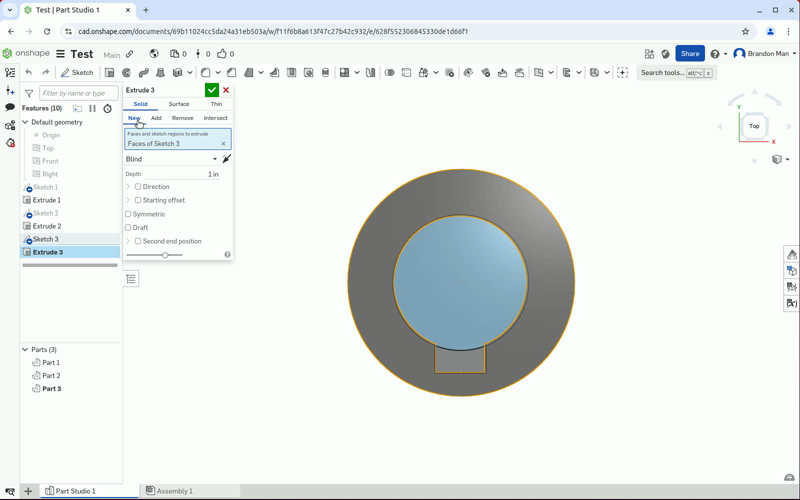
key(tab, 4)
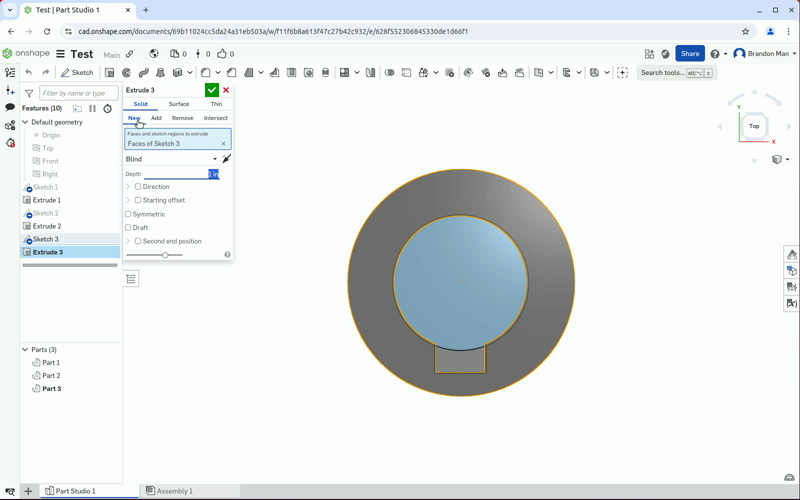
text(18.294)
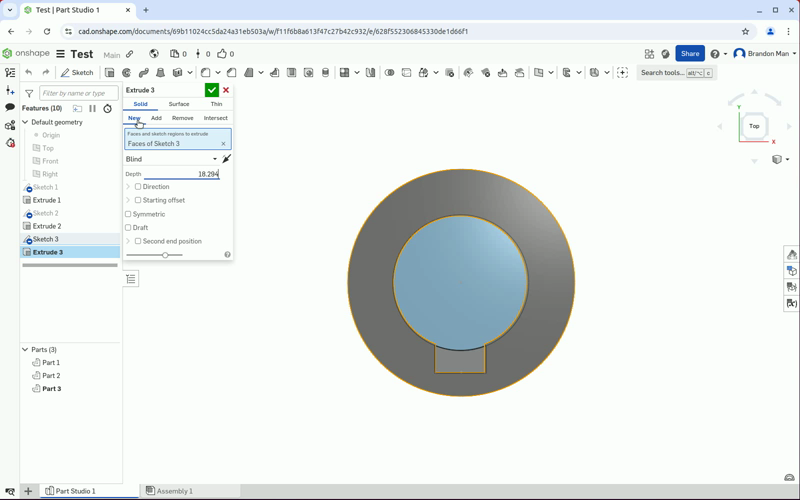
key(tab, 3)
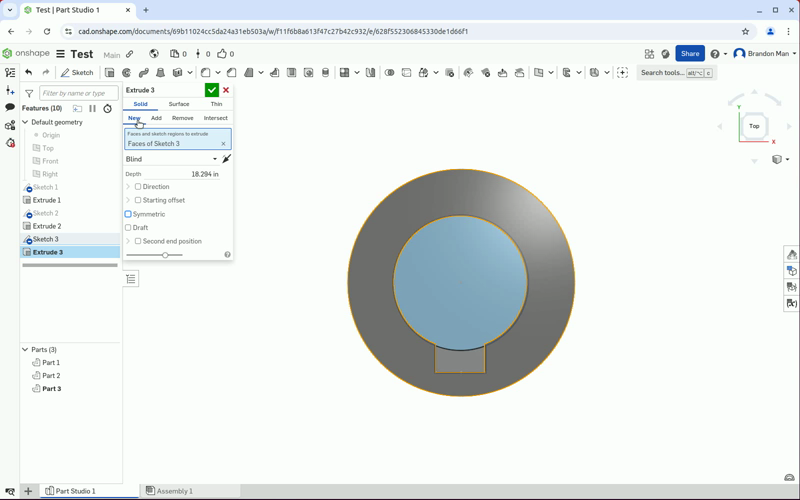
key(space)
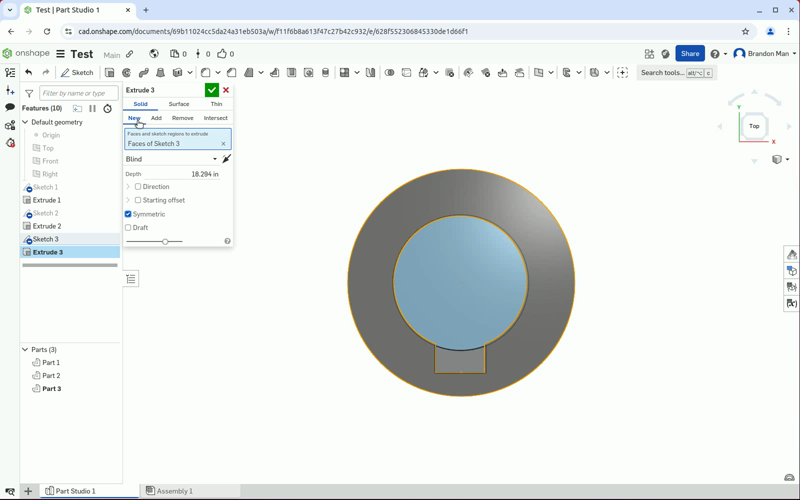
key(enter)
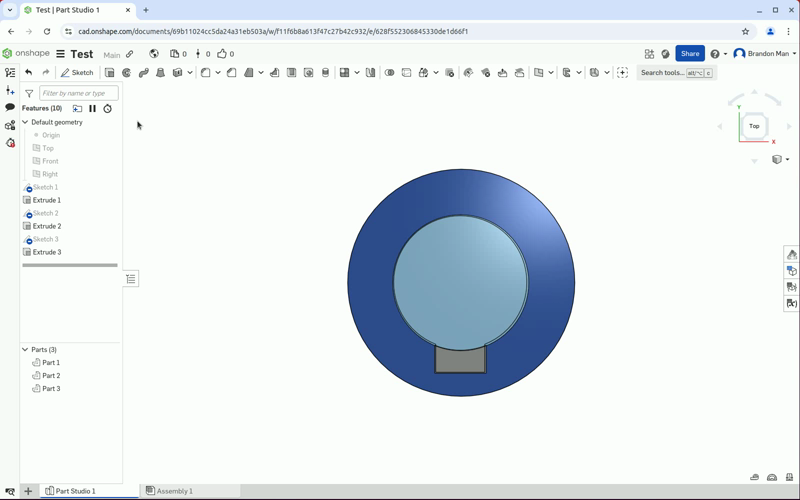
key(shift+h)
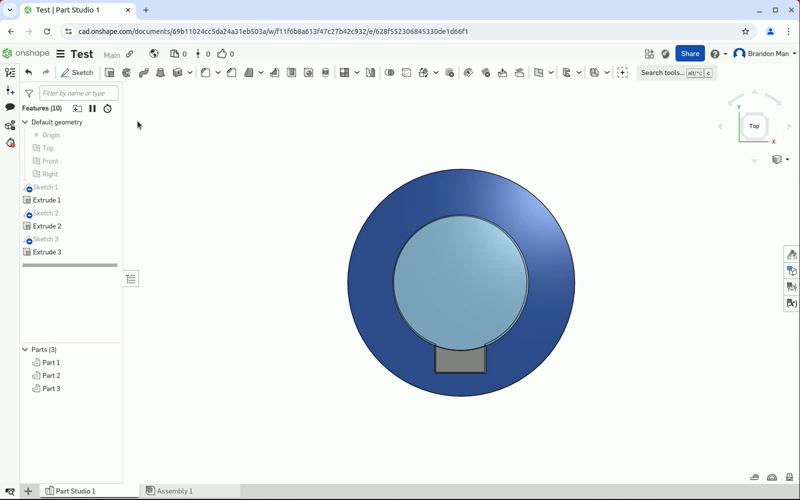
key(shift+h)
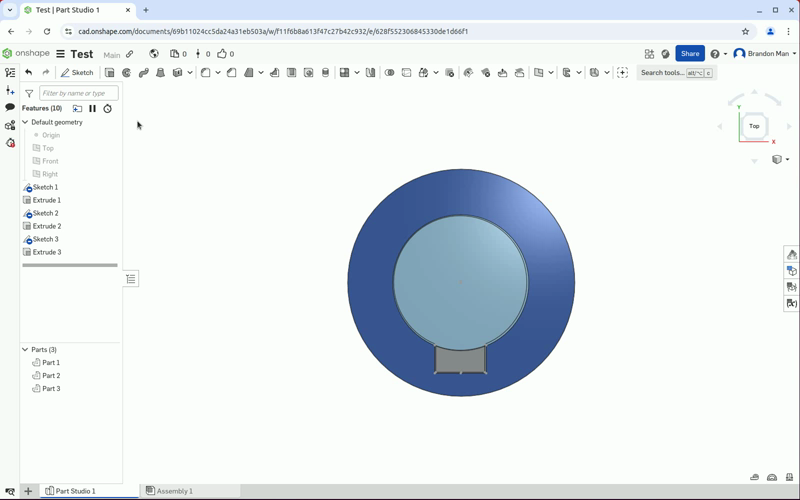
key(shift+7)
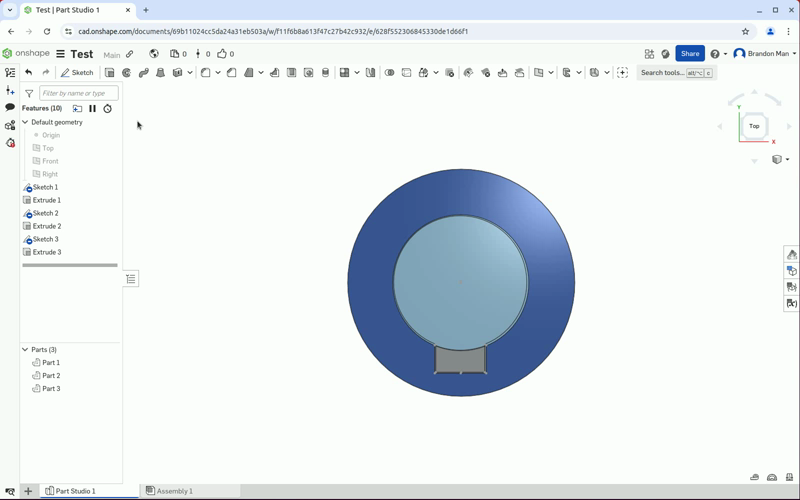
key(up, 3)
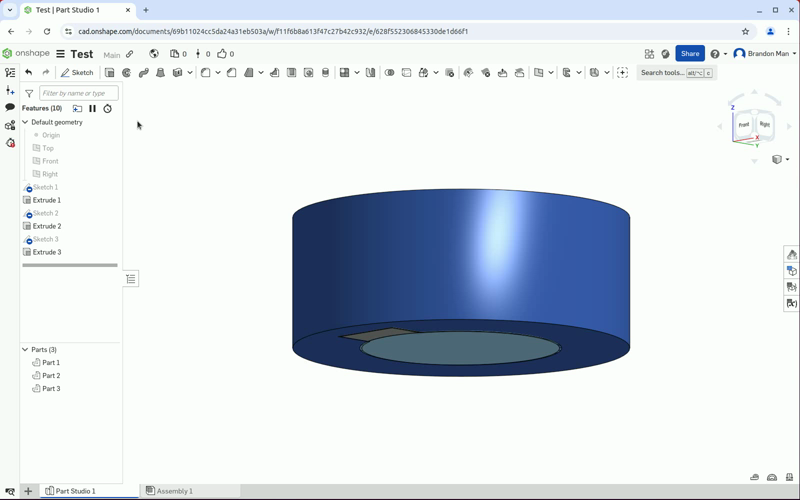
key(left, 3)
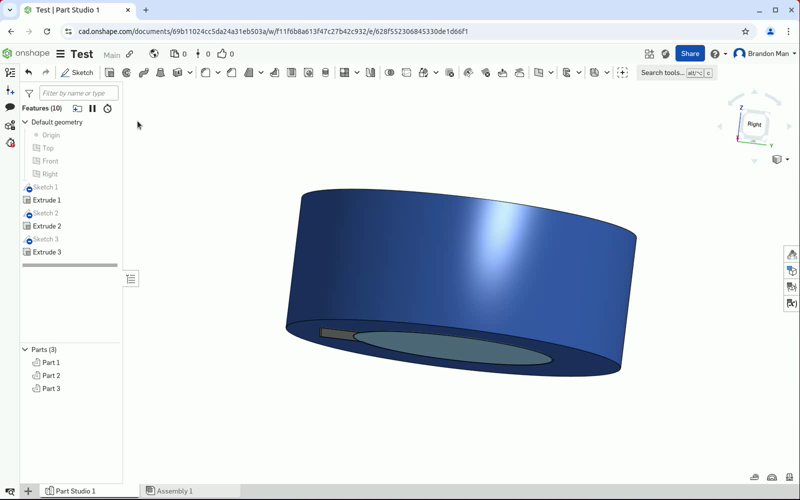
key(right, 3)
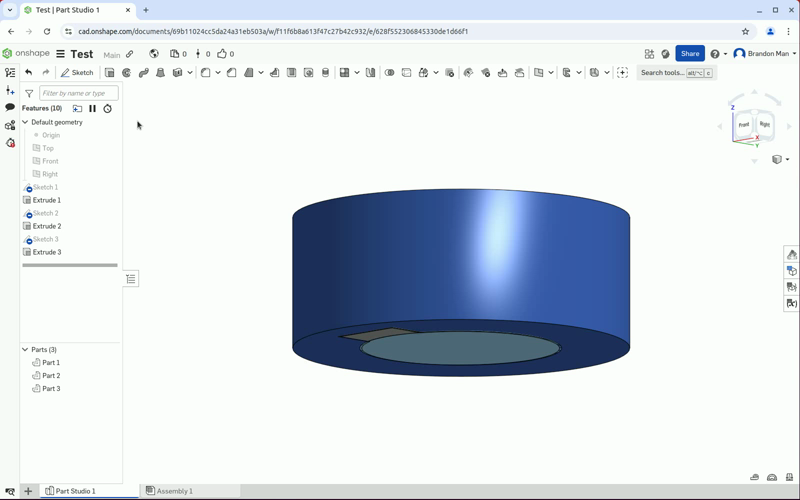
key(down, 3)
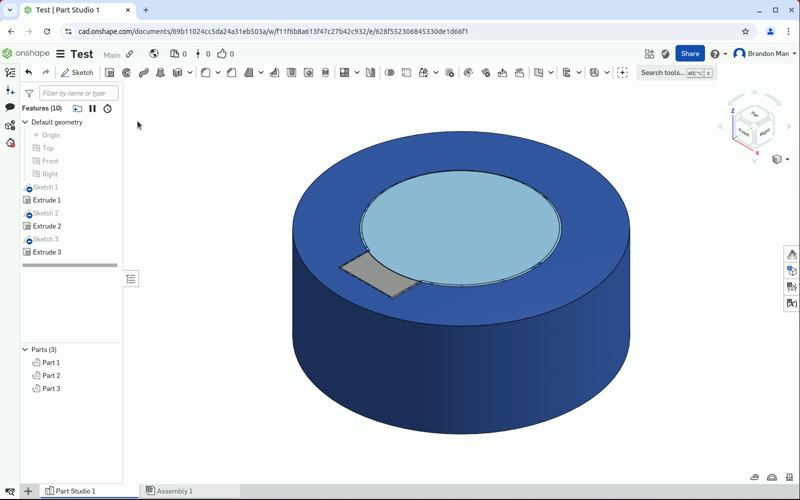
mouse_move(73, 189)
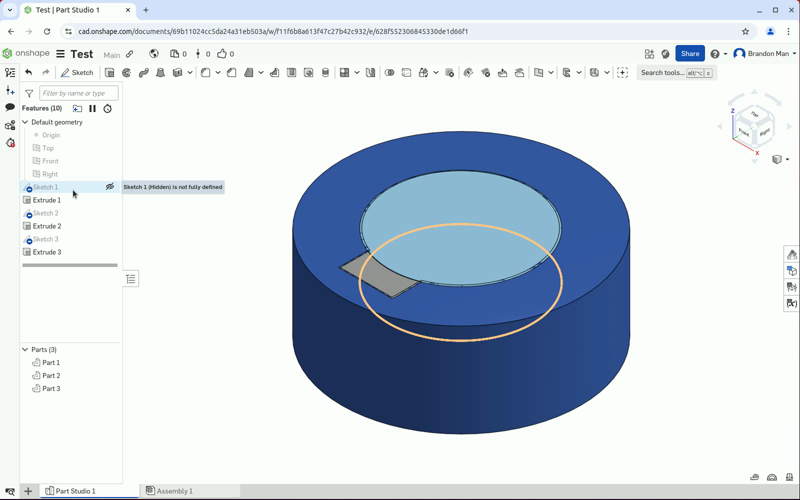
click(73, 189)